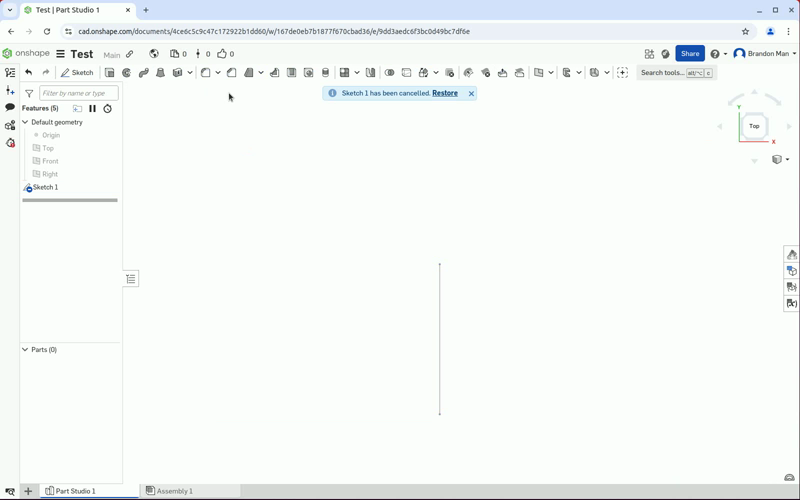
key(shift+h)
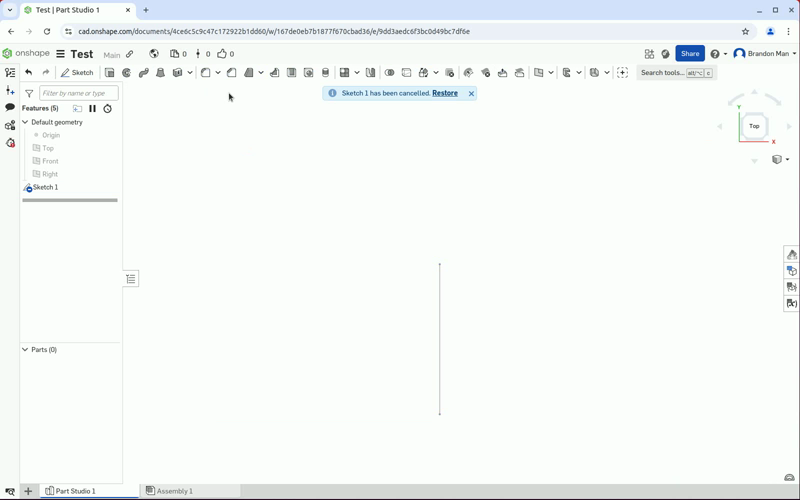
key(shift+s)
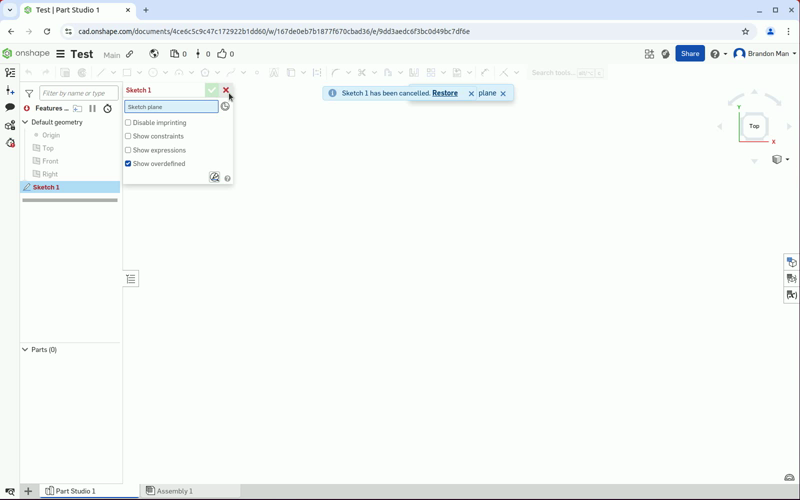
mouse_move(73, 150)
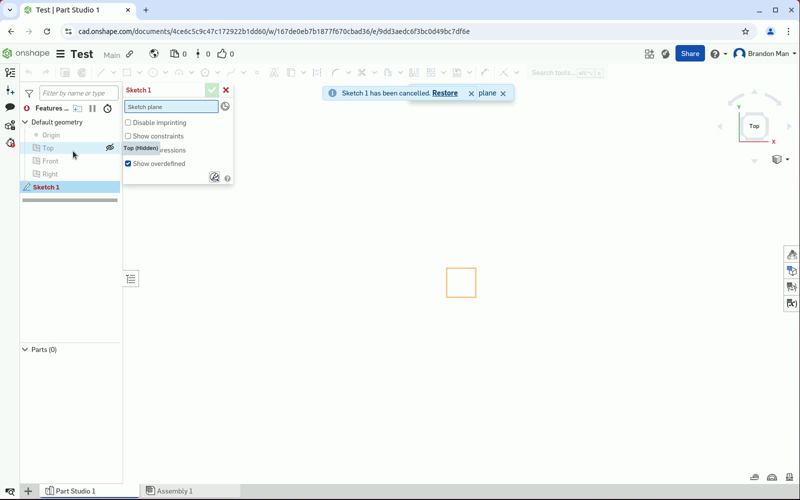
click(73, 150)
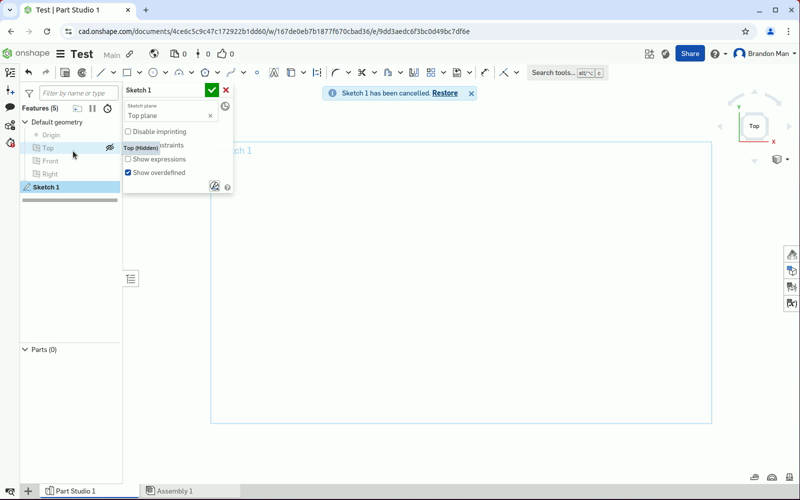
mouse_move(73, 352)
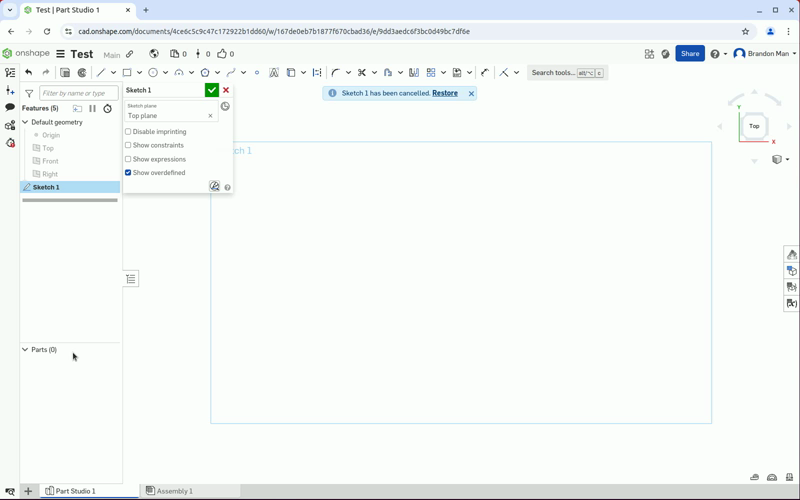
key(y)
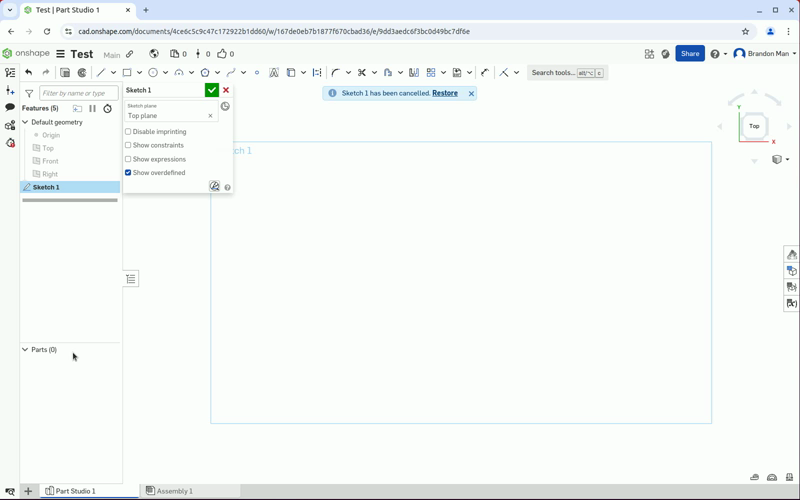
key(l)
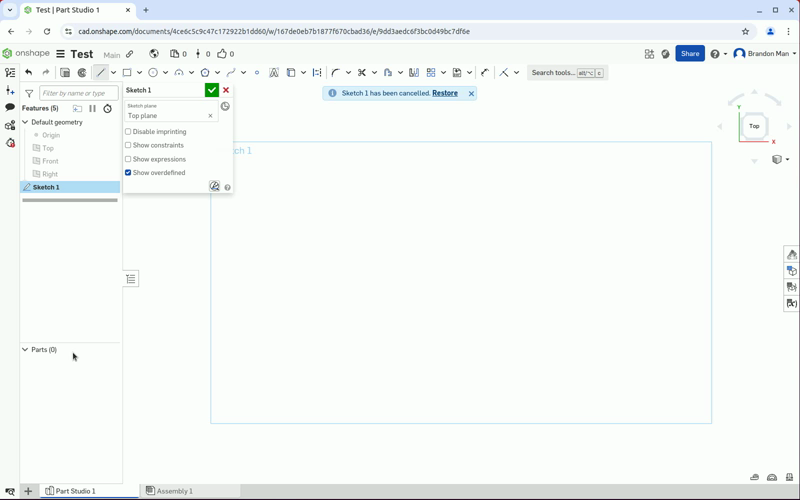
key_down(shift)
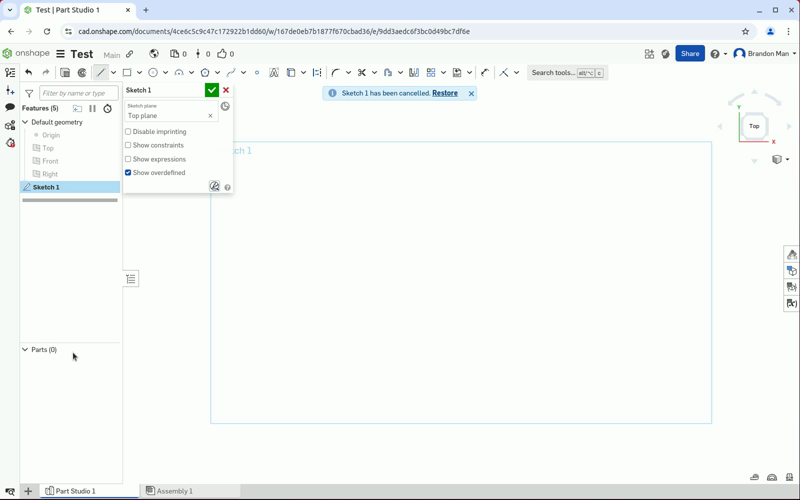
mouse_move(460, 282)
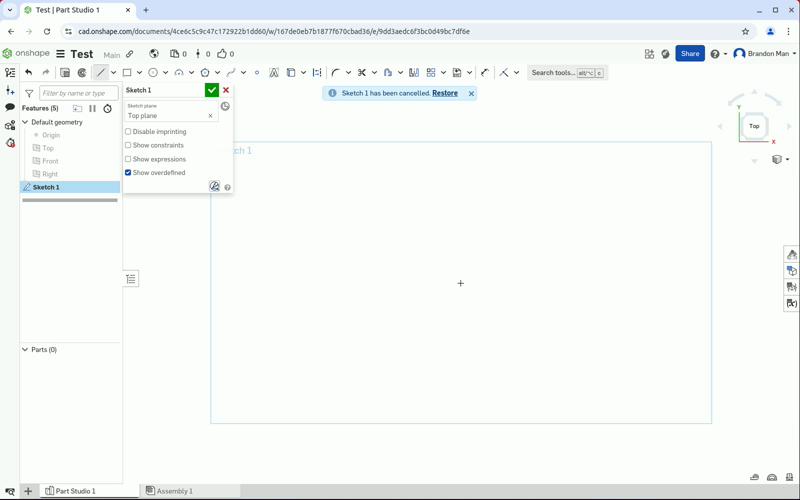
click(460, 282)
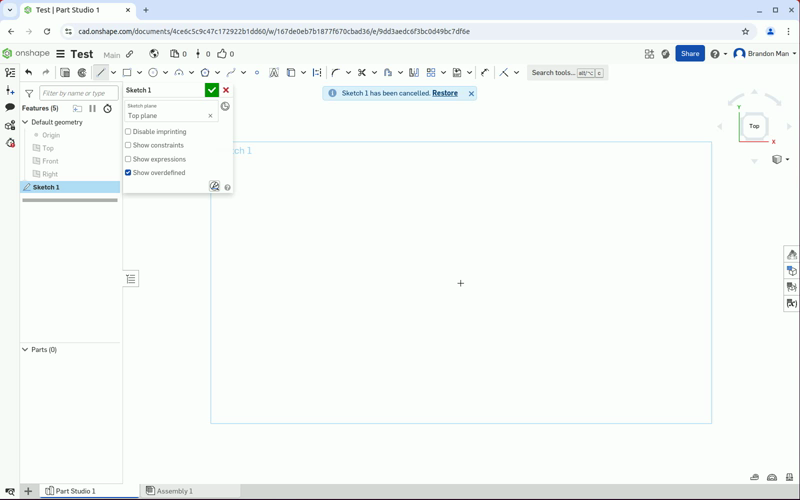
key_up(shift)
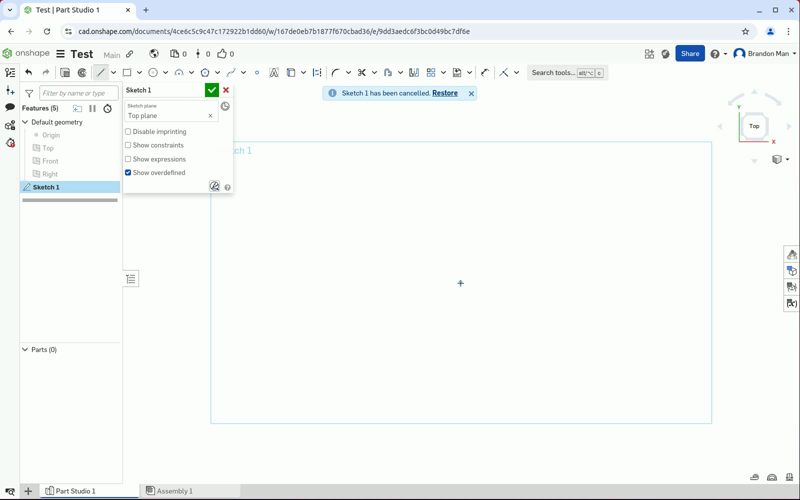
key_down(shift)
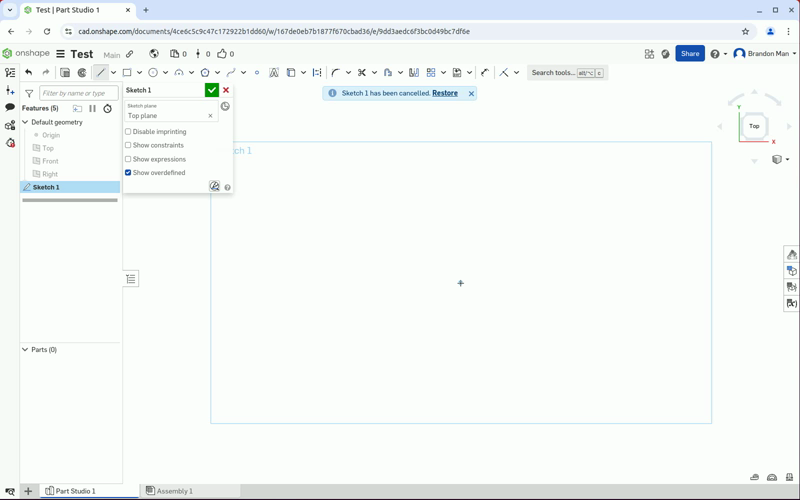
mouse_move(490, 282)
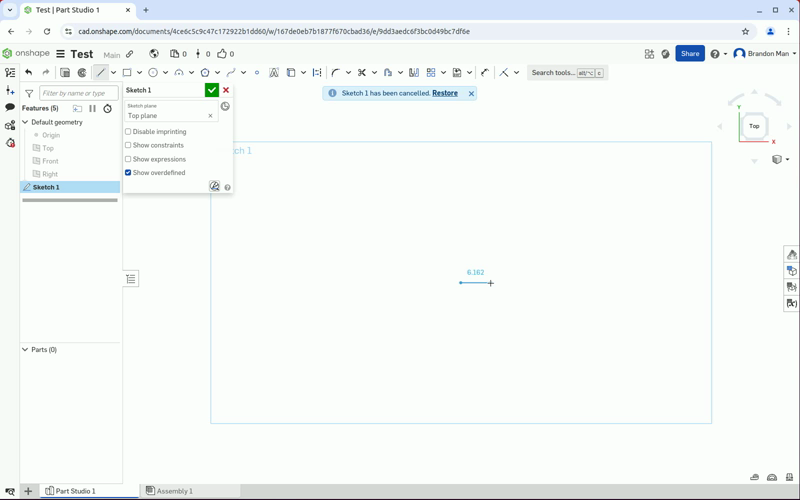
mouse_move(466, 282)
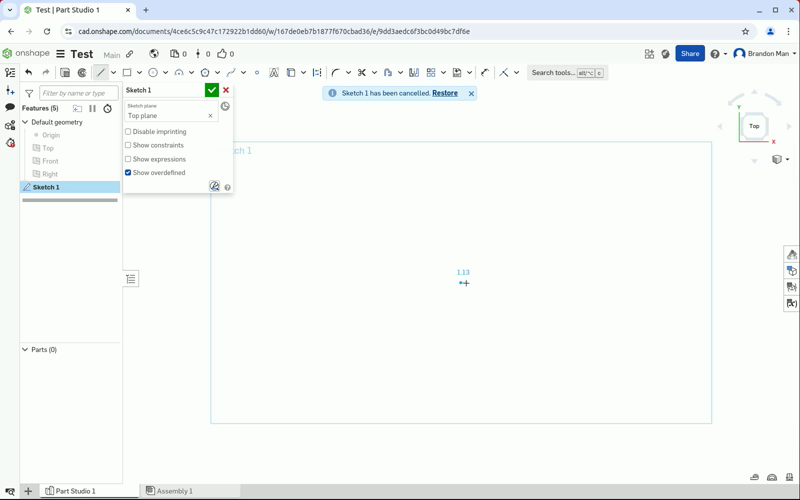
scroll(6)
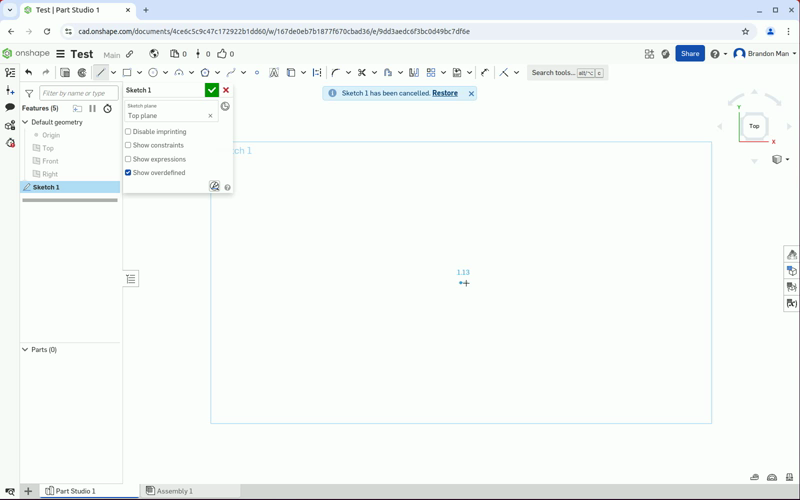
scroll(6)
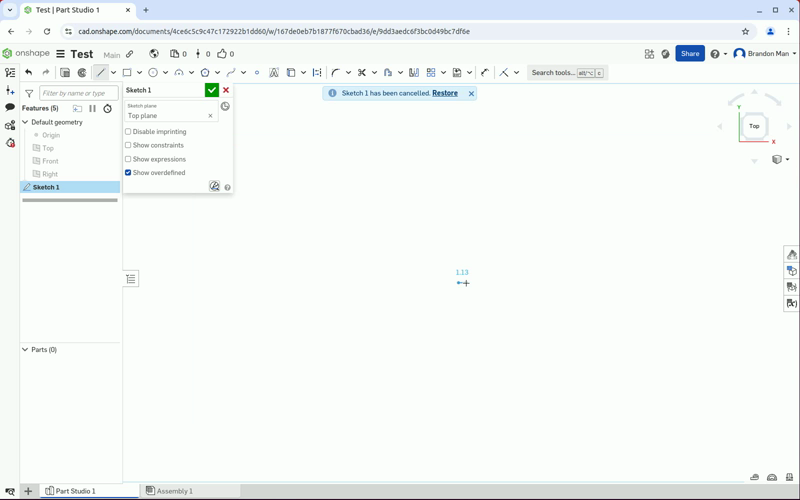
scroll(6)
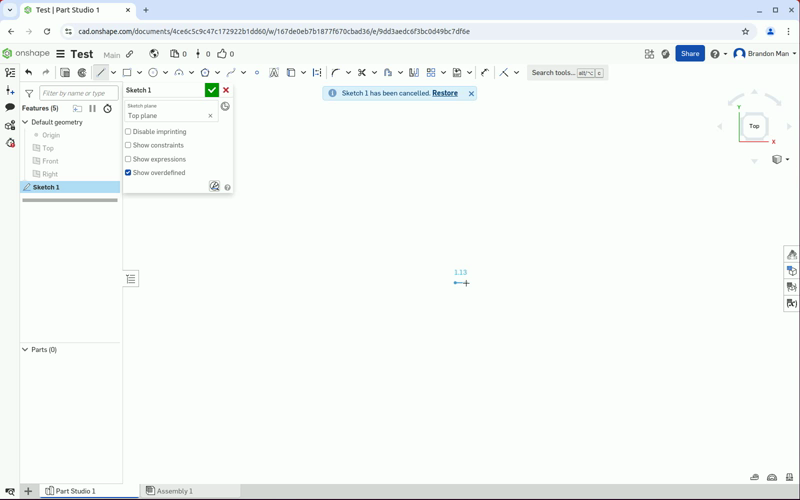
scroll(6)
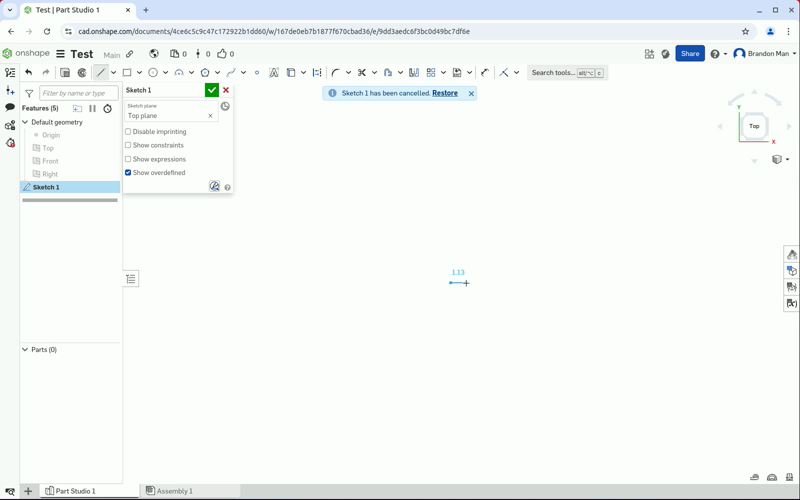
scroll(6)
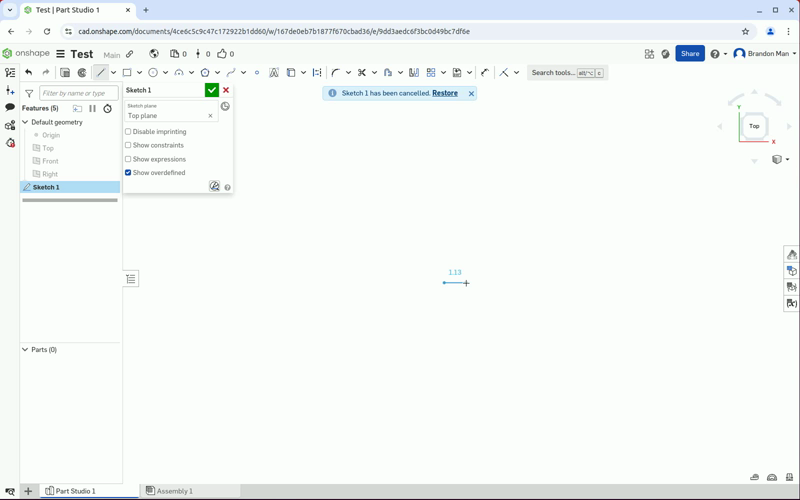
scroll(6)
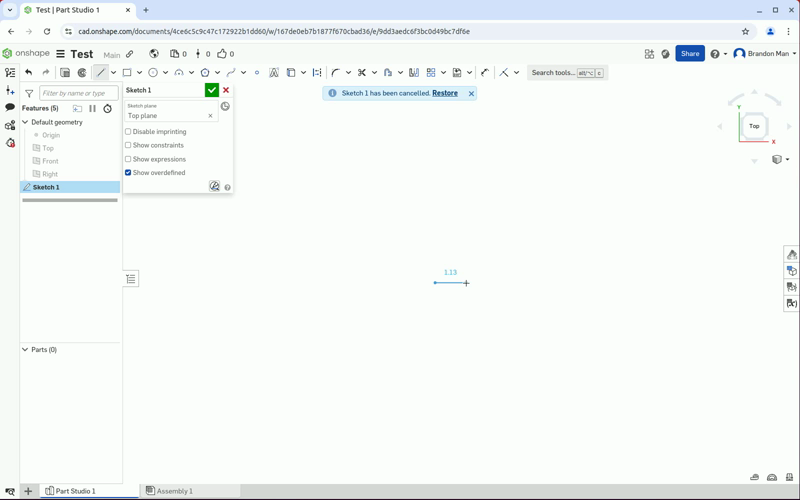
scroll(6)
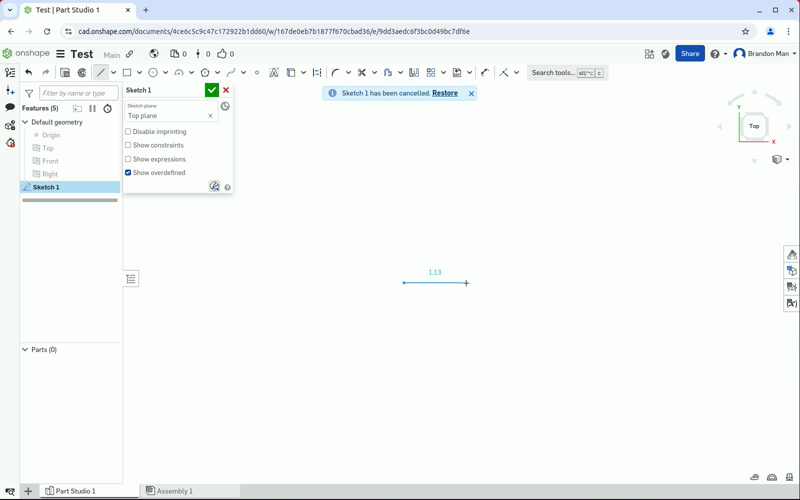
click(466, 282)
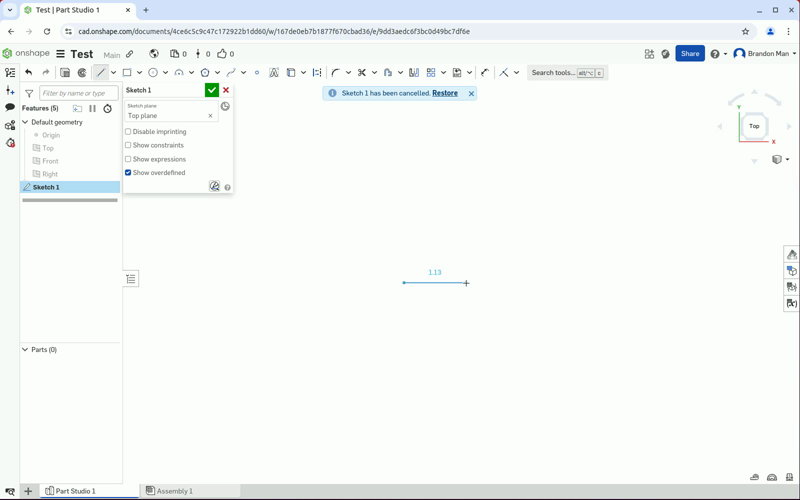
scroll(-6)
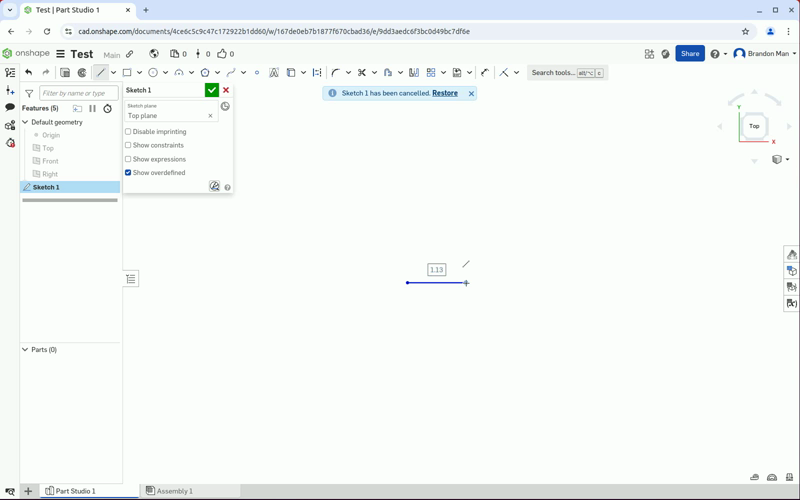
scroll(-6)
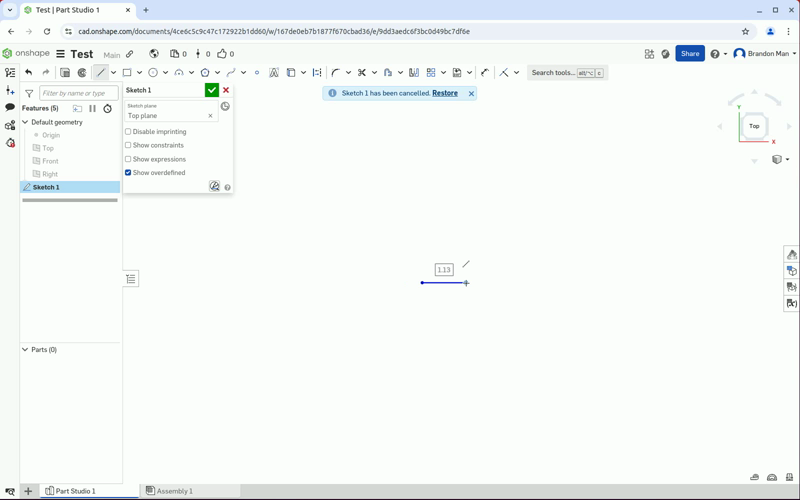
scroll(-6)
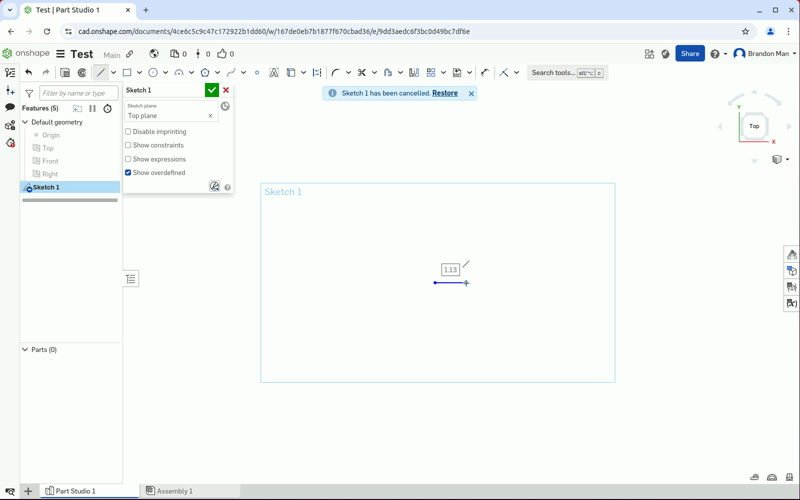
scroll(-6)
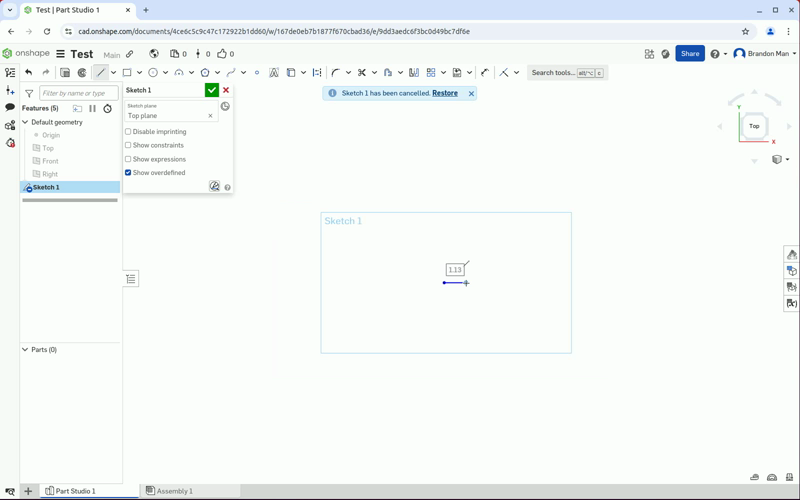
scroll(-6)
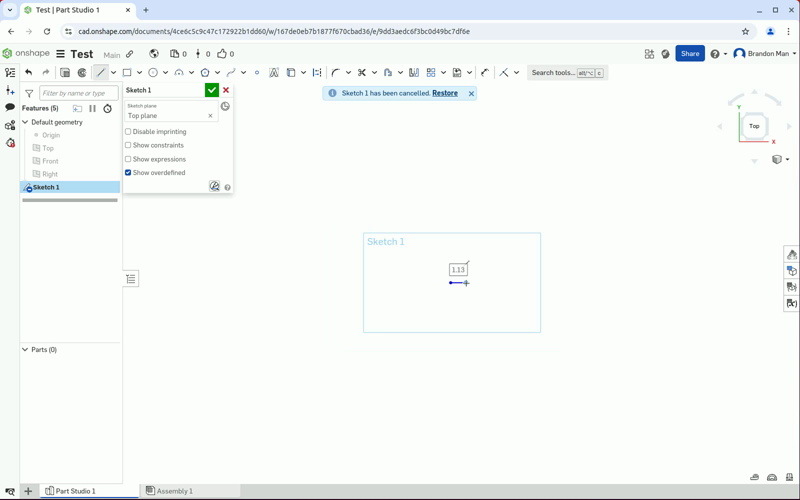
scroll(-6)
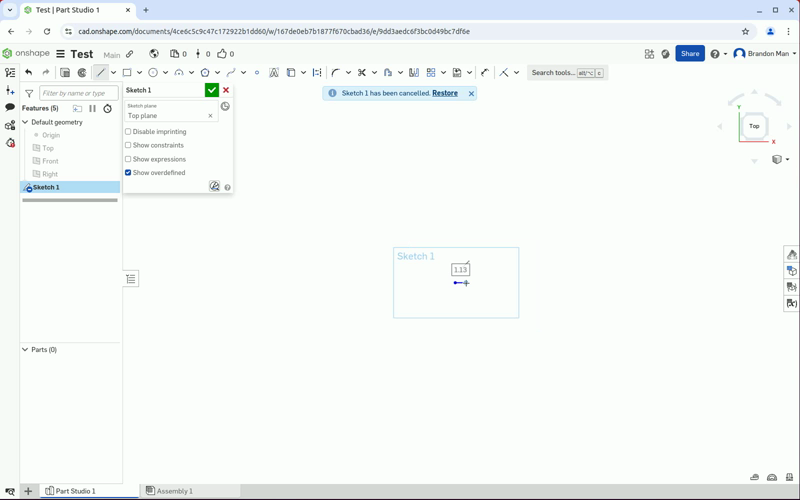
scroll(-6)
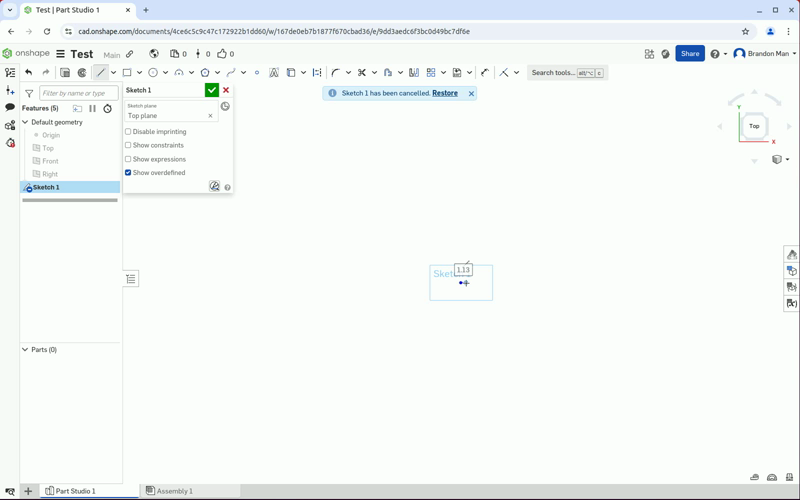
key_up(shift)
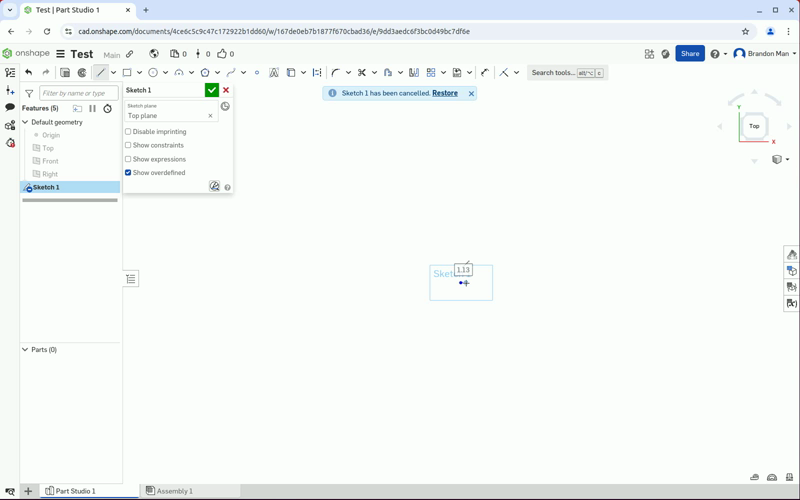
key_down(shift)
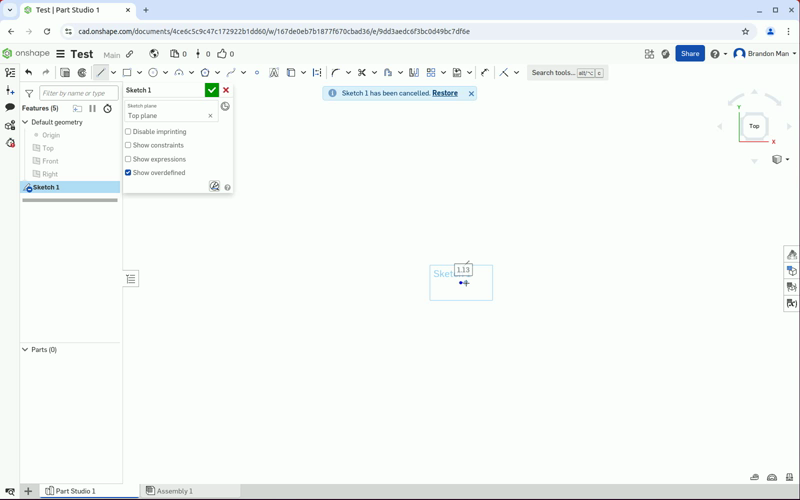
mouse_move(496, 282)
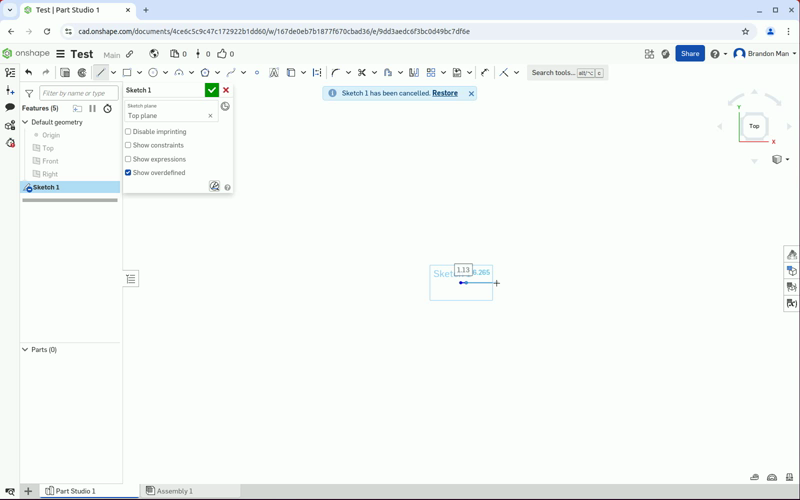
mouse_move(466, 277)
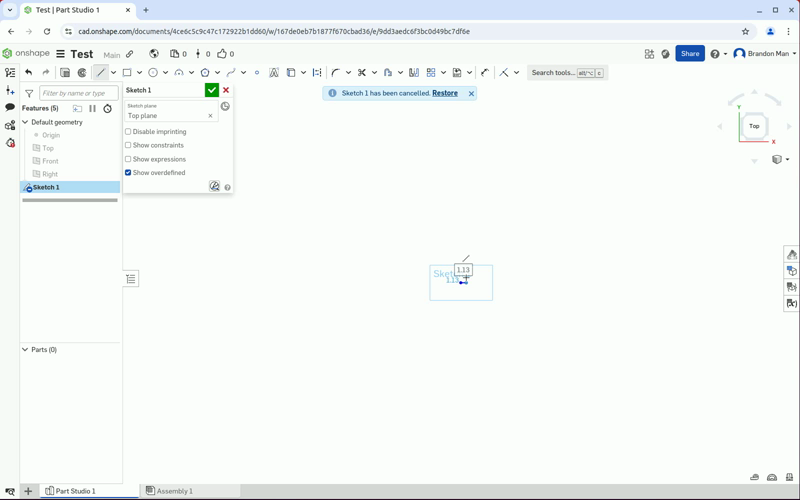
scroll(6)
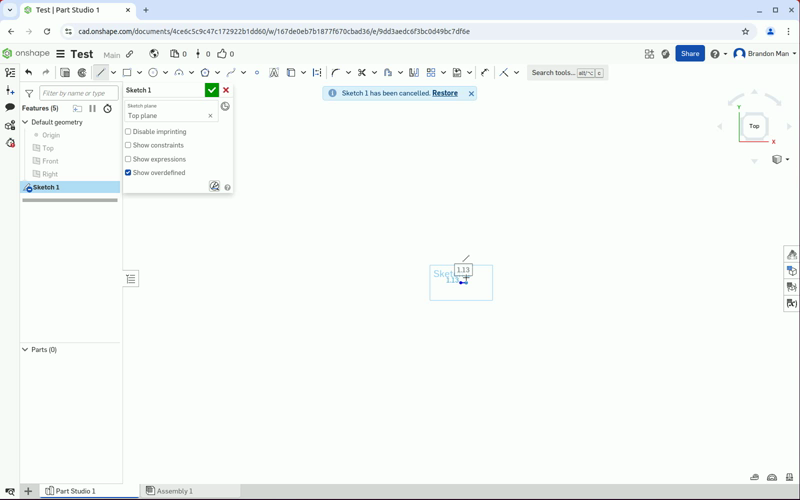
scroll(6)
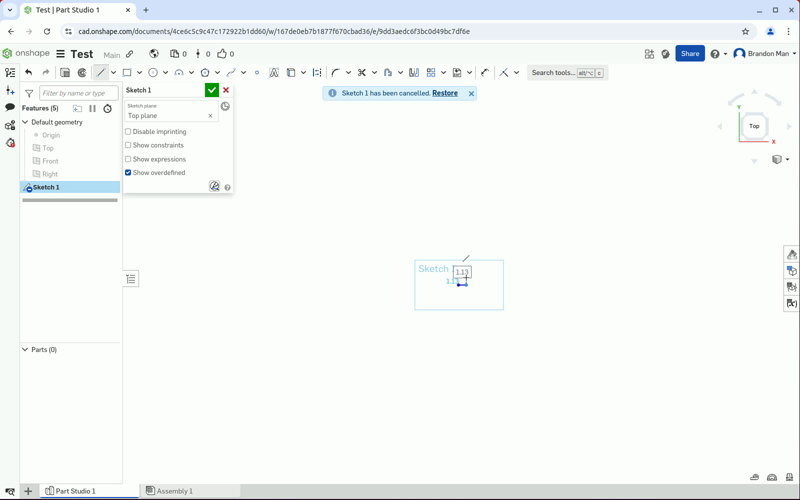
scroll(6)
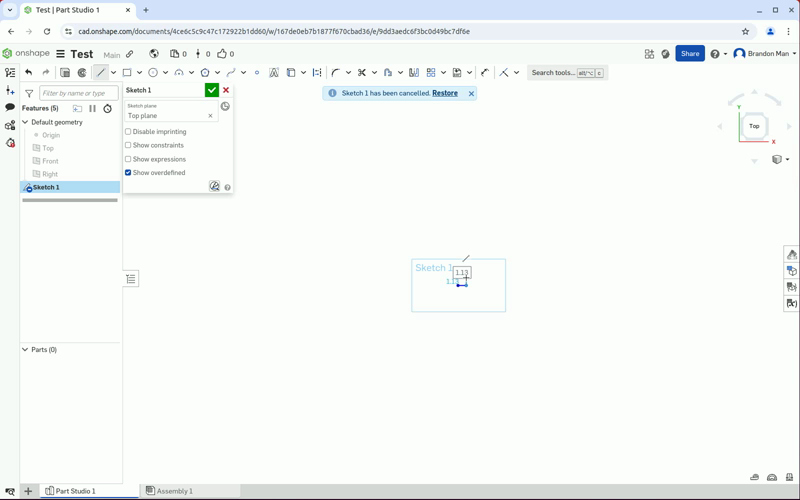
scroll(6)
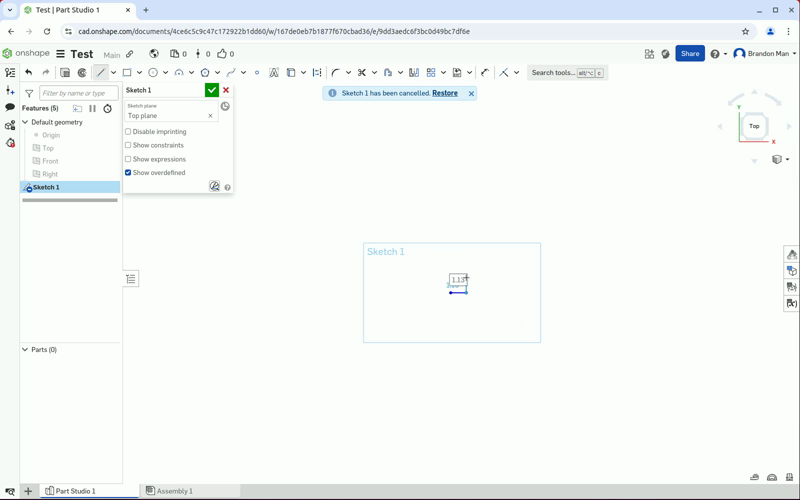
scroll(6)
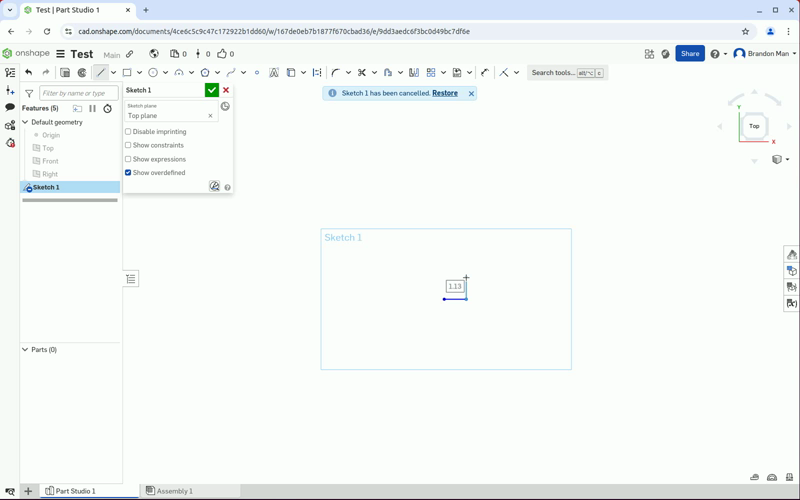
scroll(6)
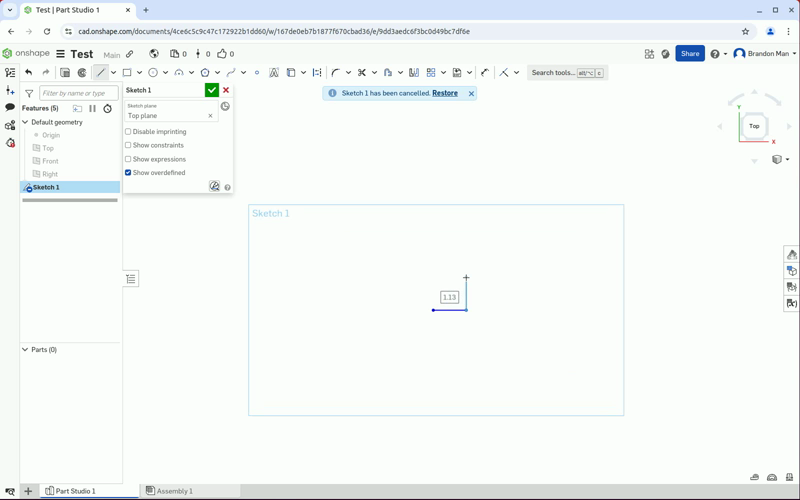
scroll(6)
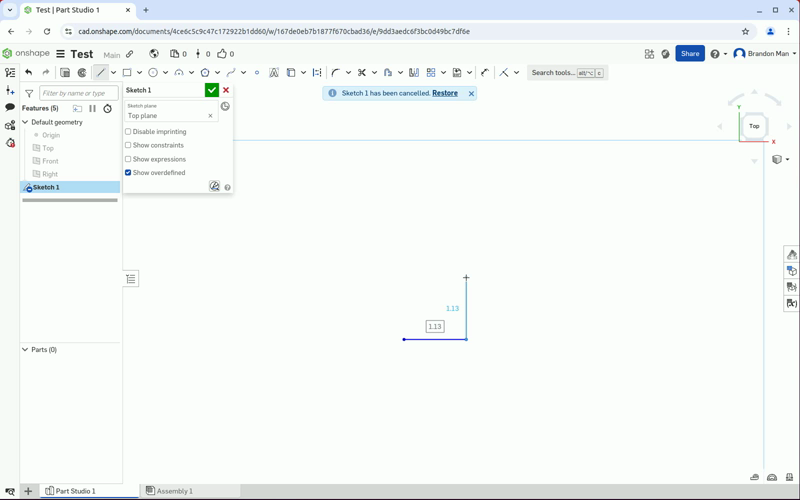
click(466, 277)
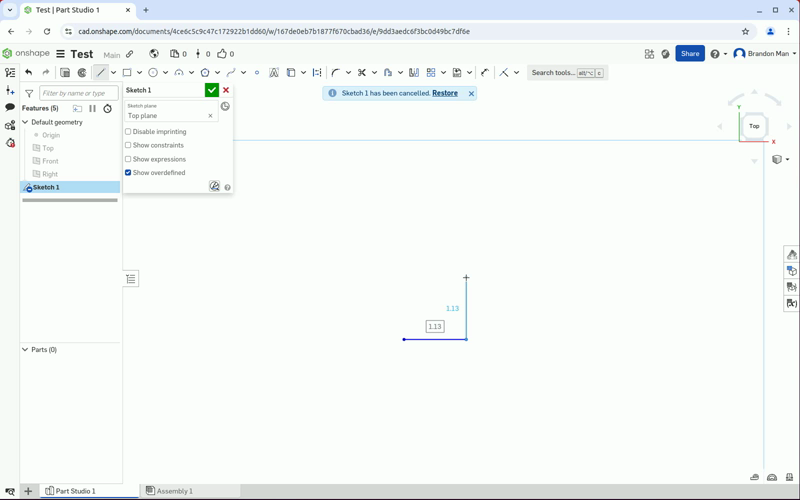
scroll(-6)
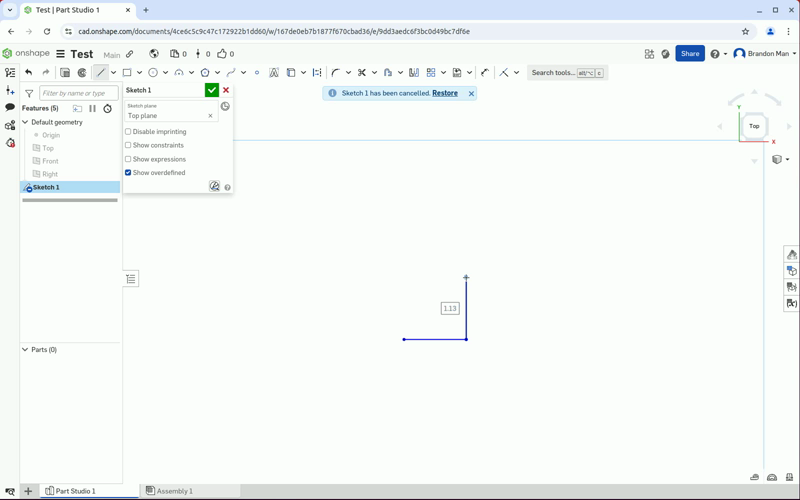
scroll(-6)
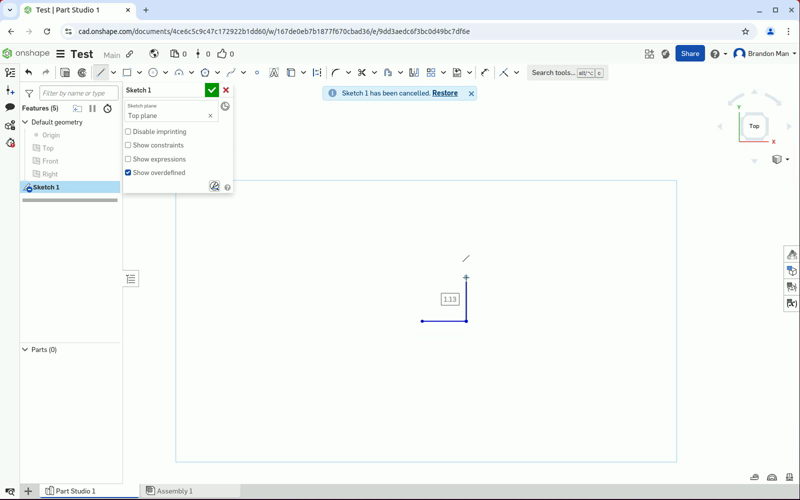
scroll(-6)
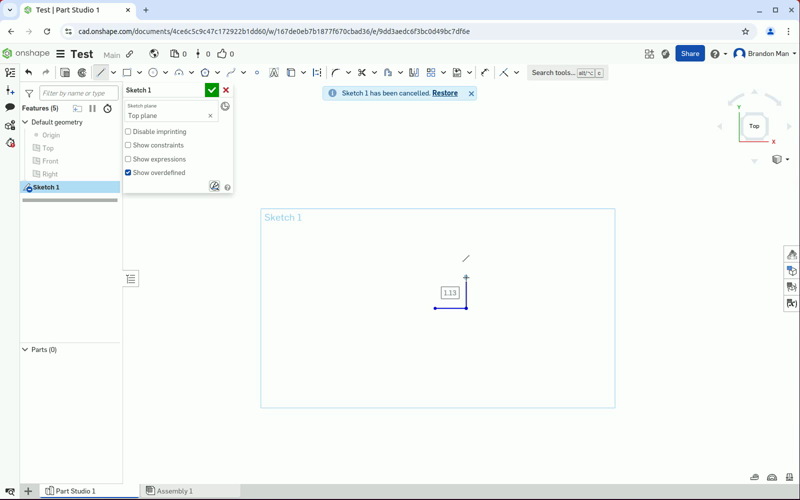
scroll(-6)
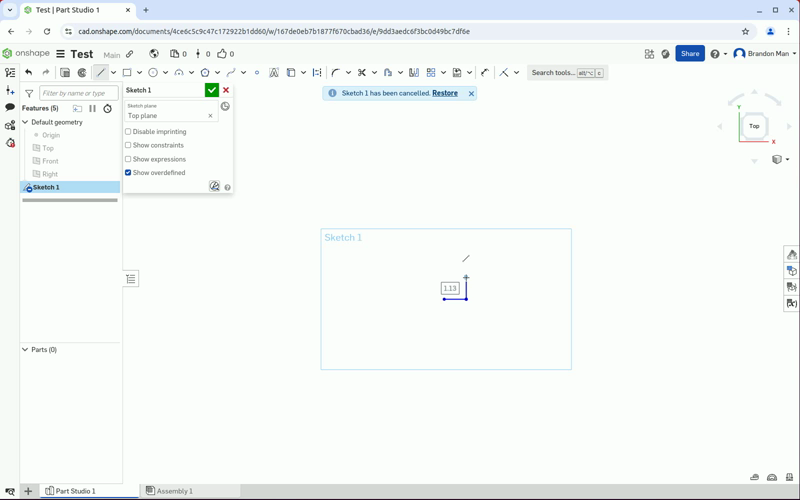
scroll(-6)
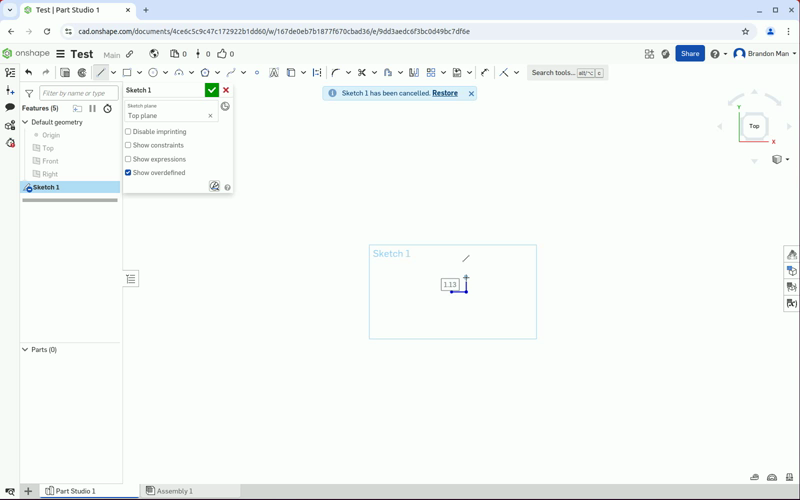
scroll(-6)
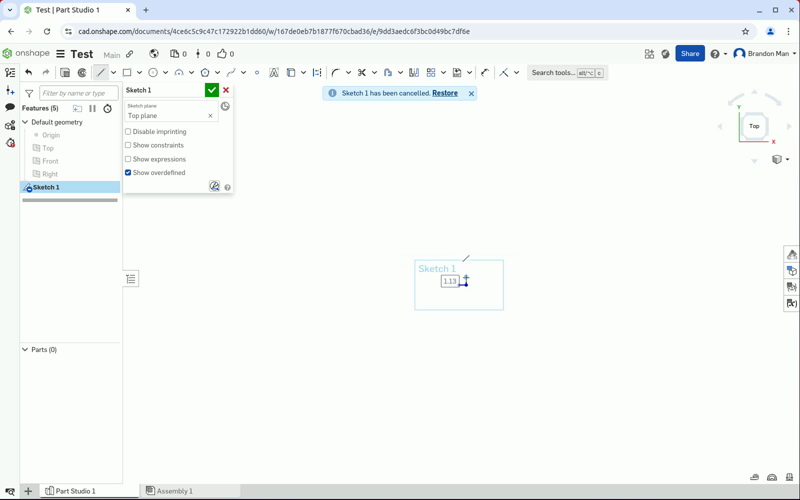
scroll(-6)
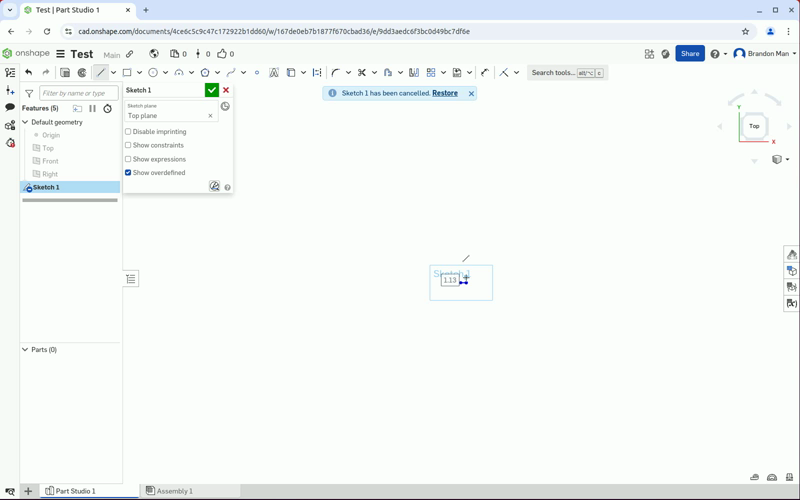
key_up(shift)
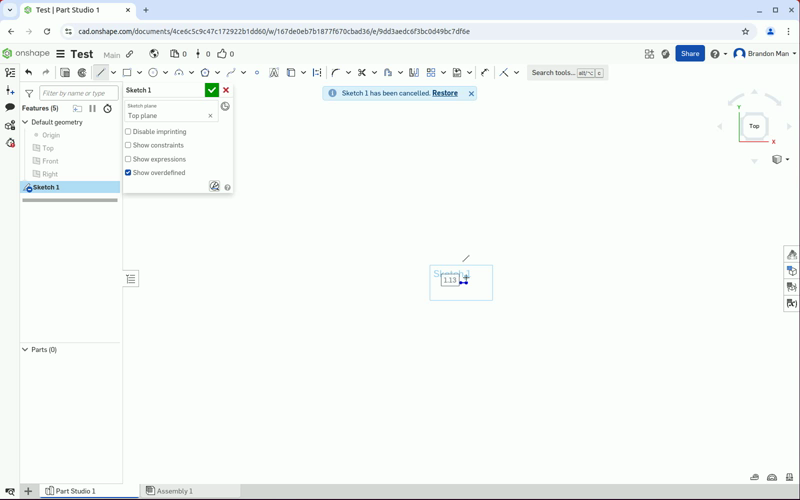
key_down(shift)
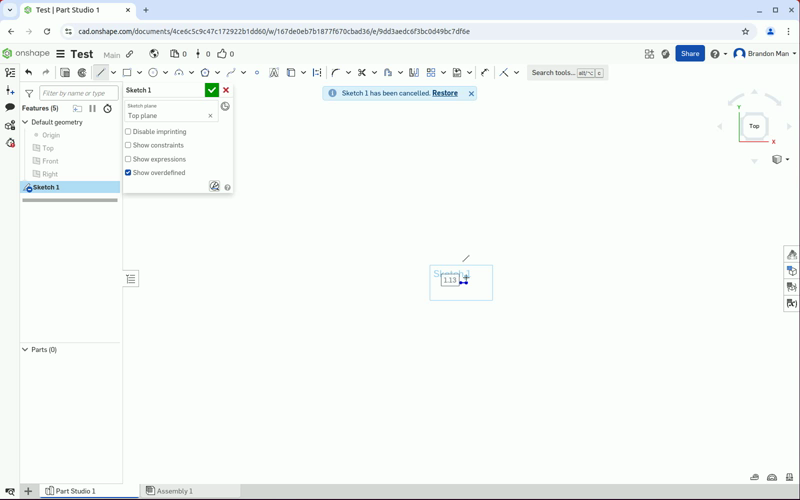
mouse_move(496, 277)
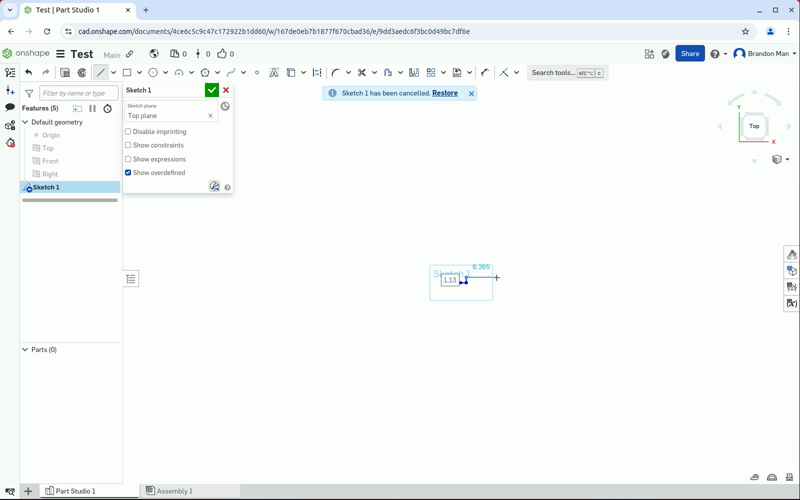
mouse_move(460, 277)
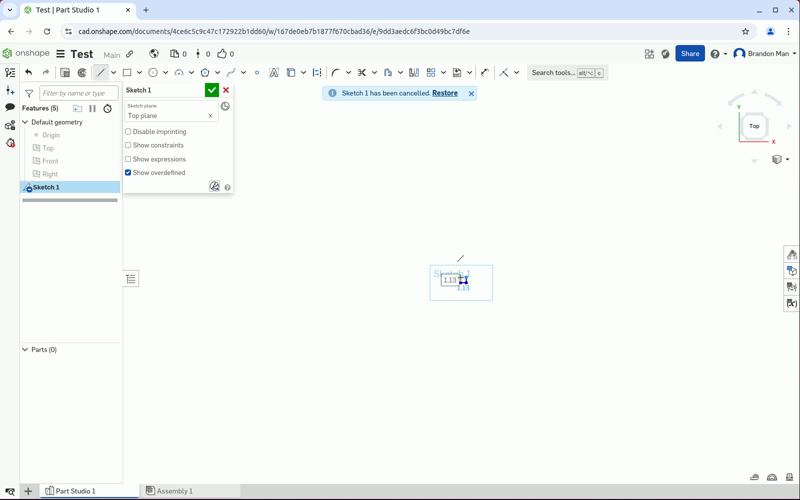
scroll(6)
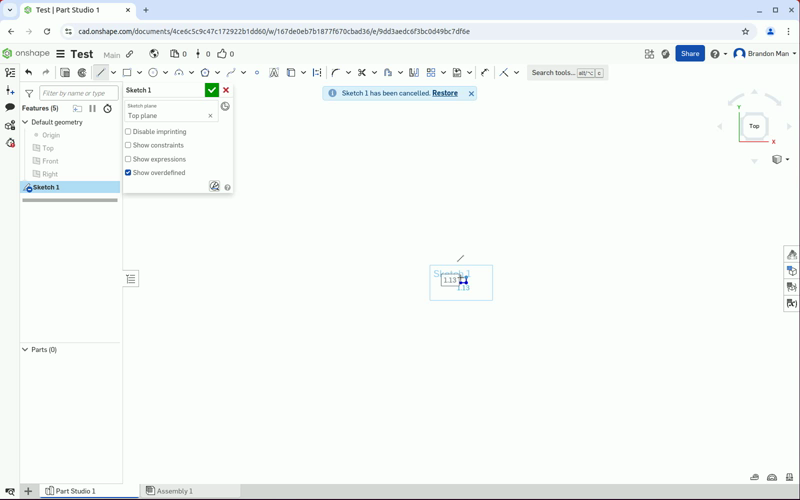
scroll(6)
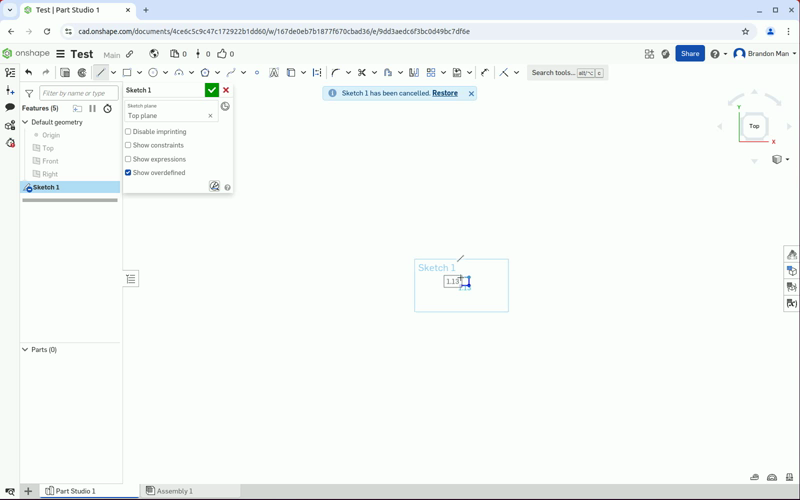
scroll(6)
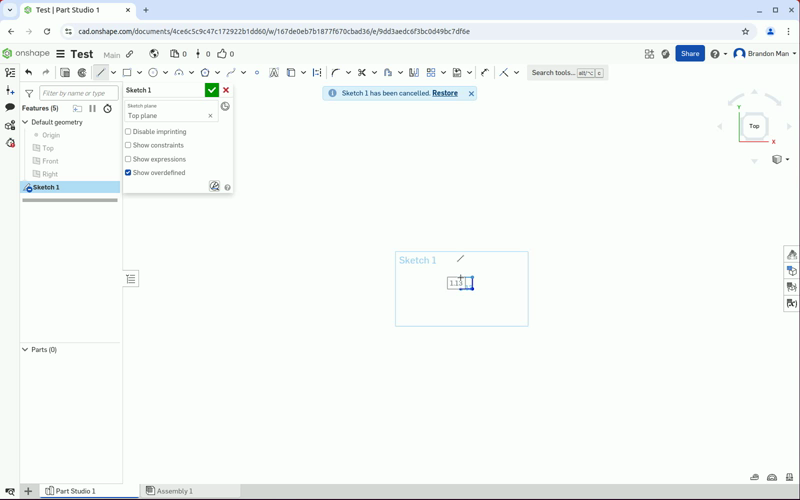
scroll(6)
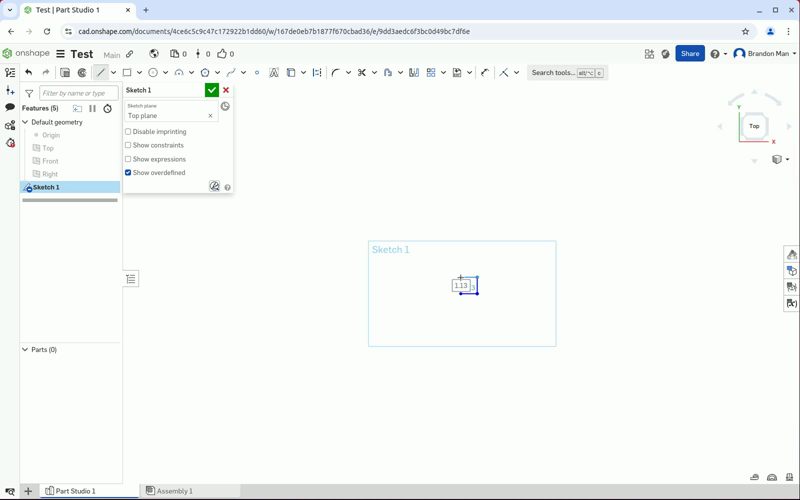
scroll(6)
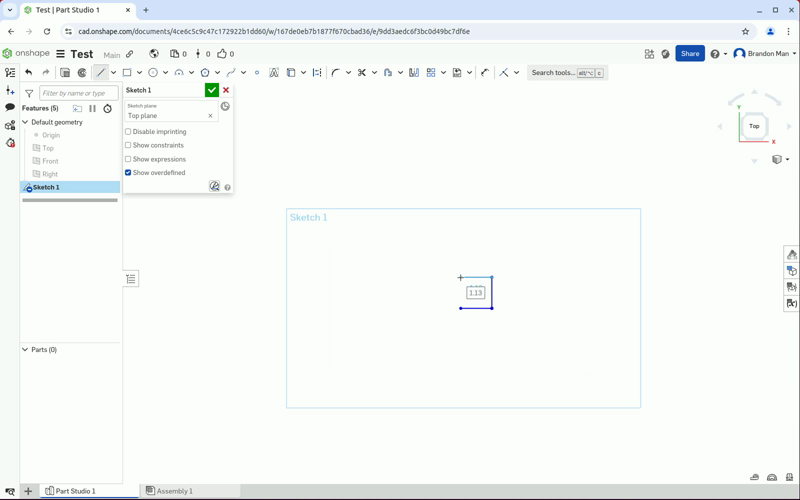
scroll(6)
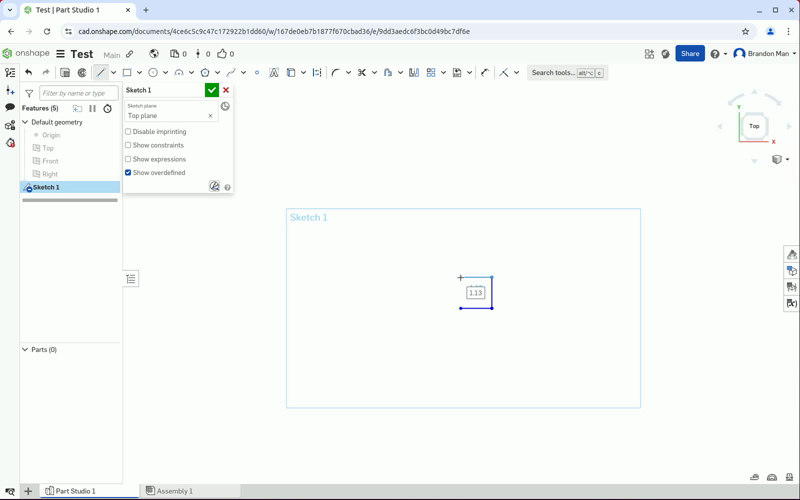
scroll(6)
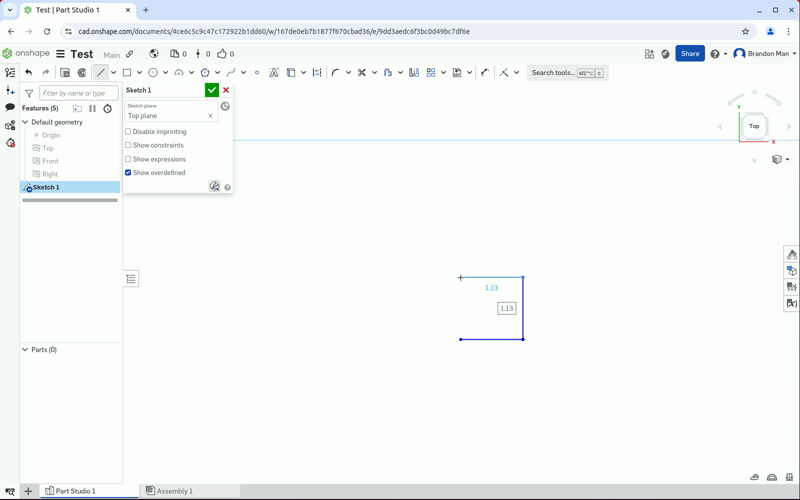
click(460, 277)
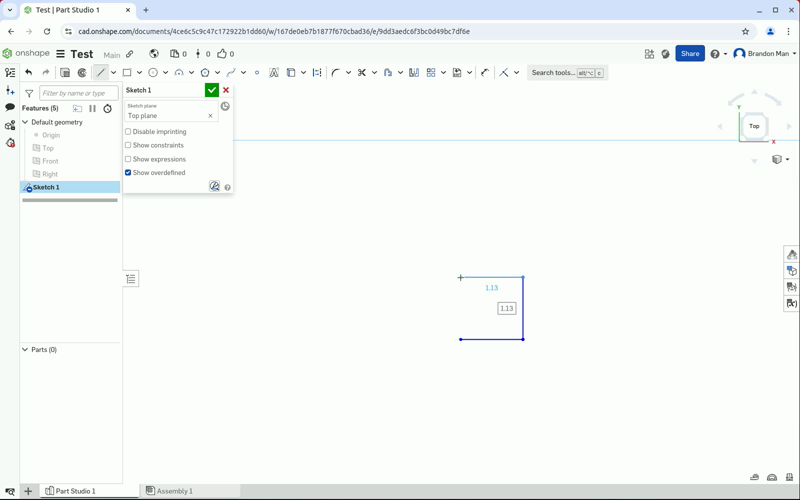
scroll(-6)
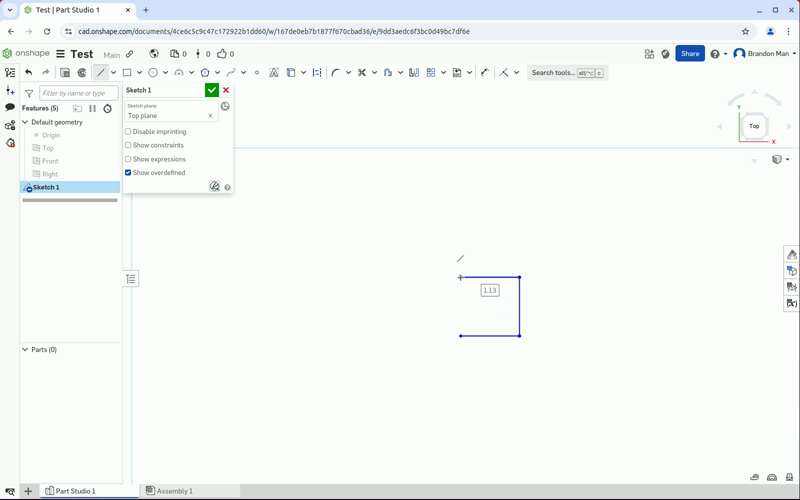
scroll(-6)
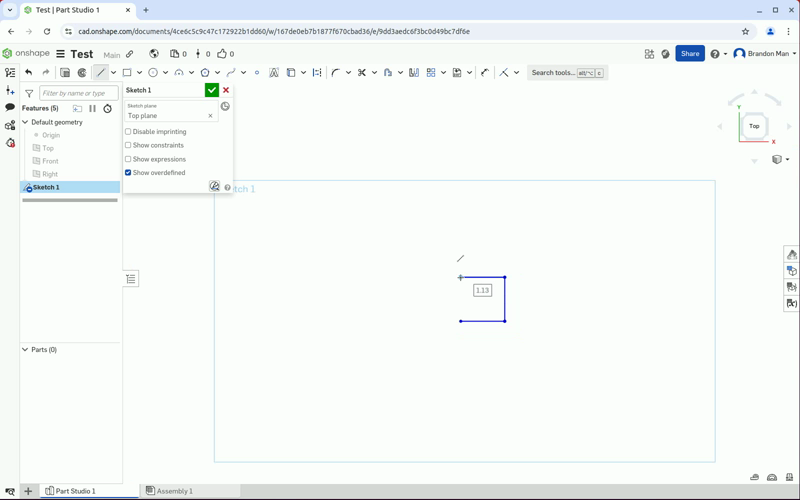
scroll(-6)
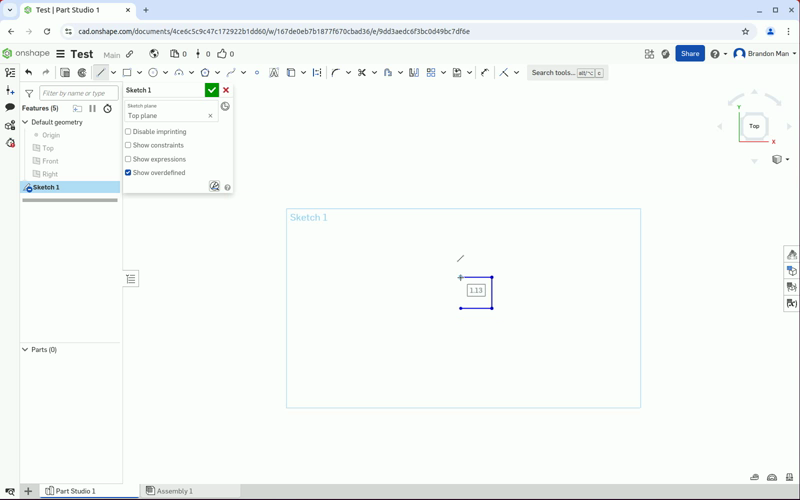
scroll(-6)
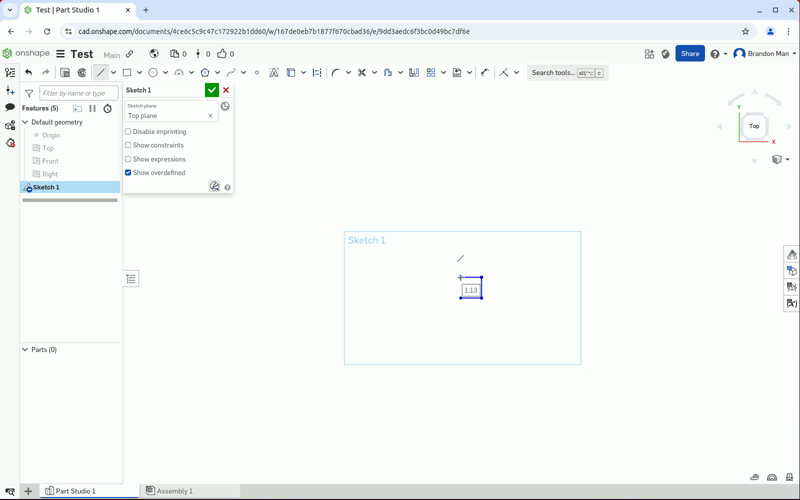
scroll(-6)
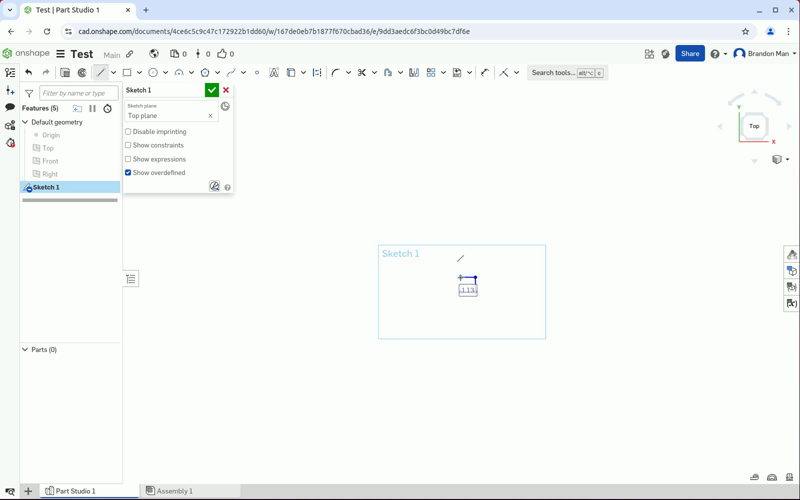
scroll(-6)
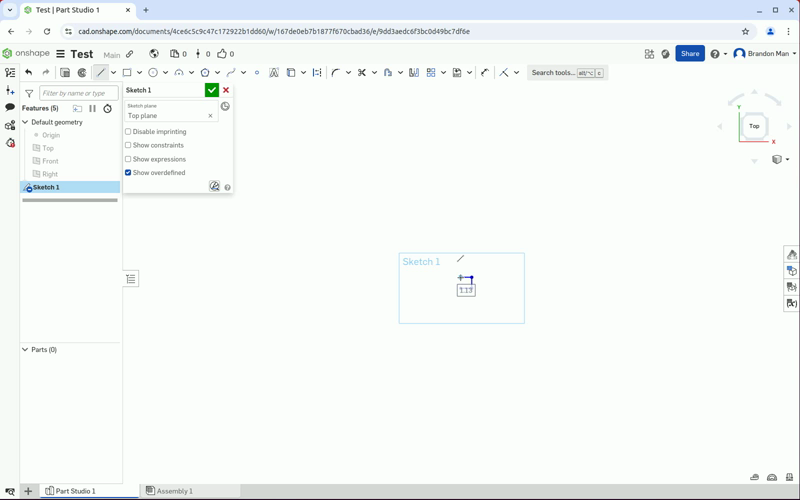
scroll(-6)
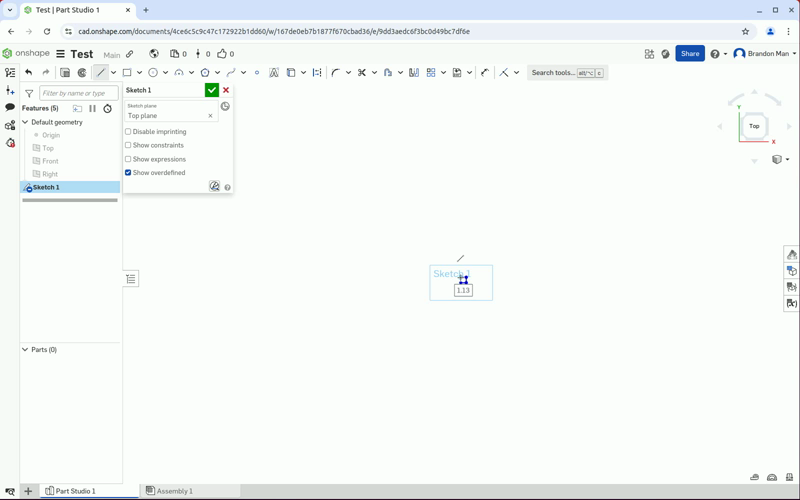
key_up(shift)
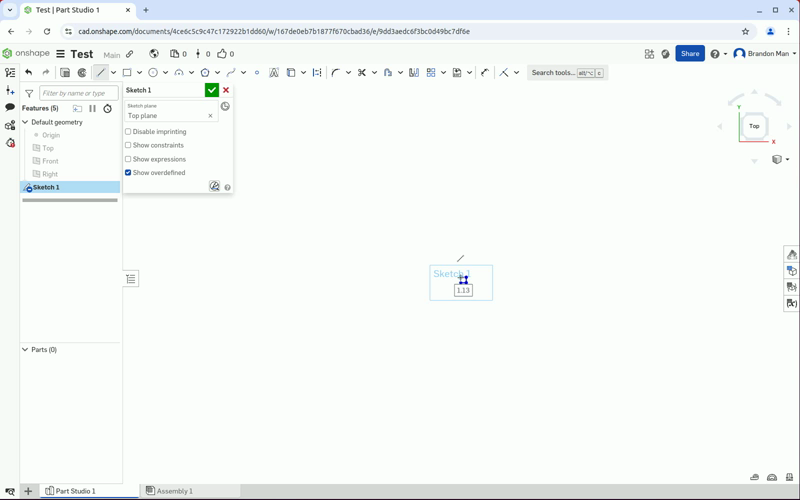
mouse_move(490, 277)
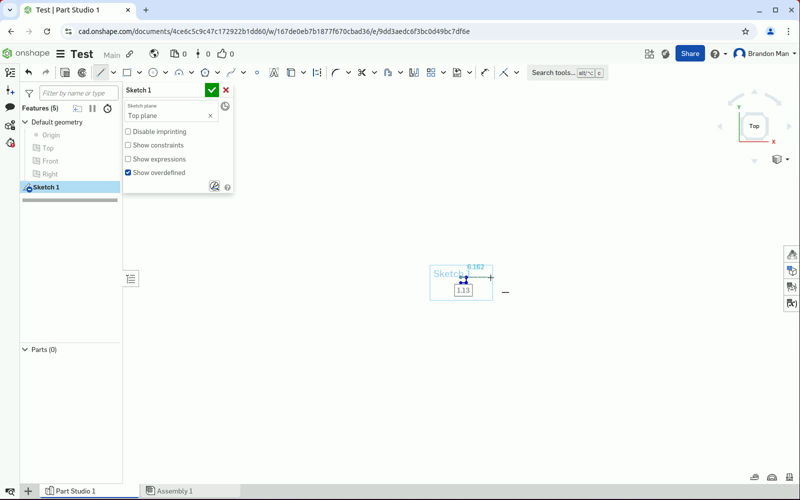
key_down(shift)
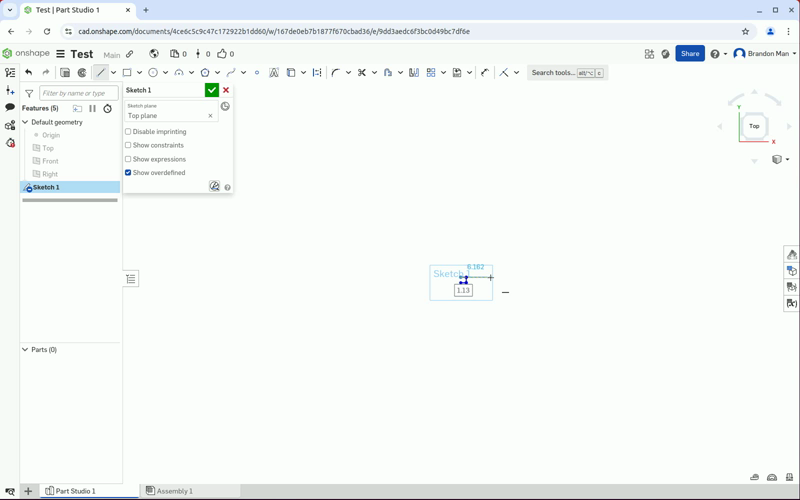
mouse_move(460, 282)
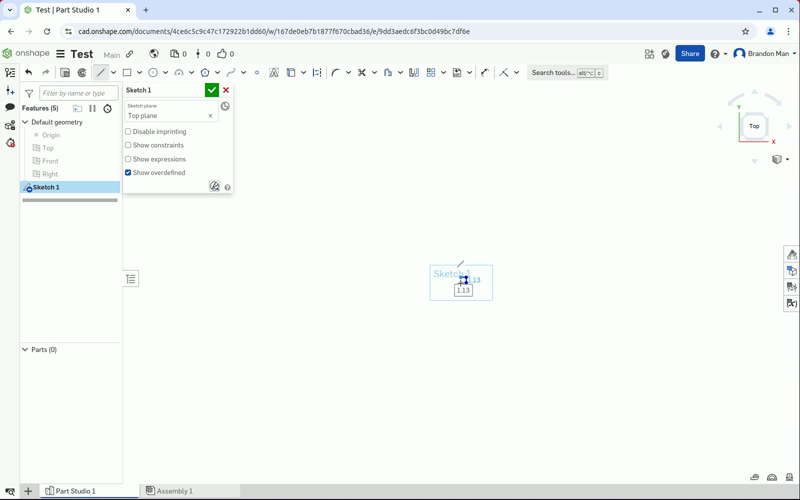
scroll(6)
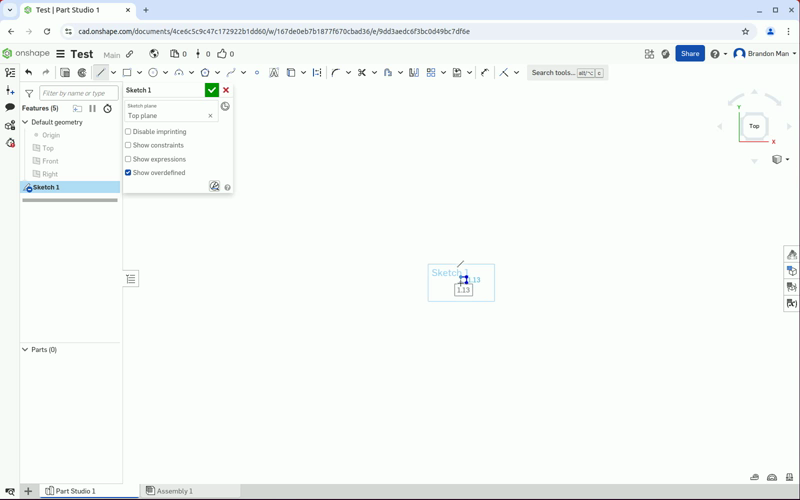
scroll(6)
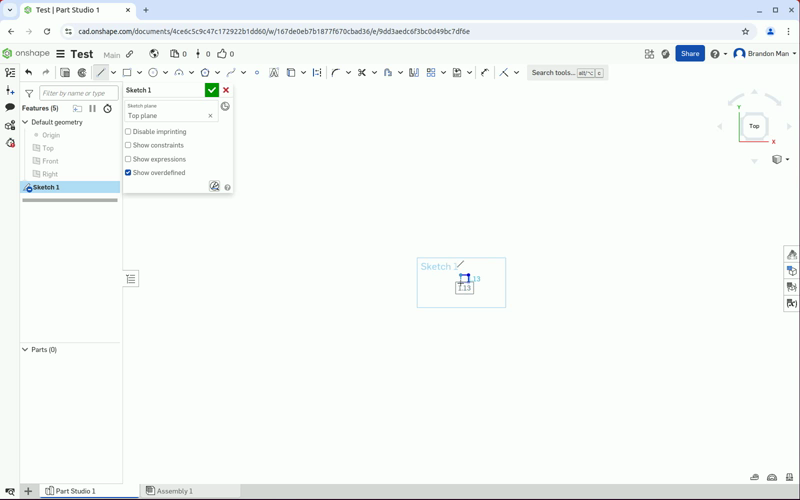
scroll(6)
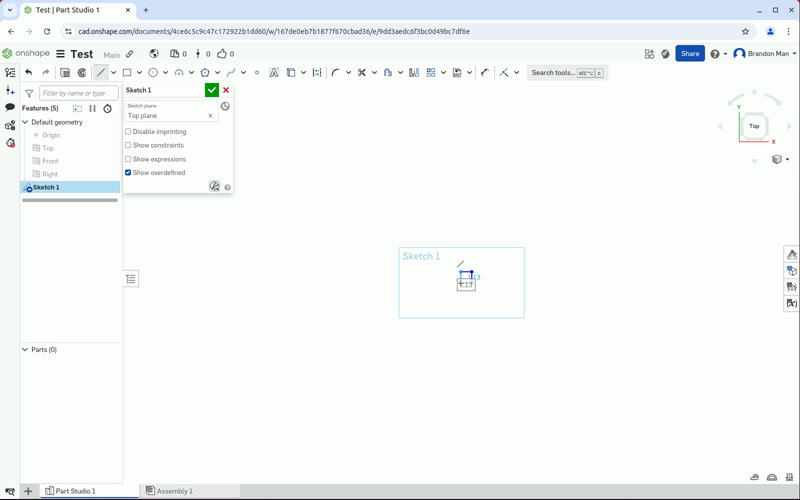
scroll(6)
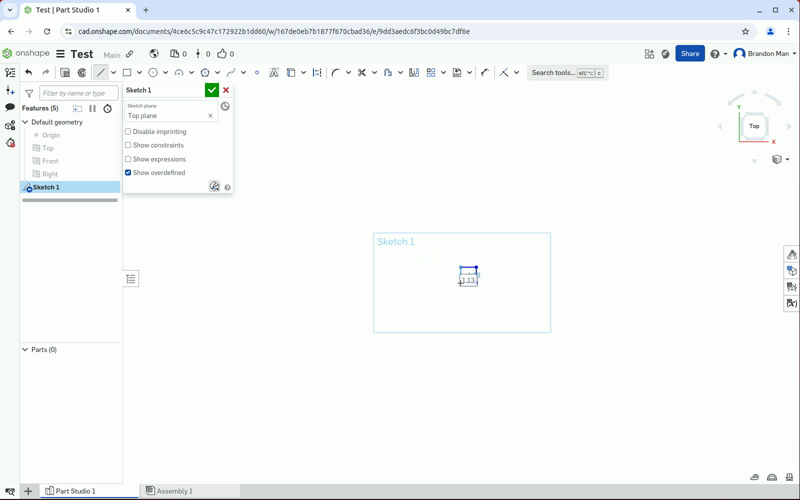
scroll(6)
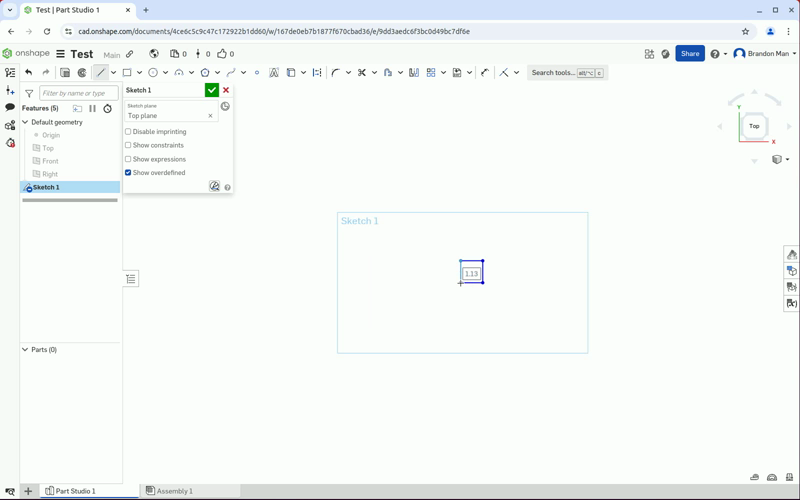
scroll(6)
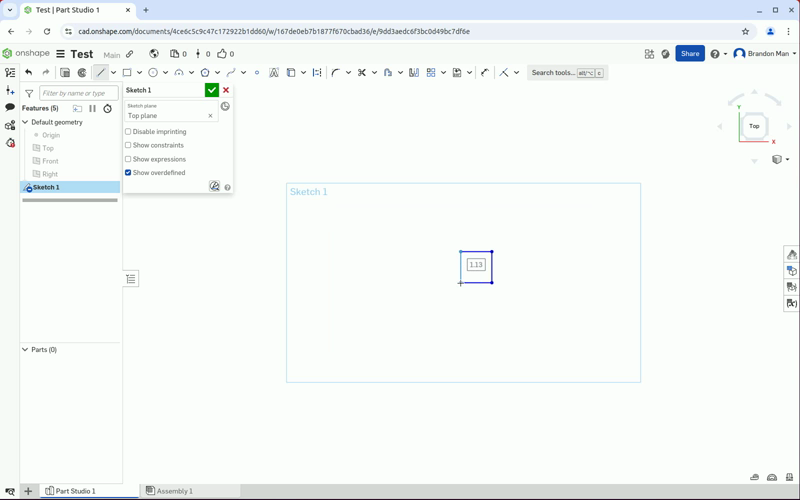
scroll(6)
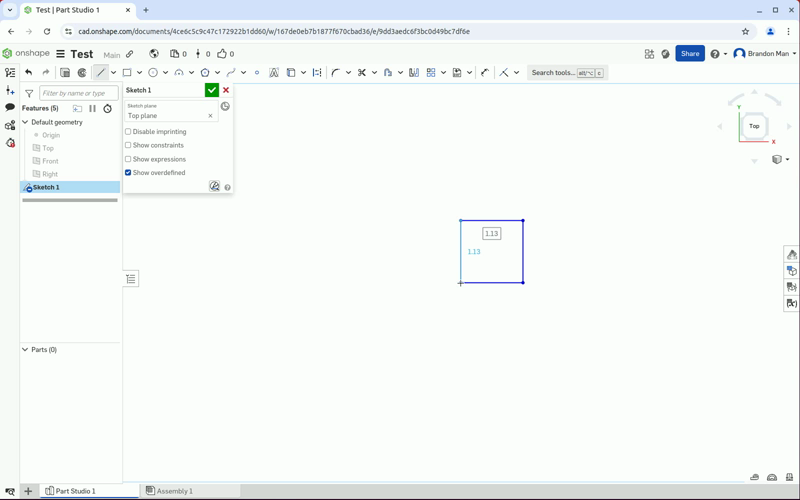
key_up(shift)
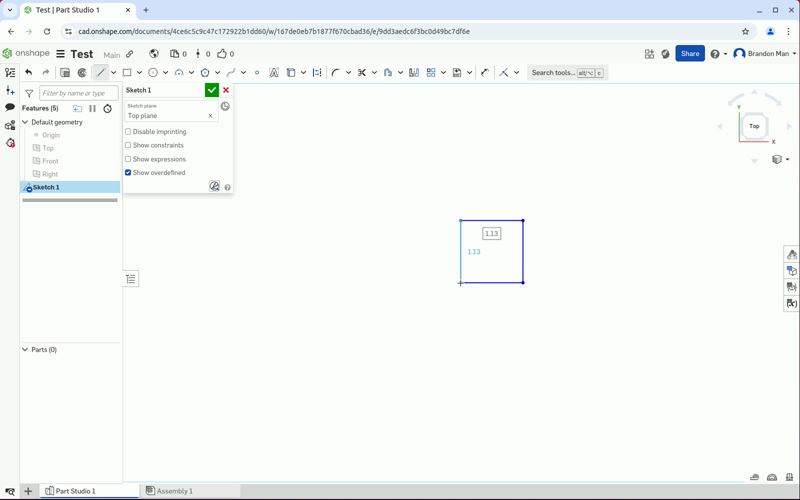
click(460, 282)
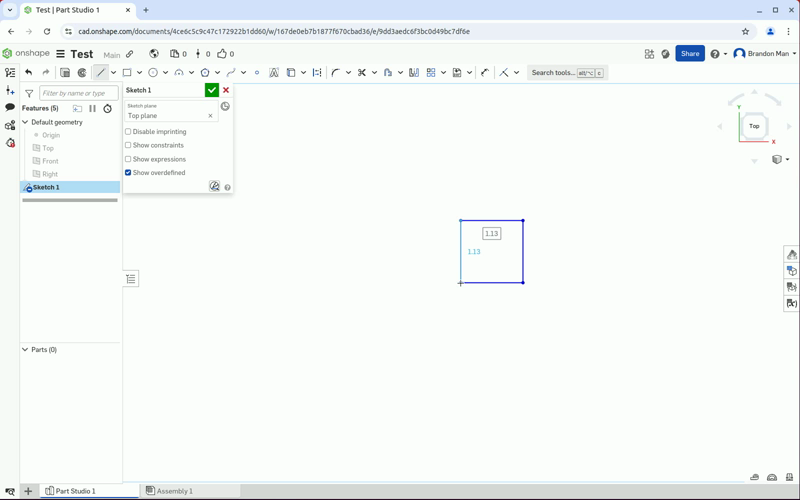
scroll(-6)
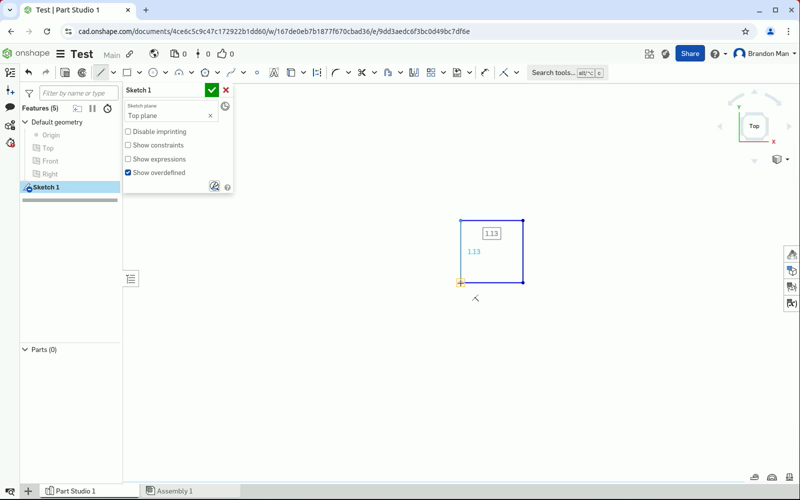
scroll(-6)
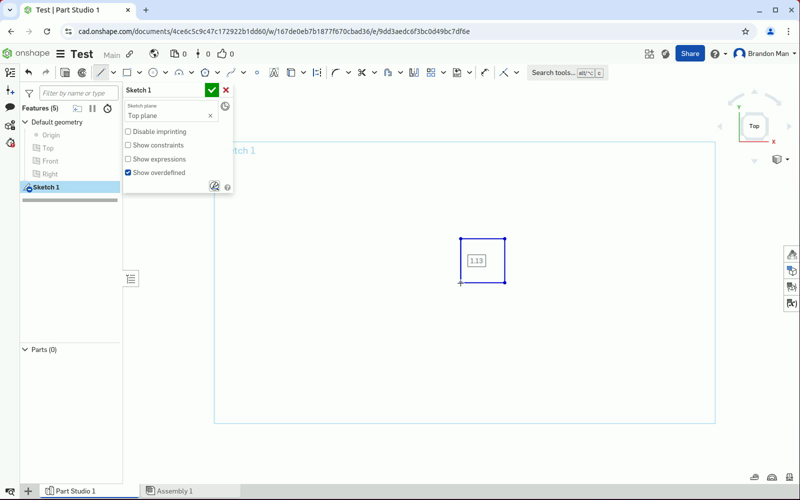
scroll(-6)
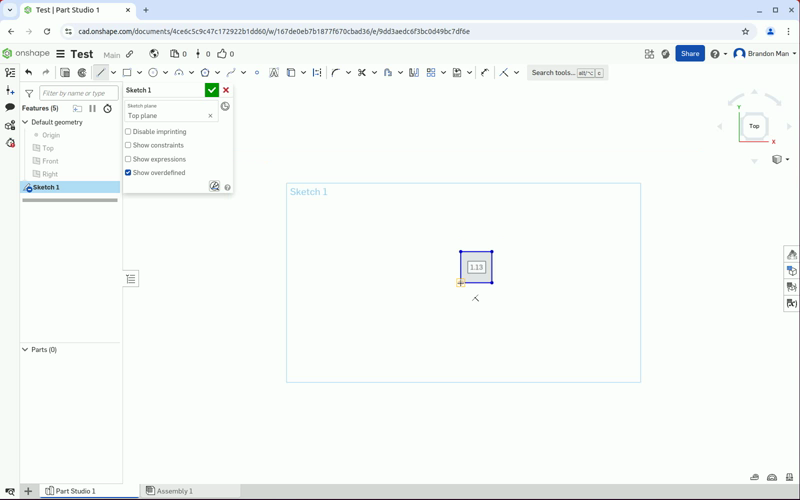
scroll(-6)
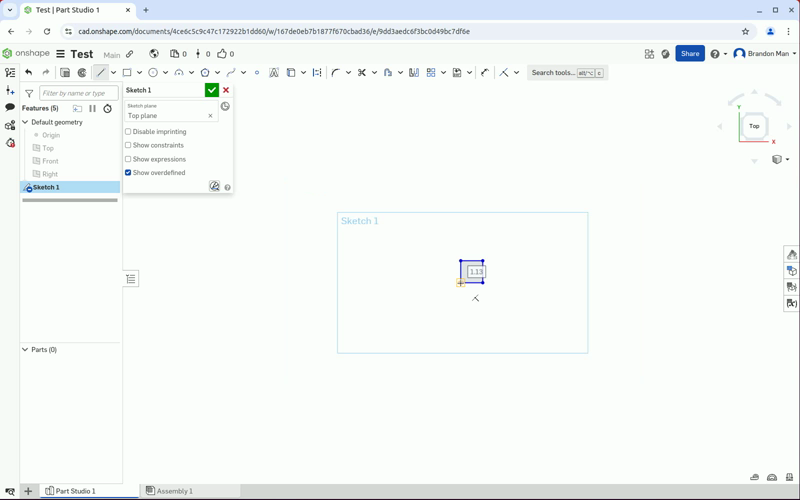
scroll(-6)
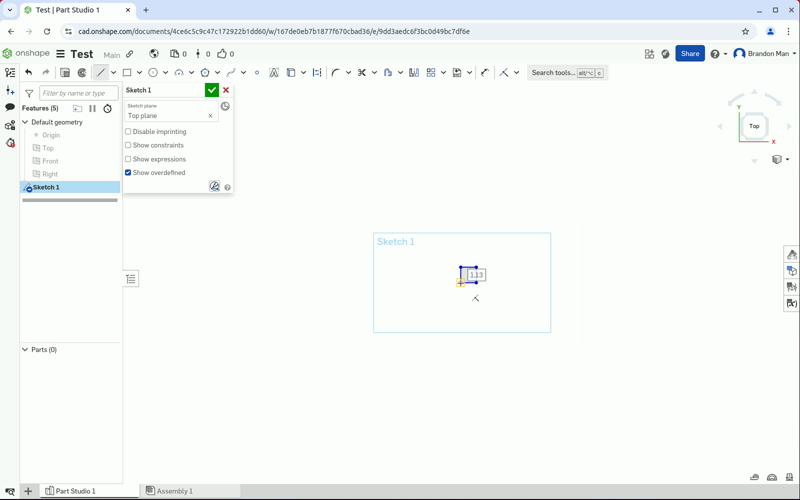
scroll(-6)
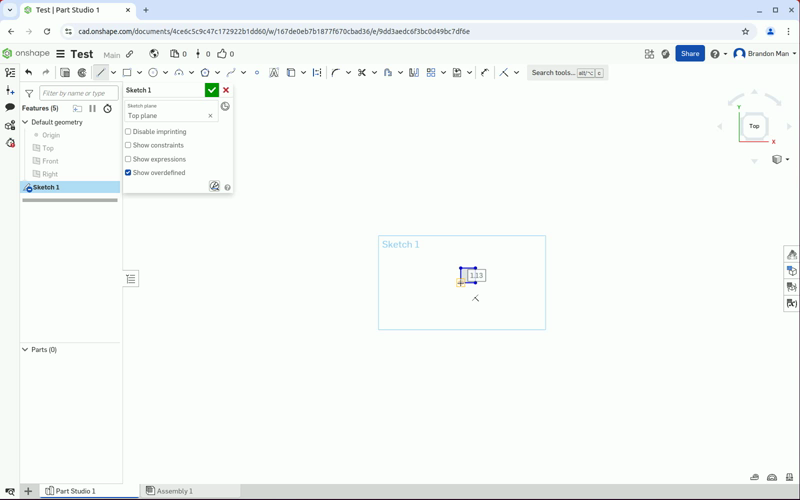
scroll(-6)
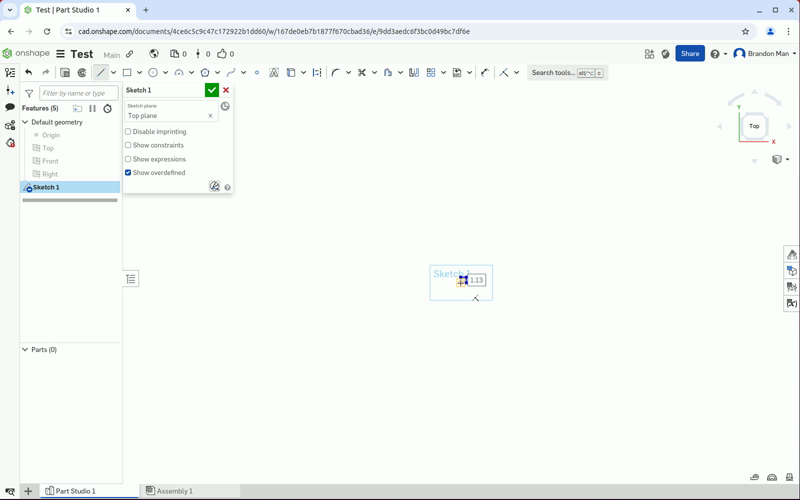
key(esc)
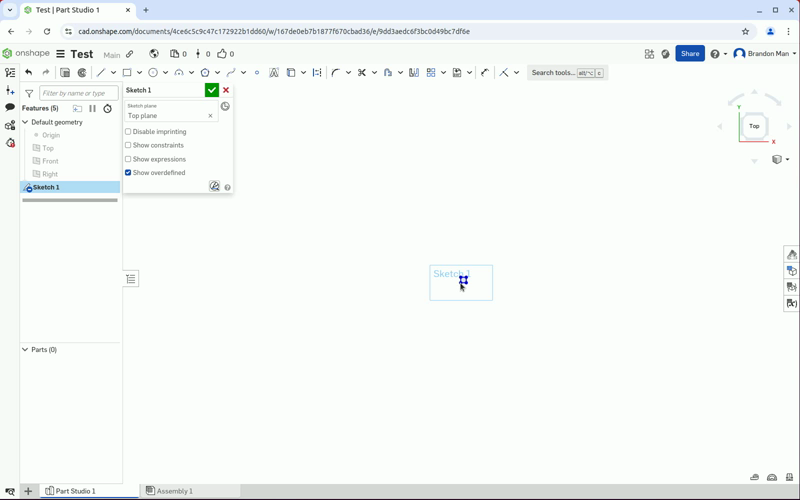
mouse_move(463, 281)
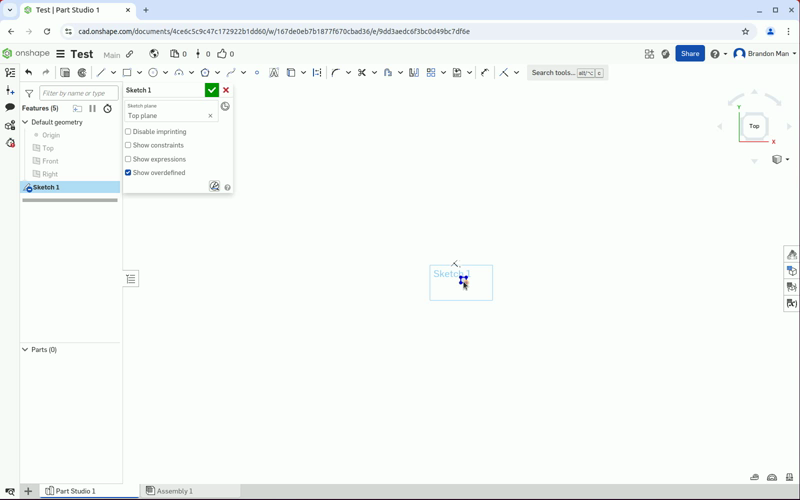
scroll(6)
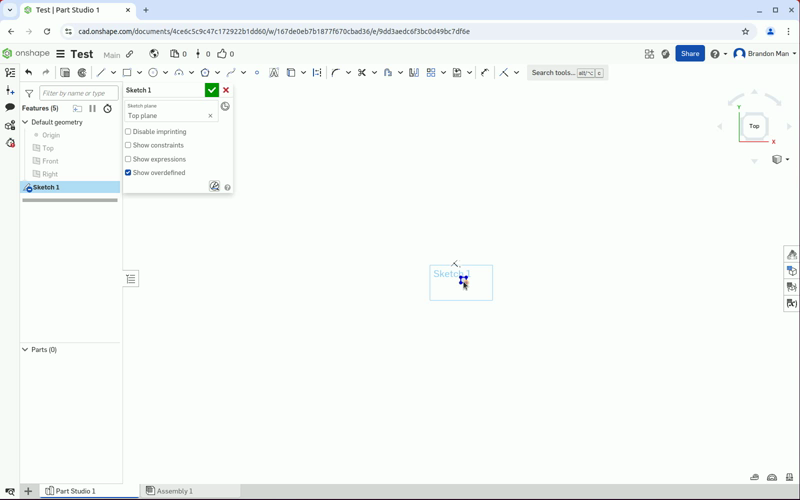
scroll(6)
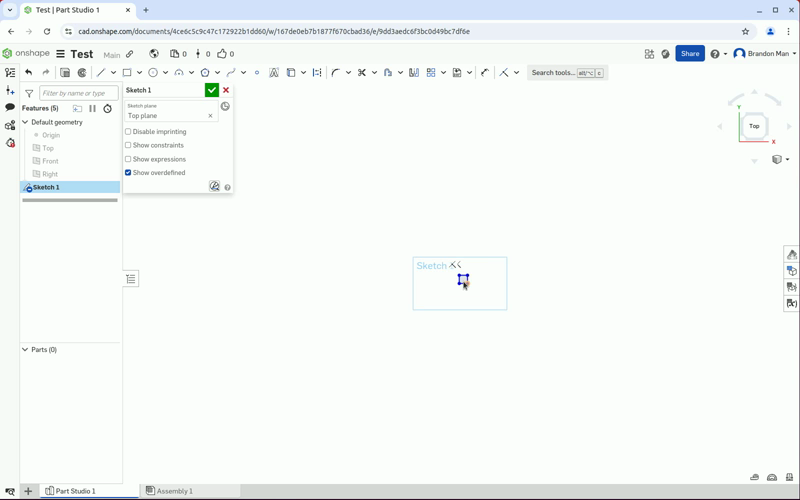
scroll(6)
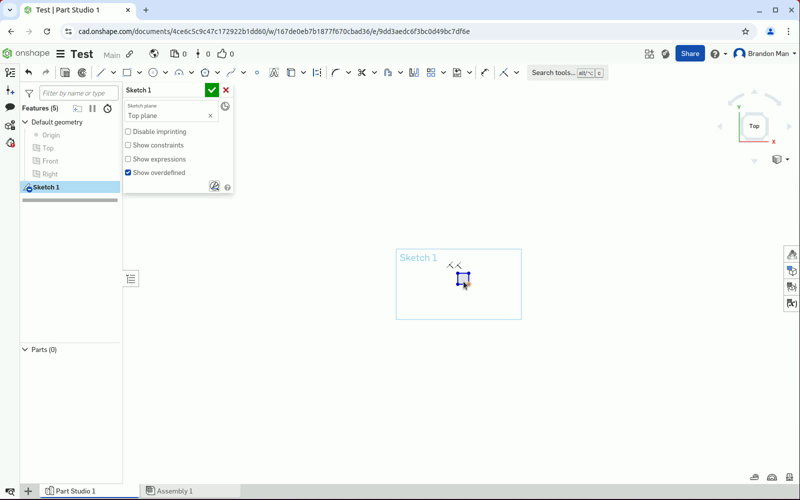
scroll(6)
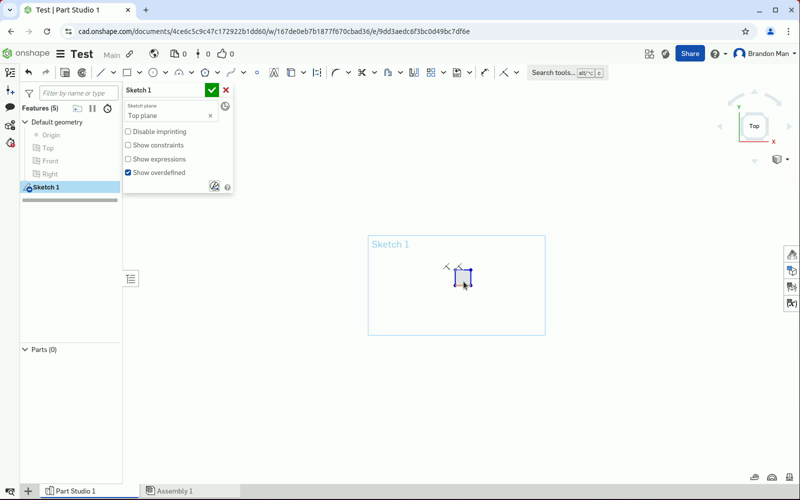
scroll(6)
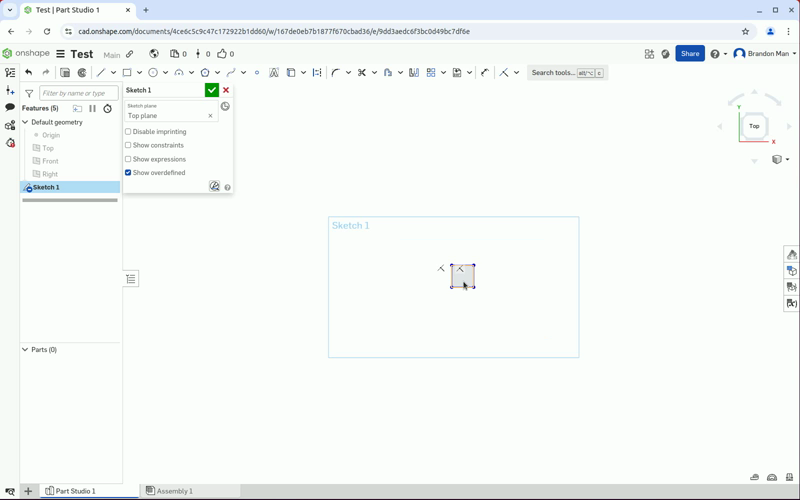
scroll(6)
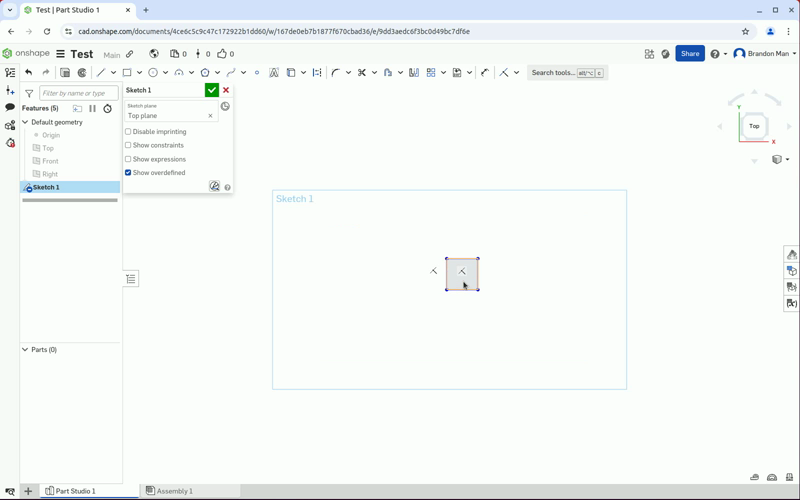
scroll(6)
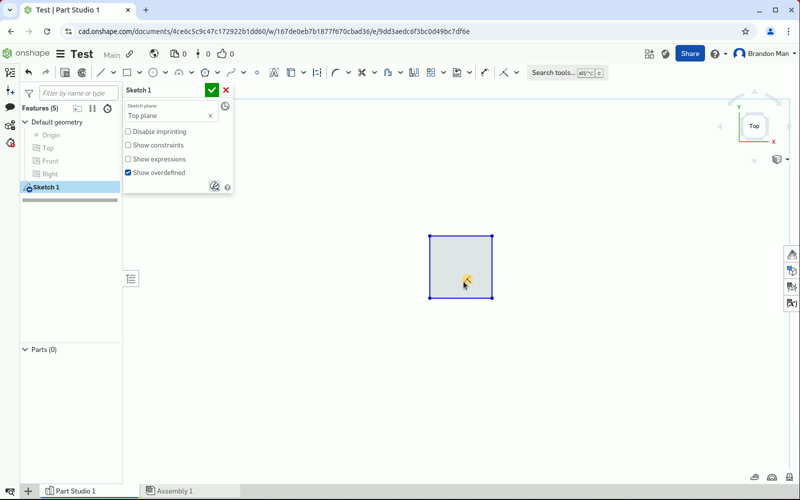
click(463, 281)
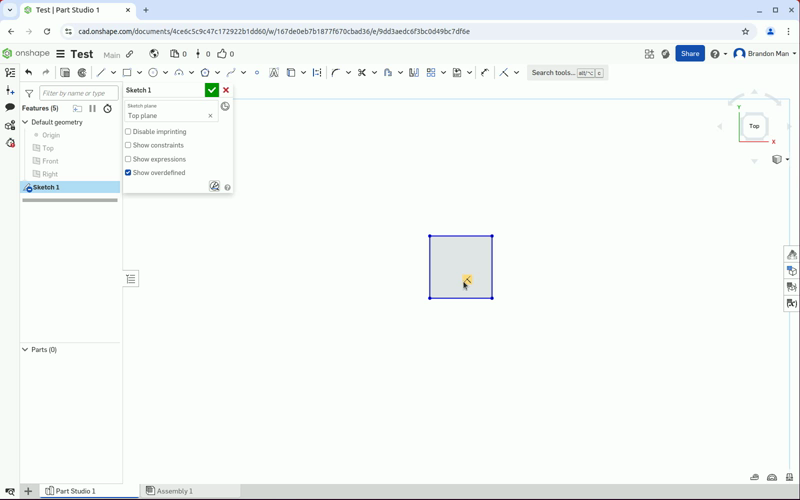
scroll(-6)
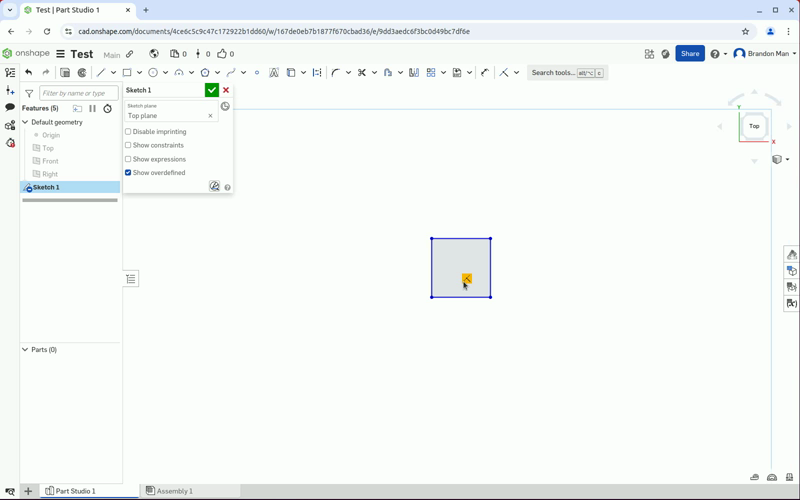
scroll(-6)
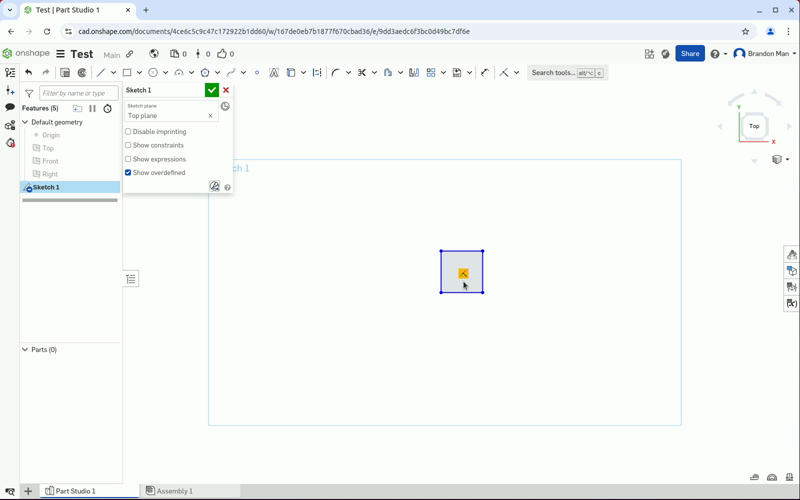
scroll(-6)
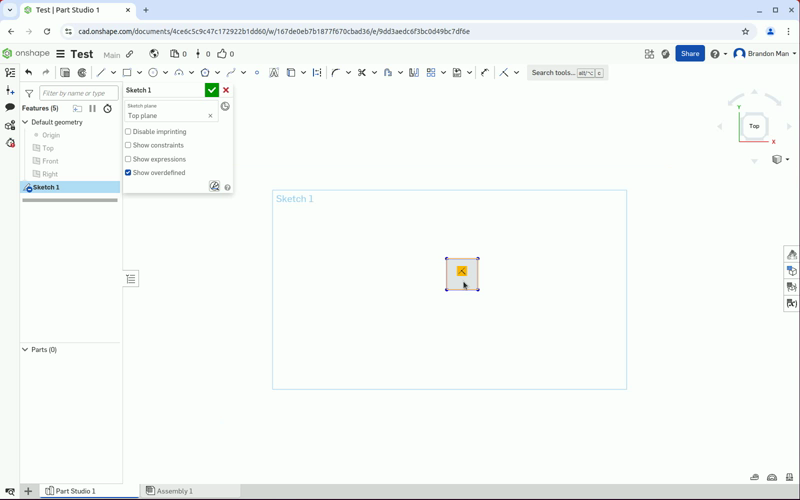
scroll(-6)
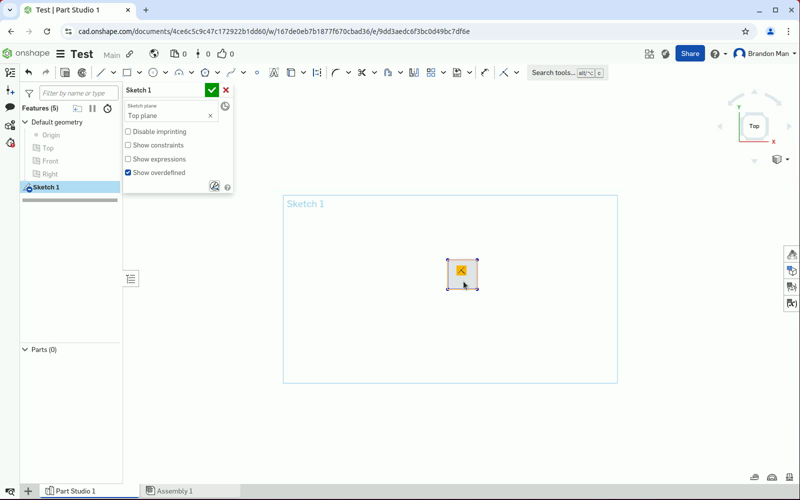
scroll(-6)
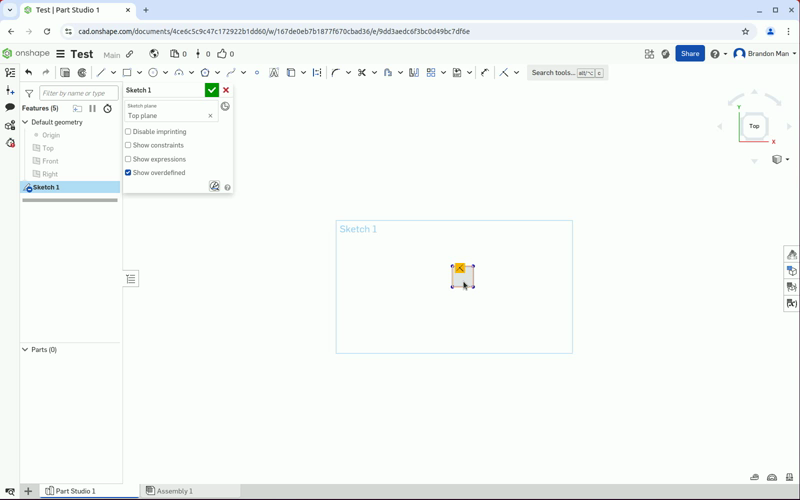
scroll(-6)
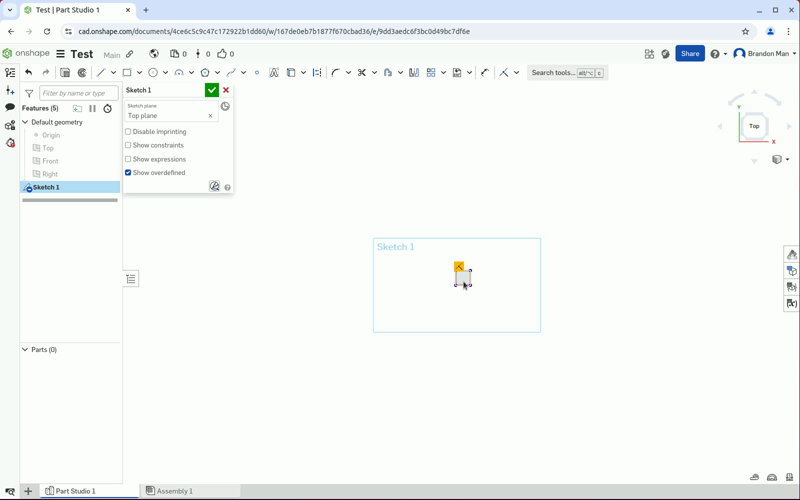
scroll(-6)
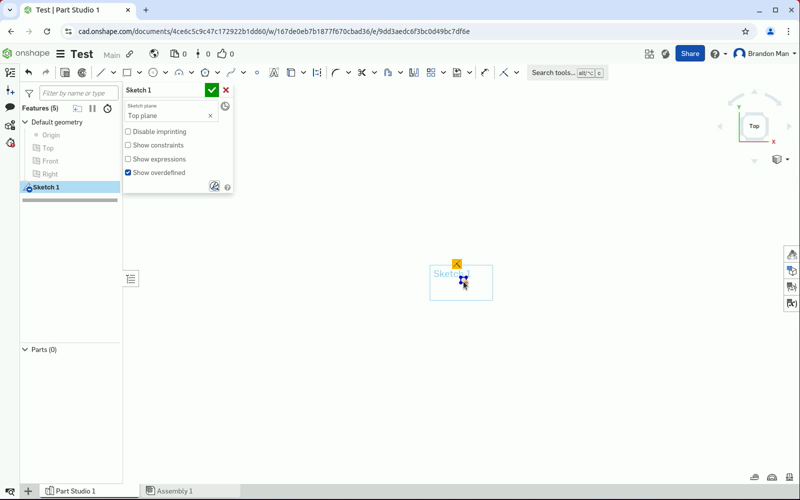
mouse_move(73, 352)
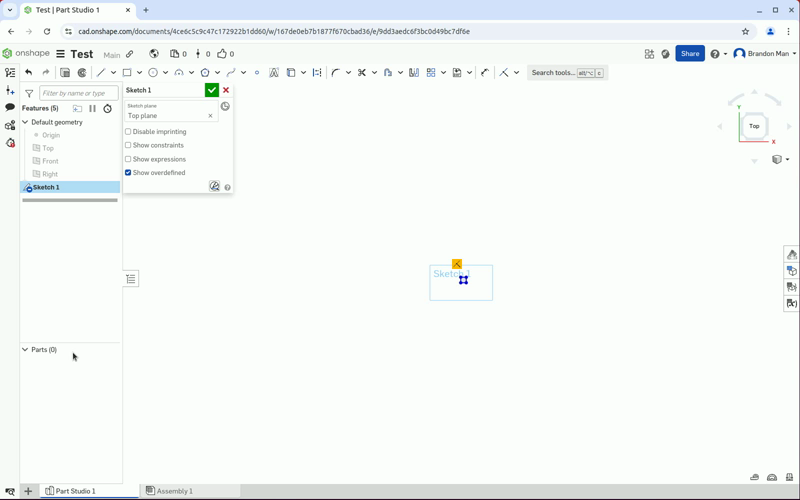
key(shift+y)
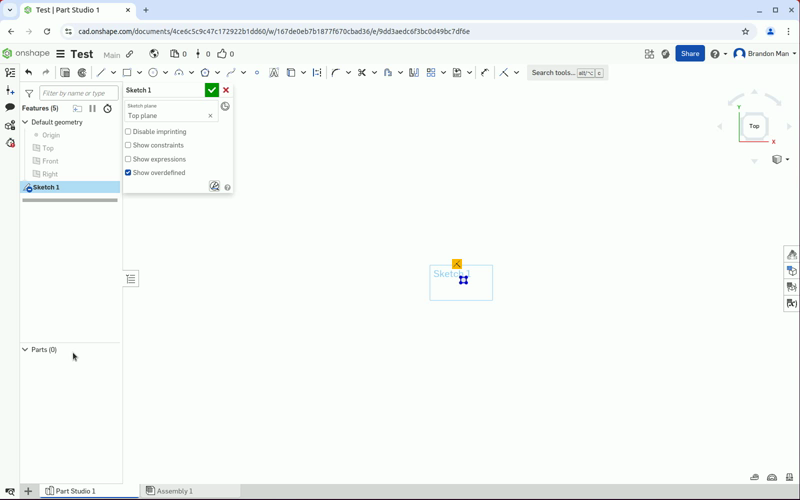
key(shift+e)
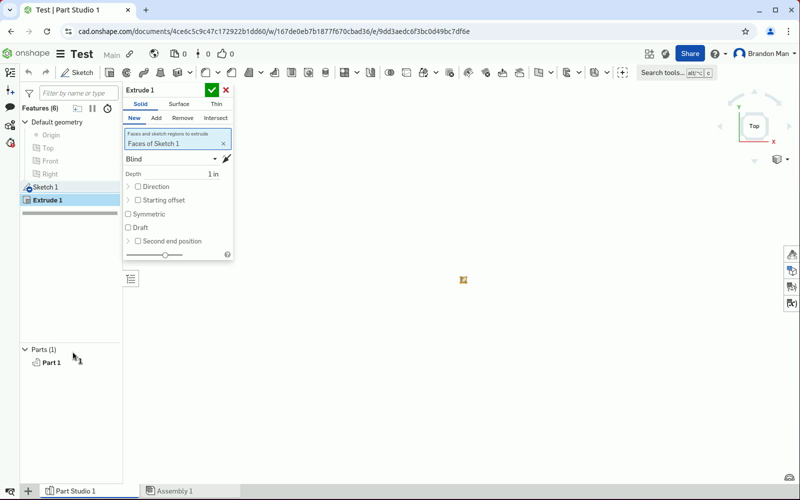
mouse_move(143, 106)
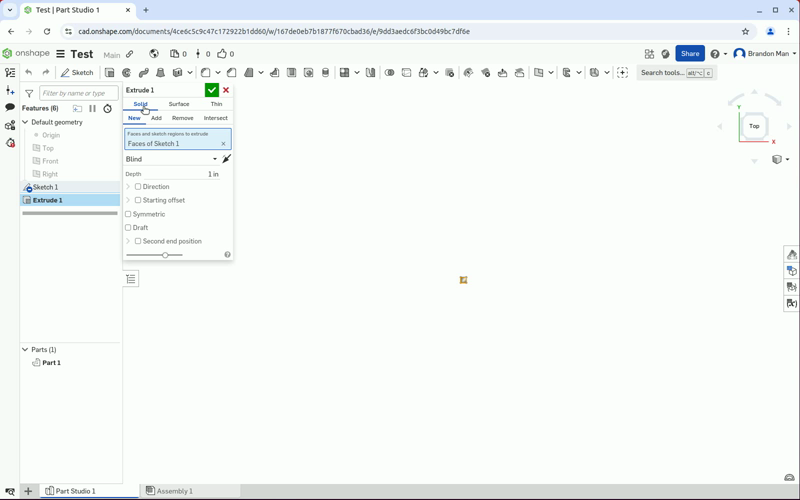
click(143, 106)
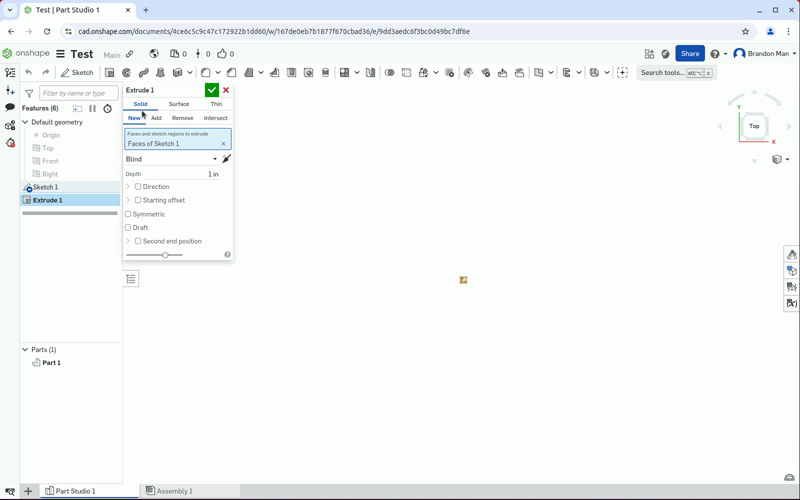
mouse_move(137, 120)
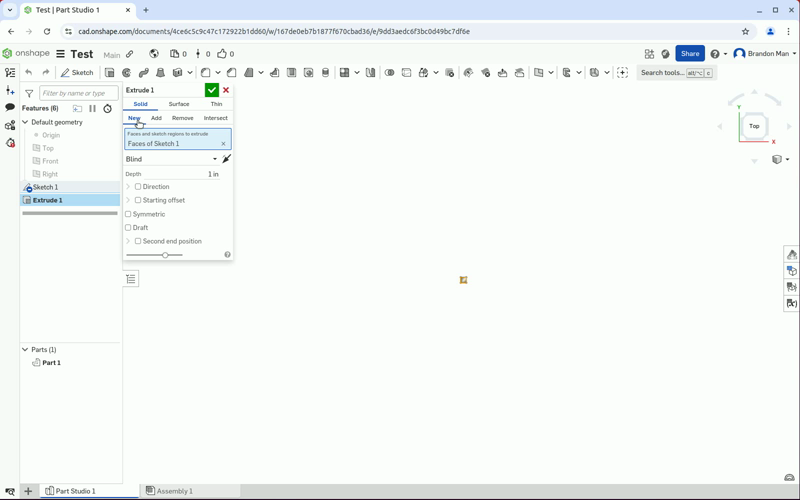
click(137, 120)
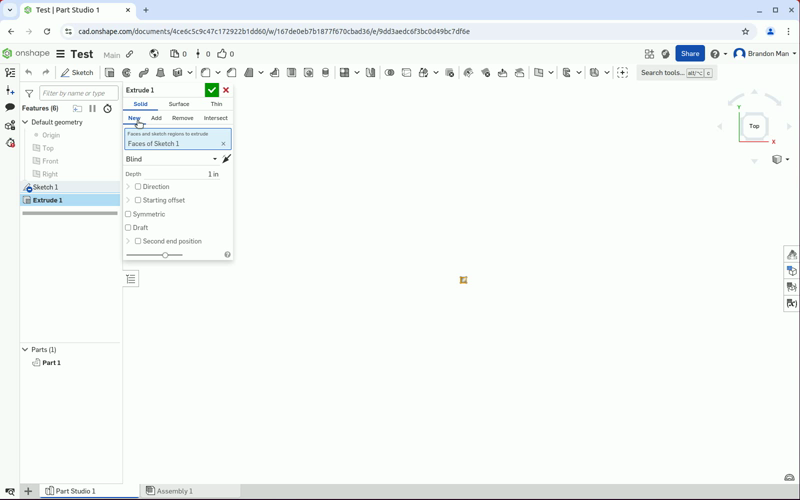
key(tab, 4)
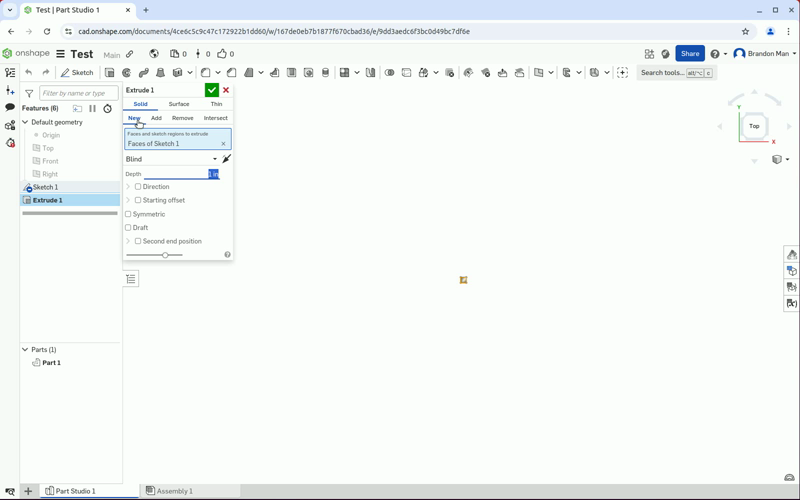
text(23.108)
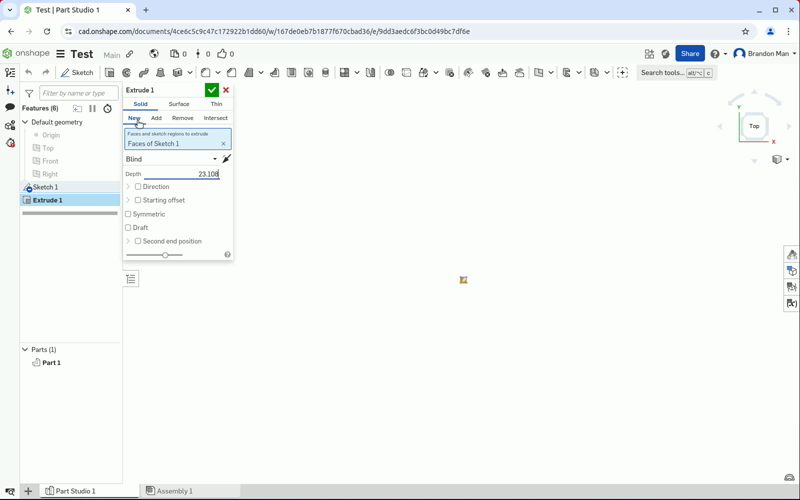
key(enter)
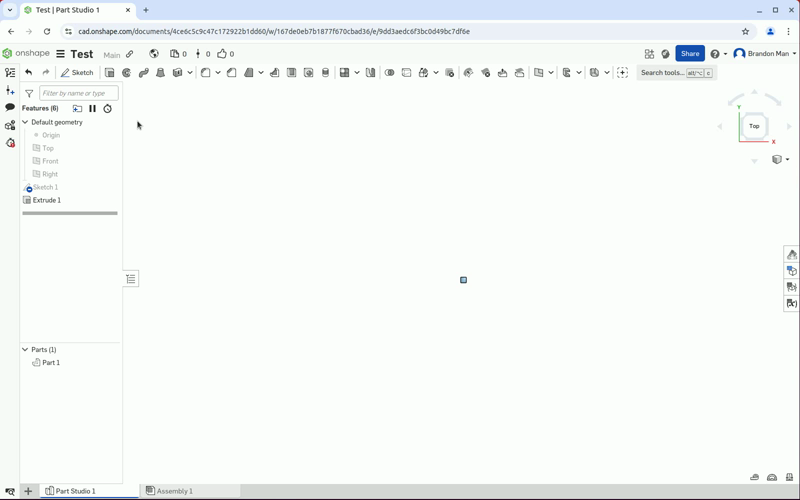
key(shift+h)
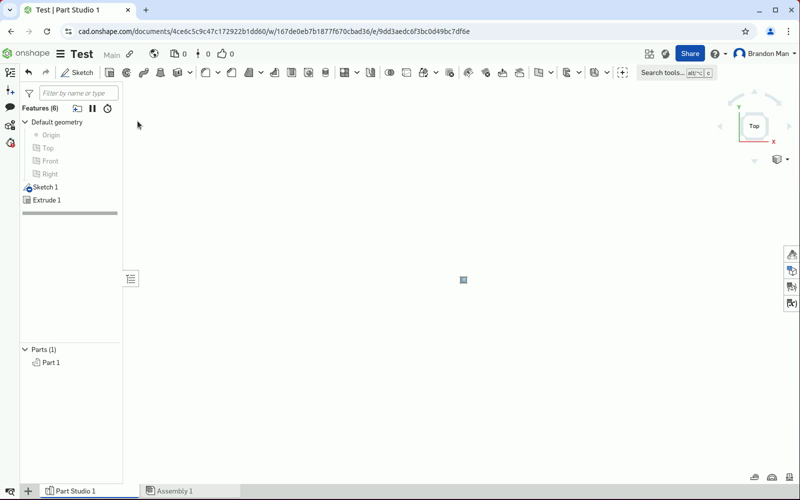
key(shift+h)
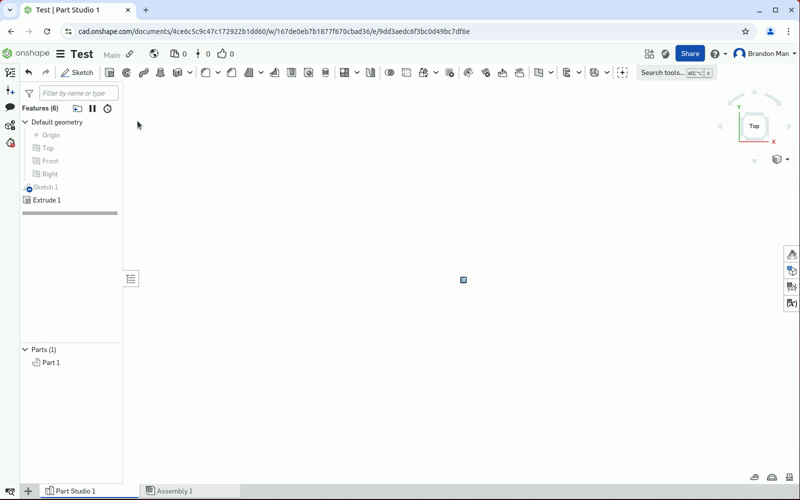
mouse_move(73, 189)
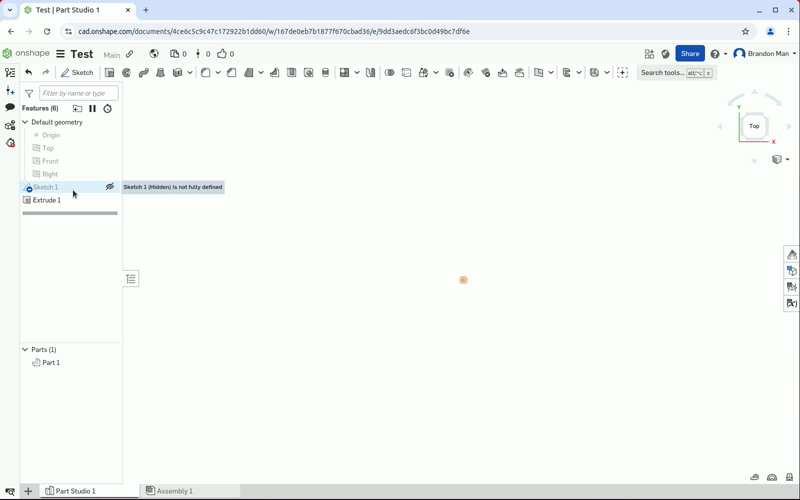
click(73, 189)
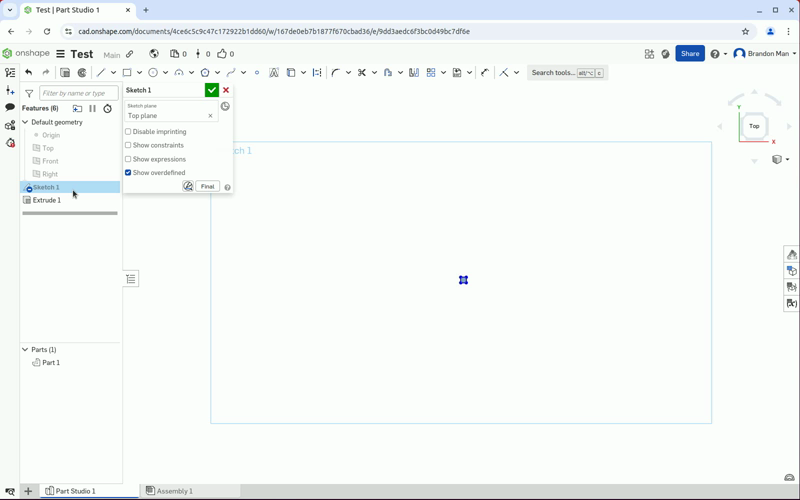
mouse_move(229, 92)
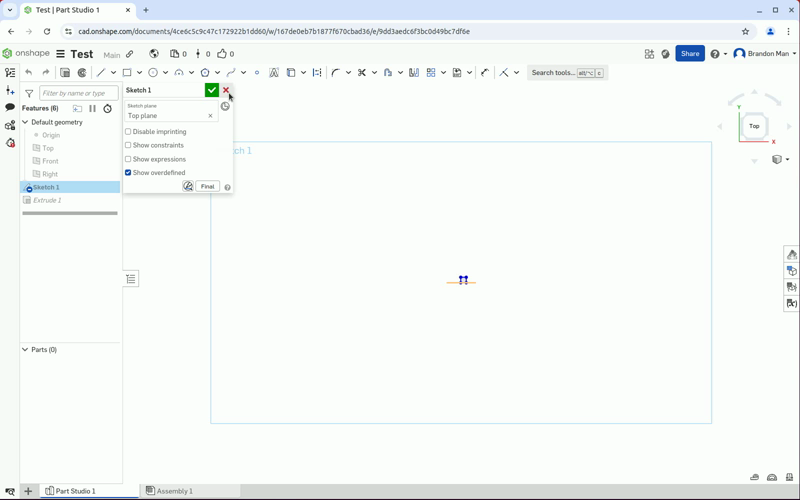
click(229, 92)
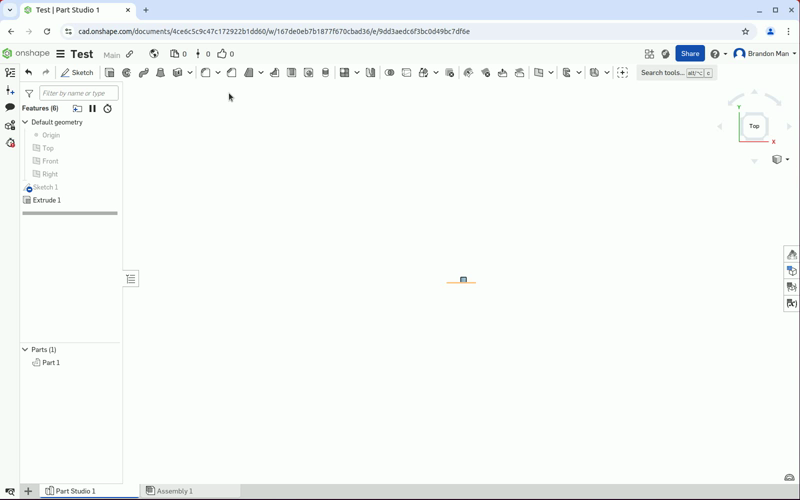
mouse_move(73, 352)
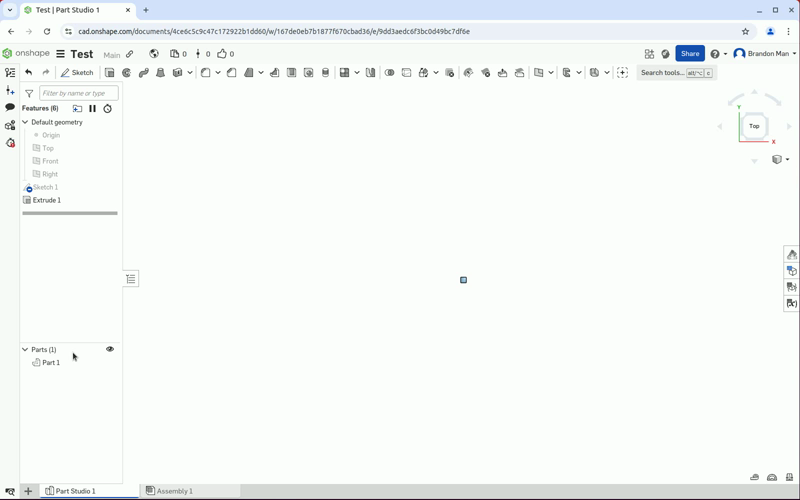
key(y)
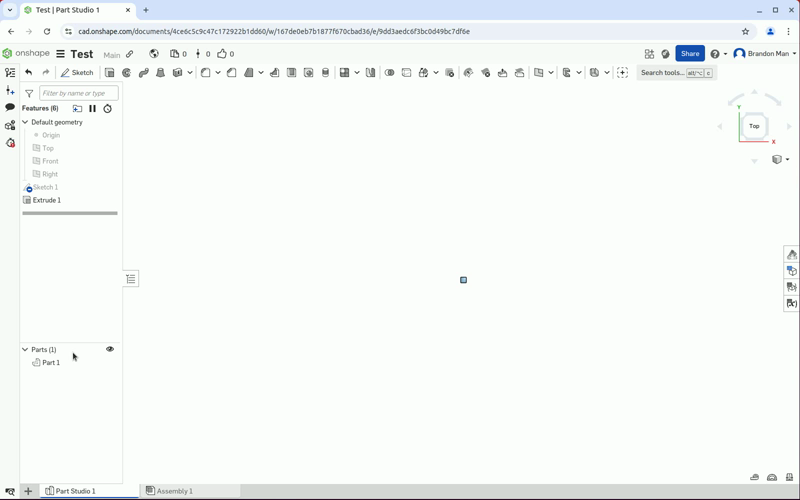
key(shift+p)
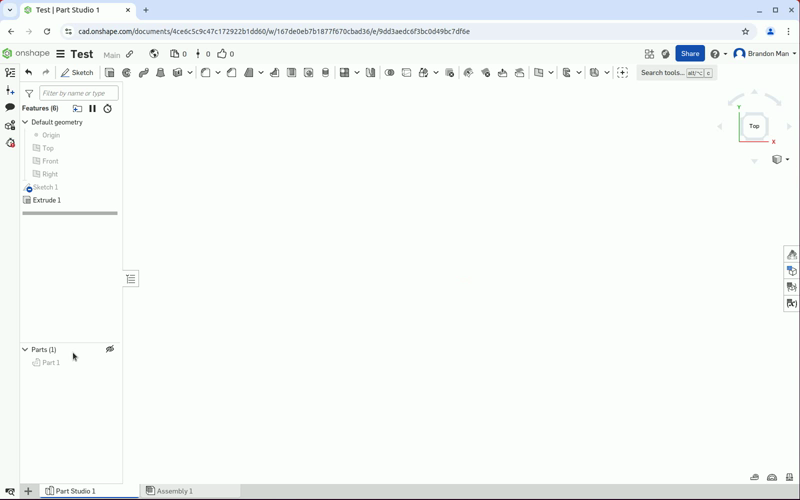
key(space)
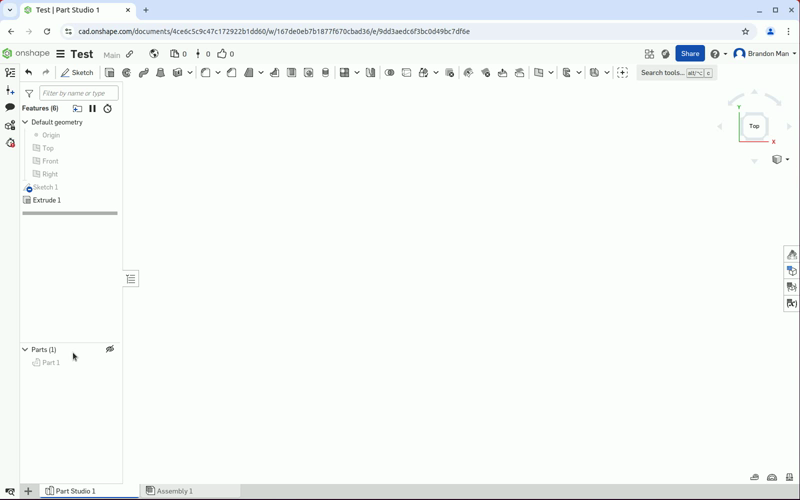
key_down(shift)
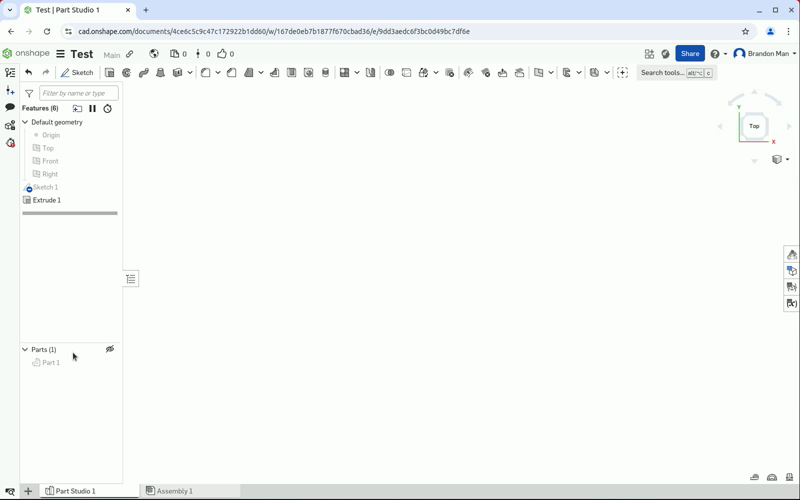
key(up)
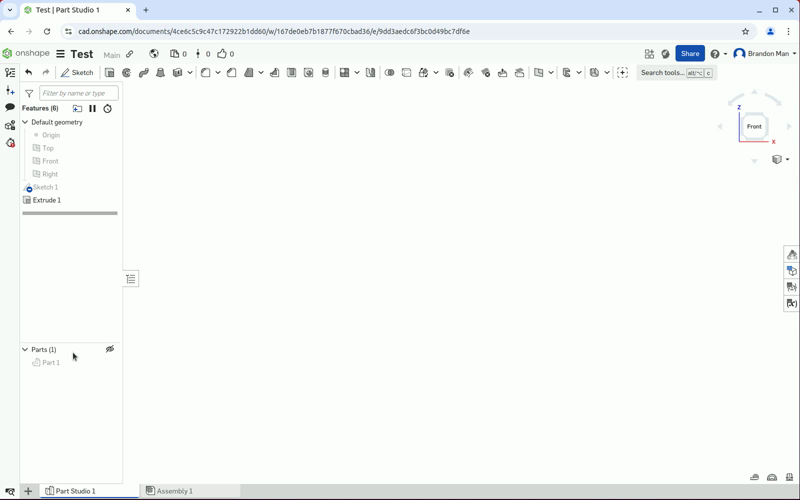
key_up(shift)
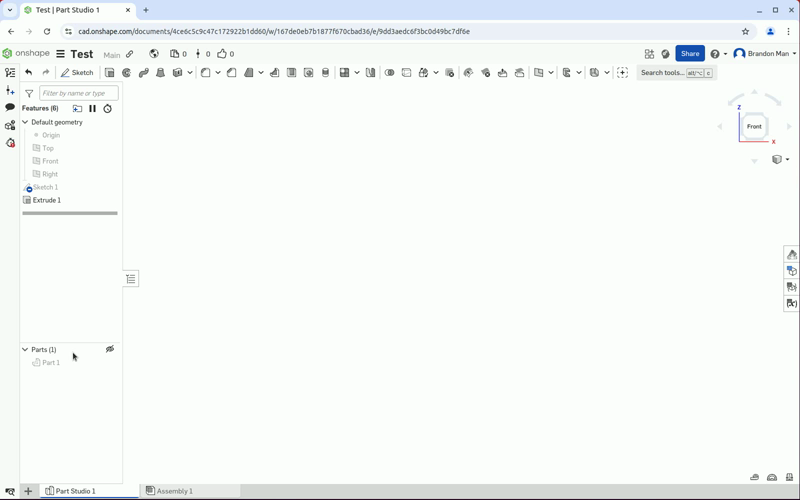
key(space)
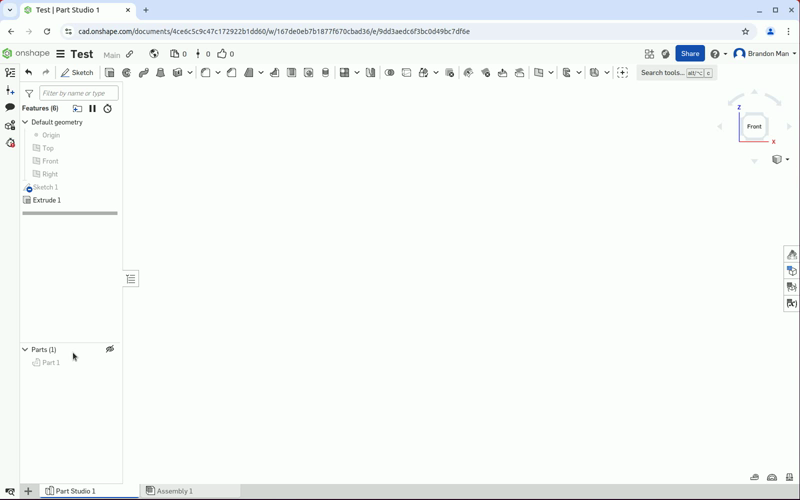
key_down(shift)
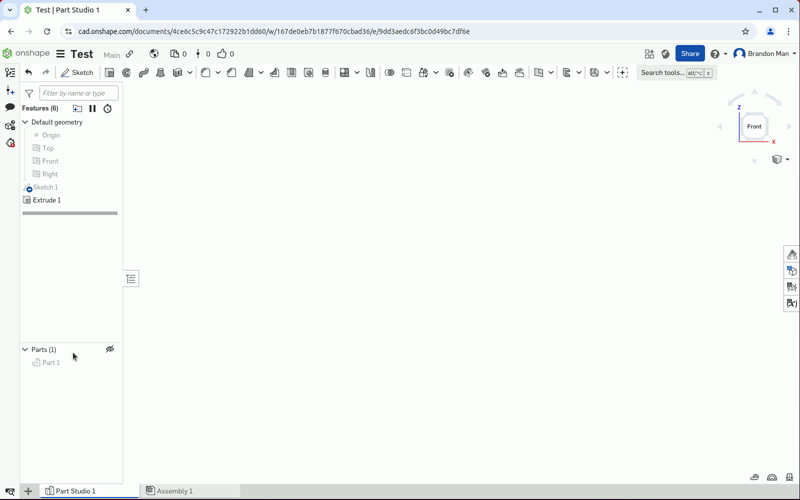
key(left)
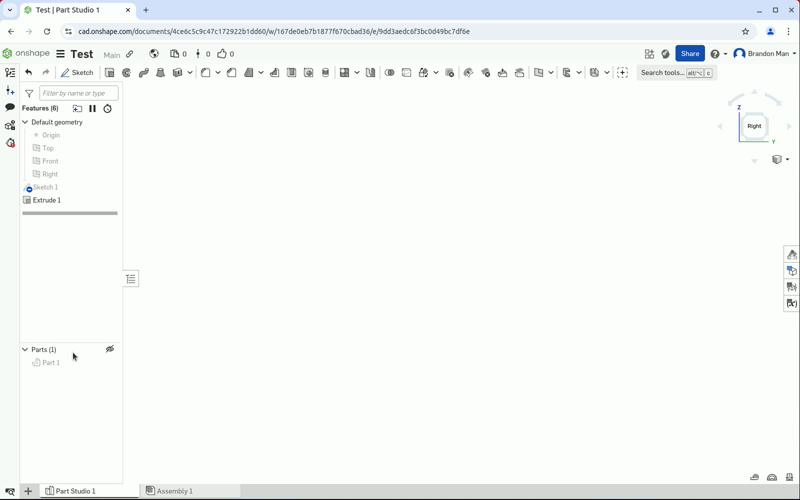
key_up(shift)
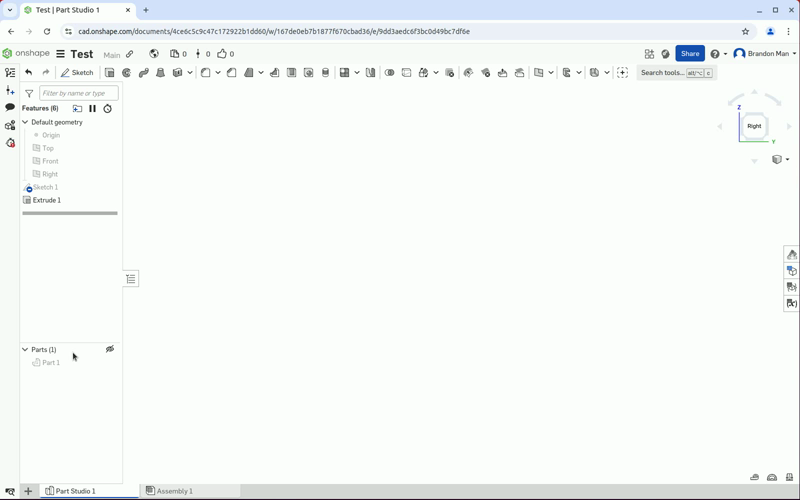
mouse_move(73, 352)
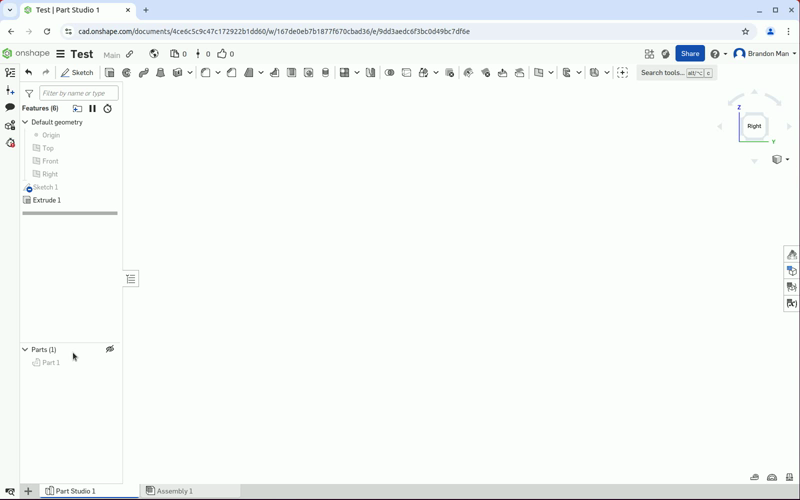
key(shift+y)
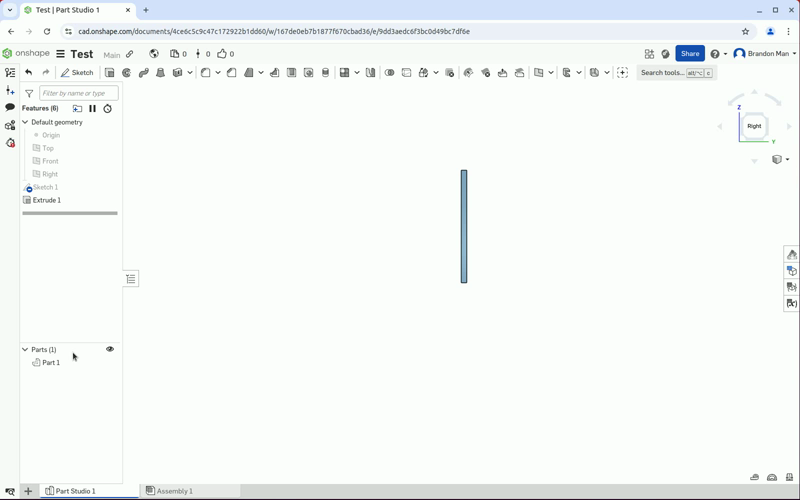
mouse_move(541, 75)
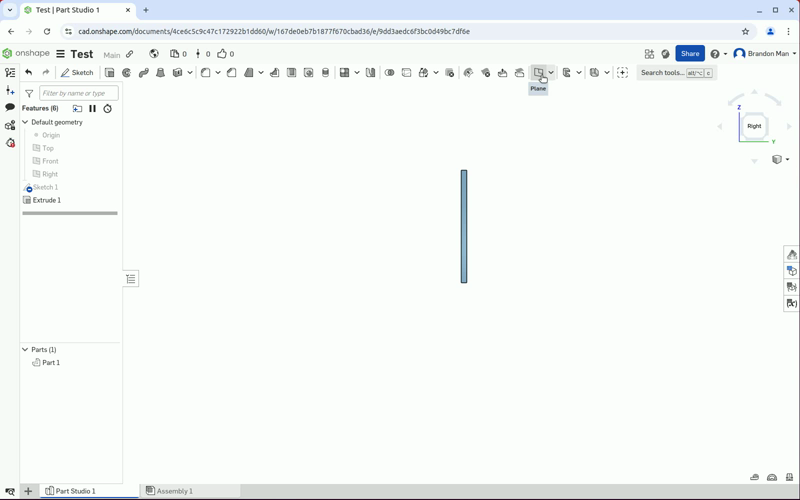
click(541, 75)
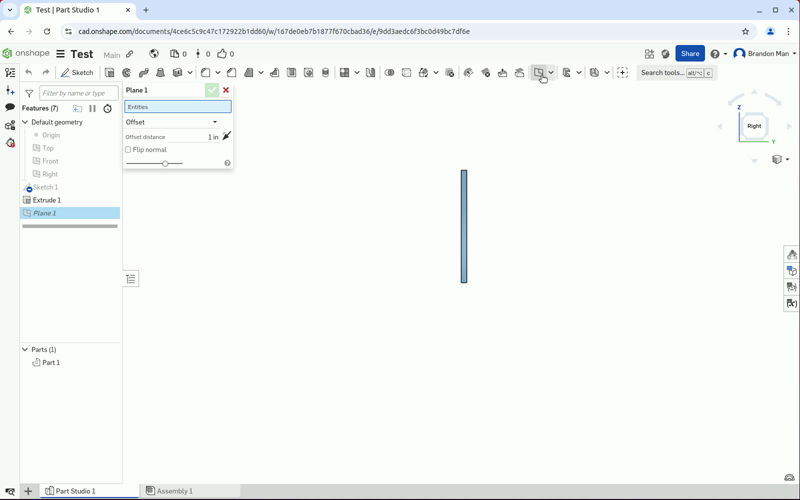
mouse_move(73, 176)
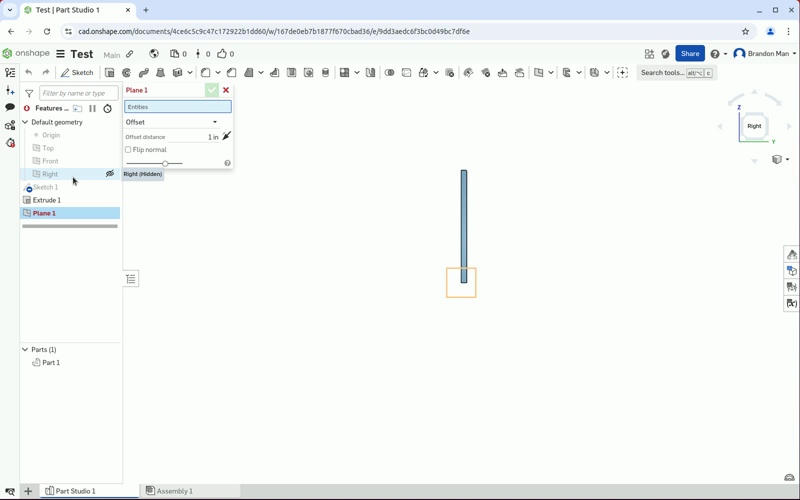
click(73, 176)
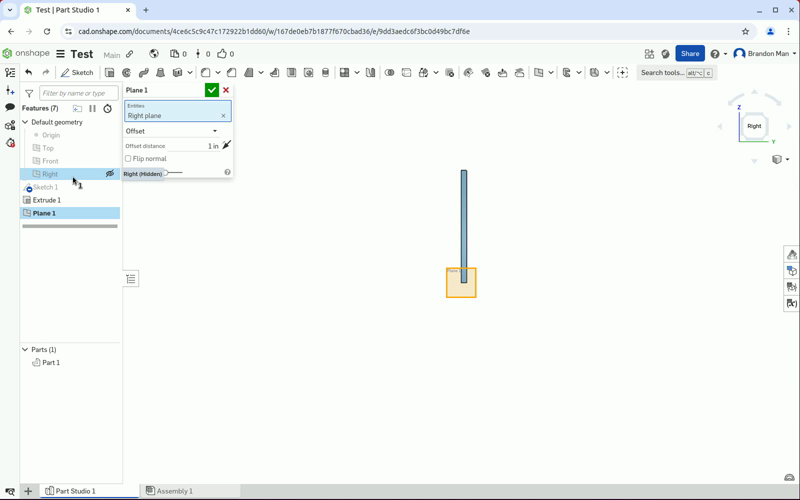
key(tab, 2)
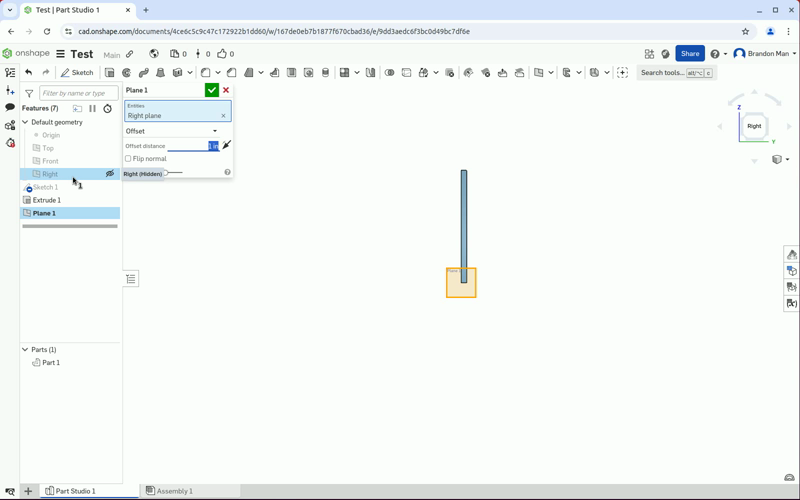
text(0.955)
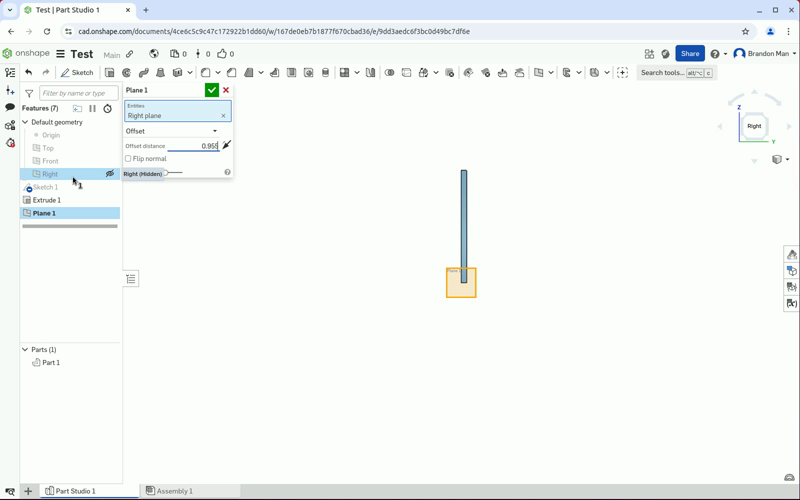
key(enter, 2)
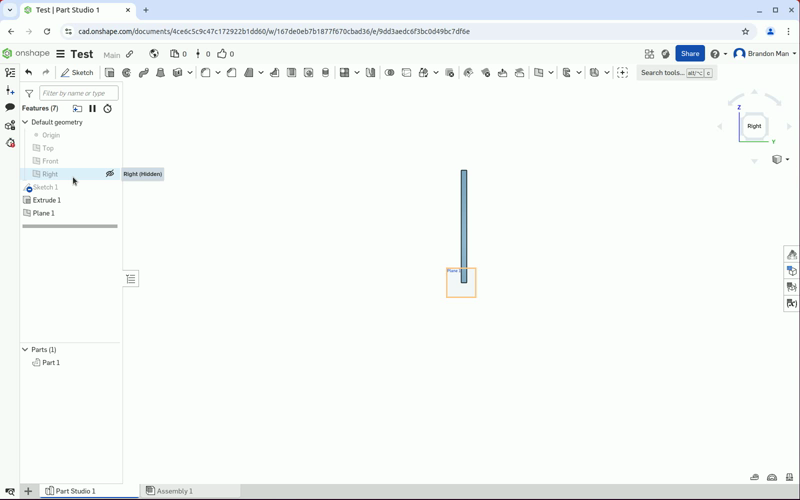
key(shift+s)
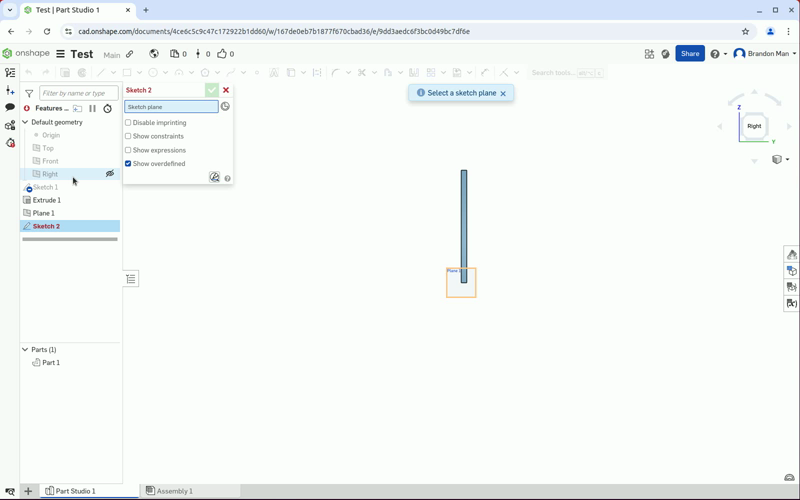
mouse_move(73, 215)
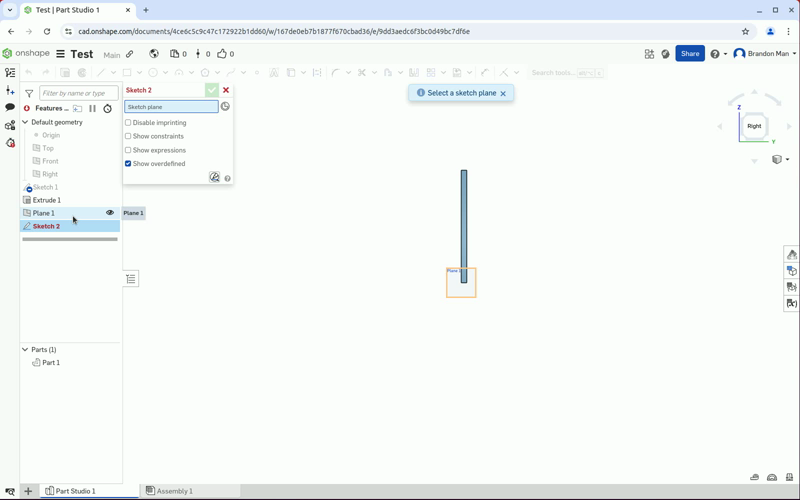
click(73, 215)
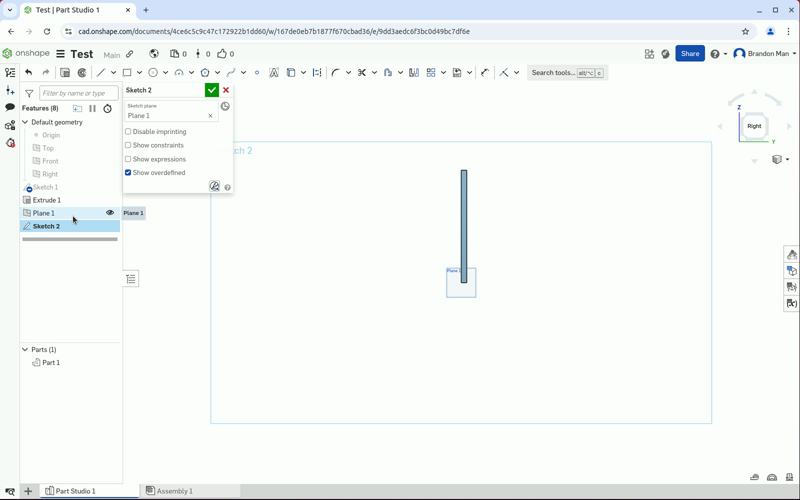
mouse_move(73, 352)
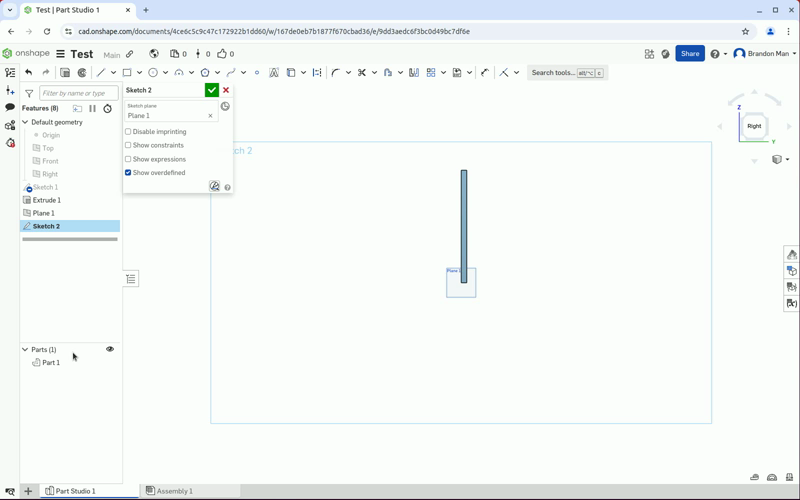
key(y)
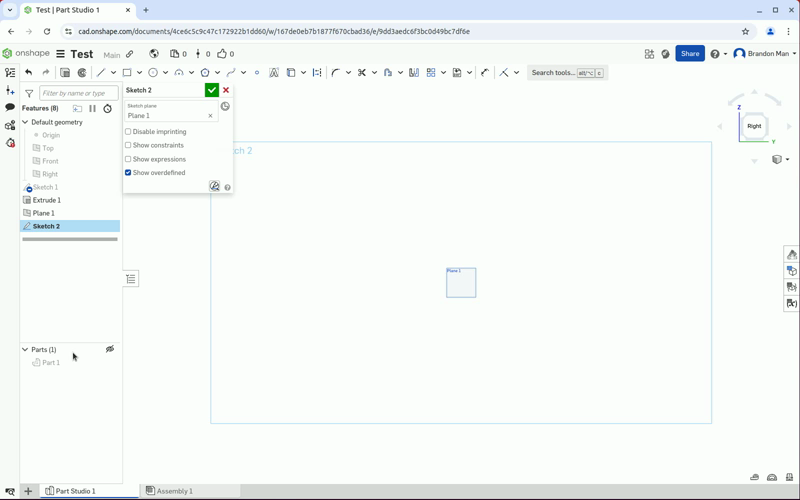
key(c)
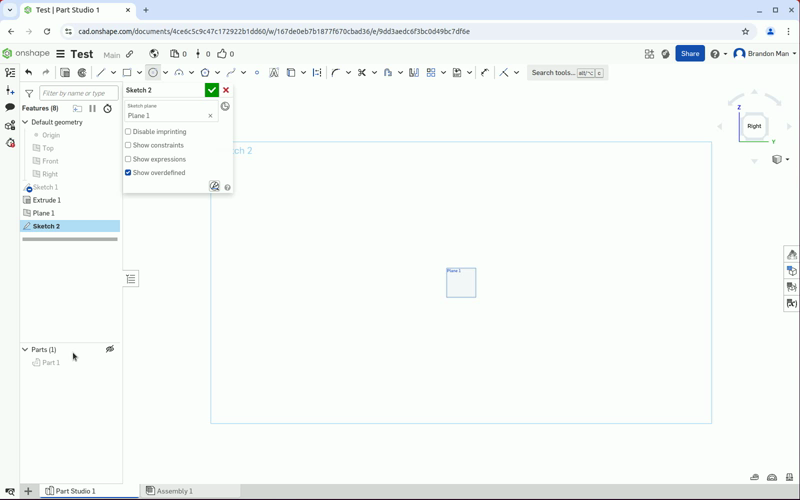
key_down(shift)
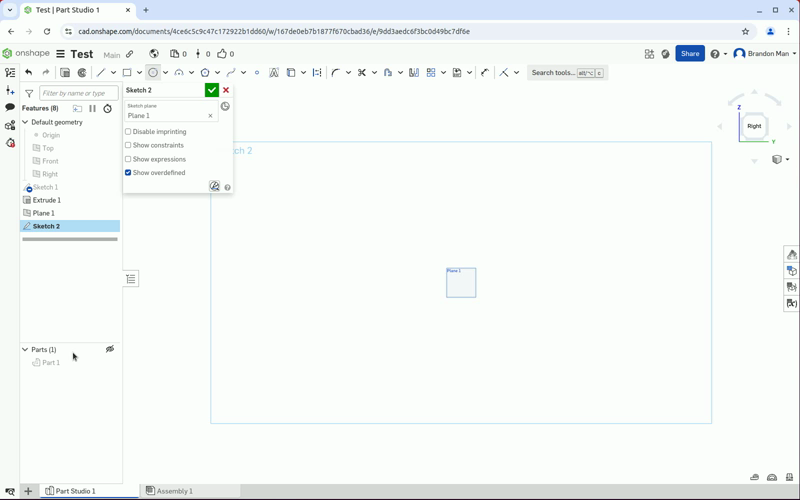
mouse_move(464, 172)
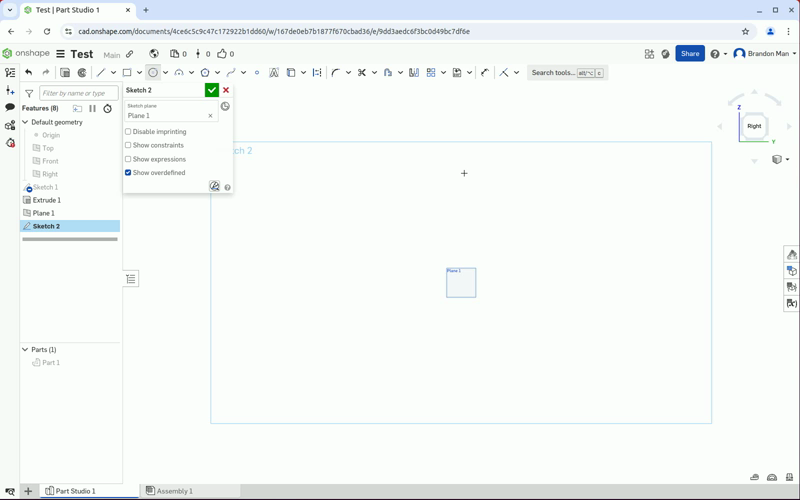
click(464, 172)
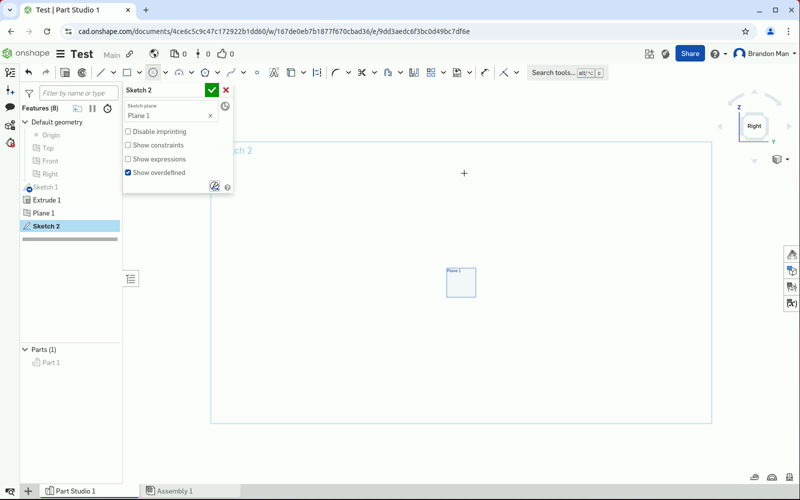
key_up(shift)
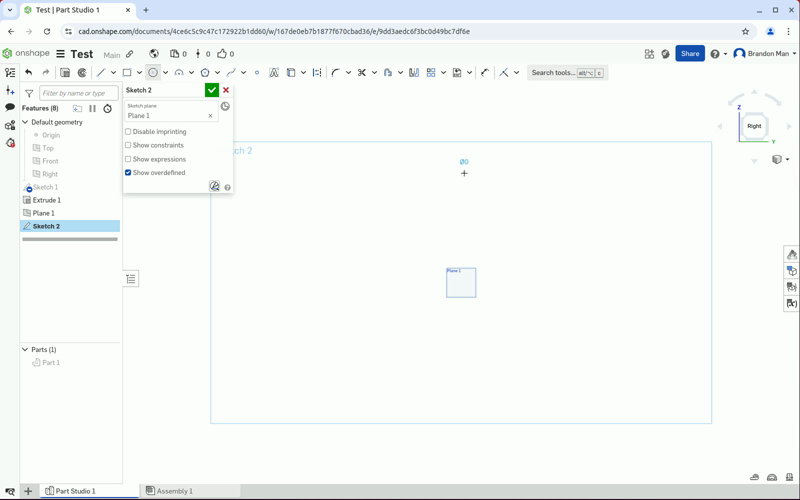
mouse_move(465, 172)
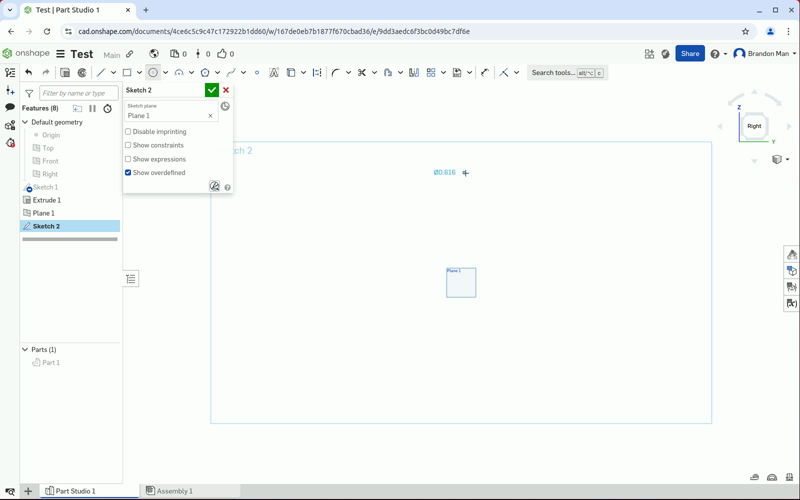
scroll(6)
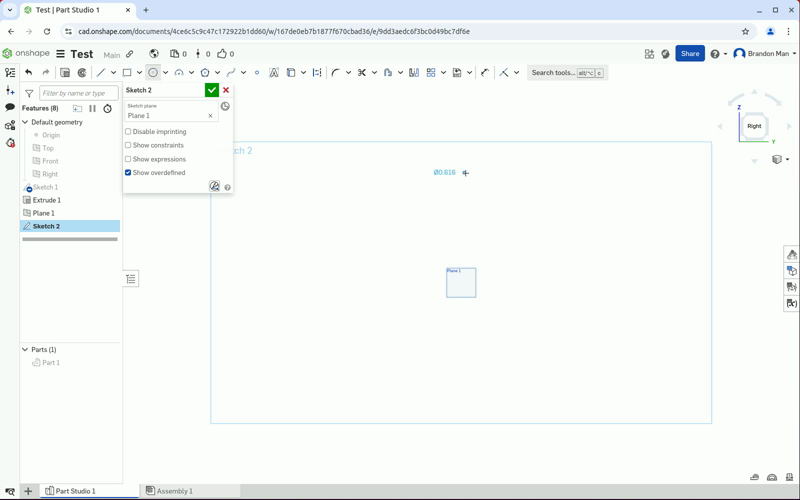
scroll(6)
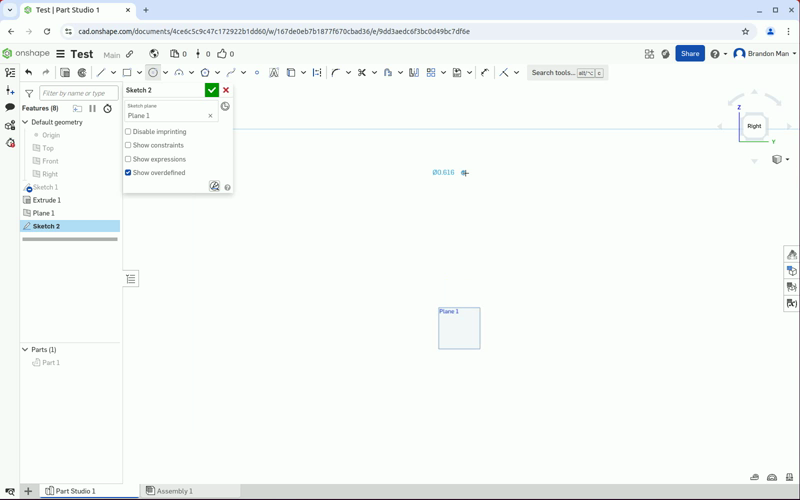
scroll(6)
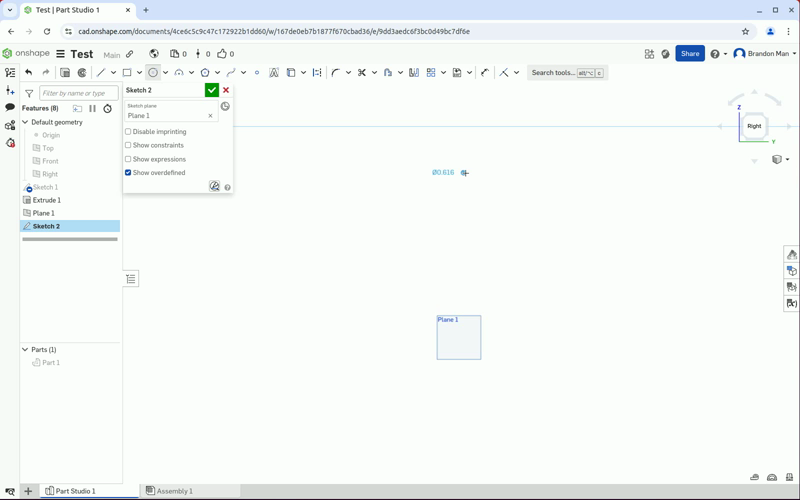
scroll(6)
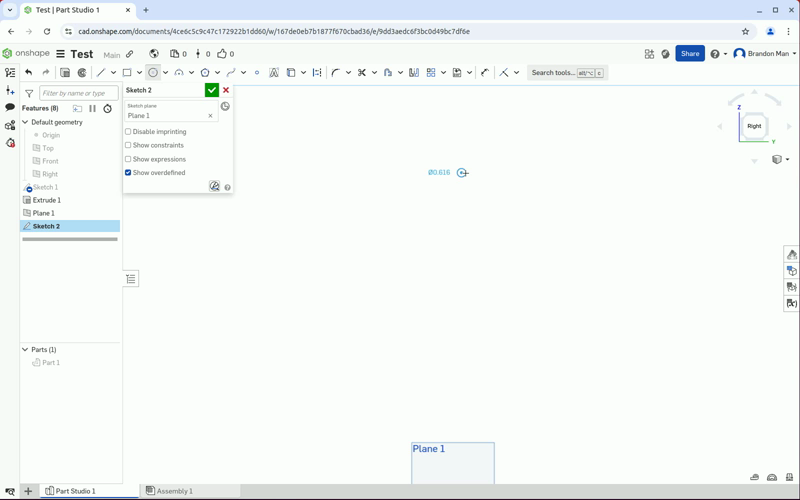
scroll(6)
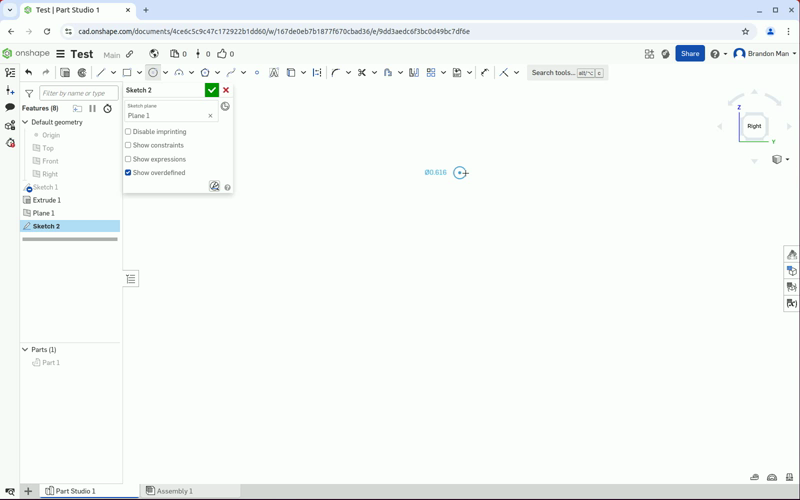
scroll(6)
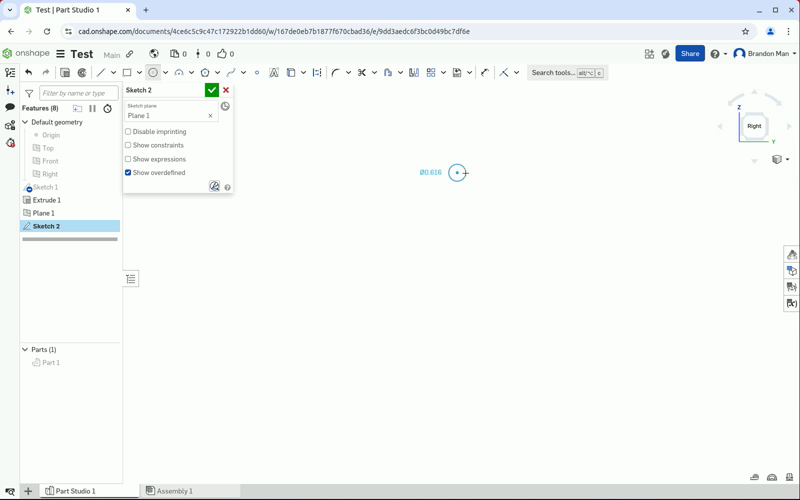
scroll(6)
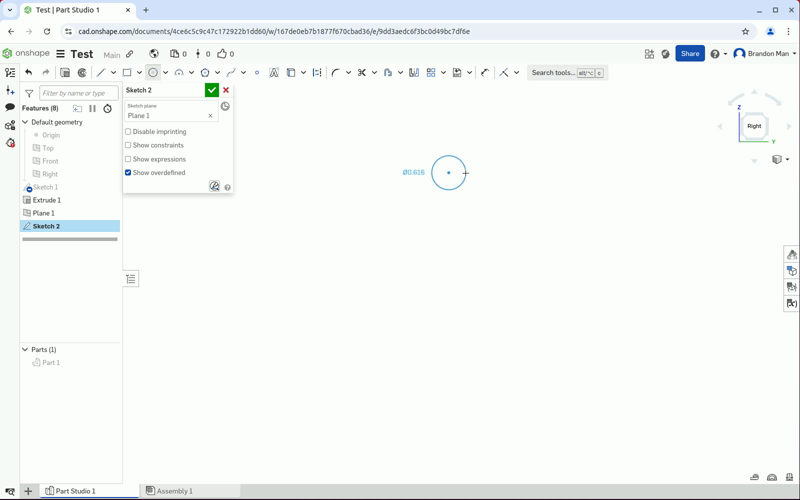
click(465, 172)
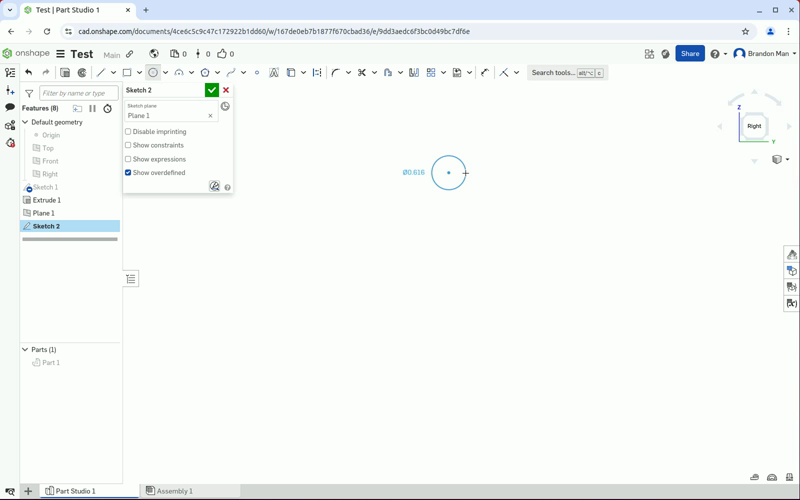
scroll(-6)
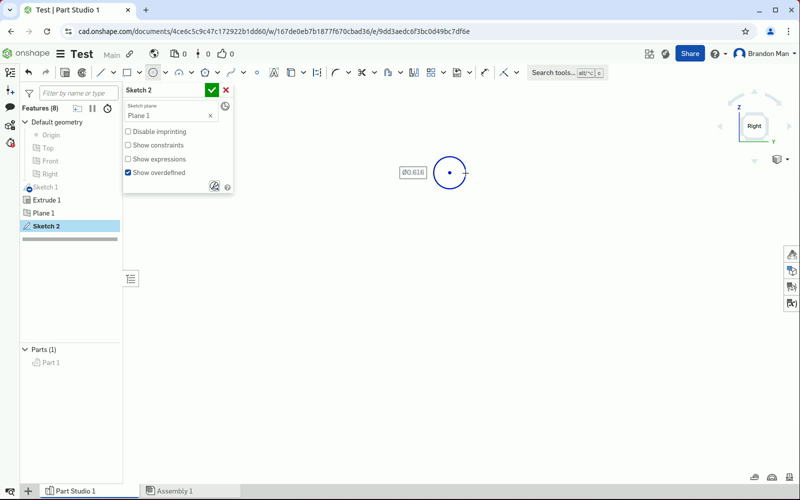
scroll(-6)
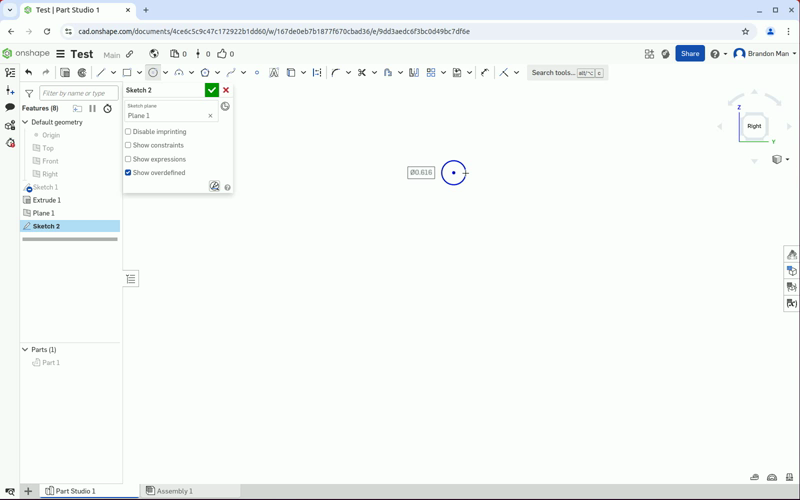
scroll(-6)
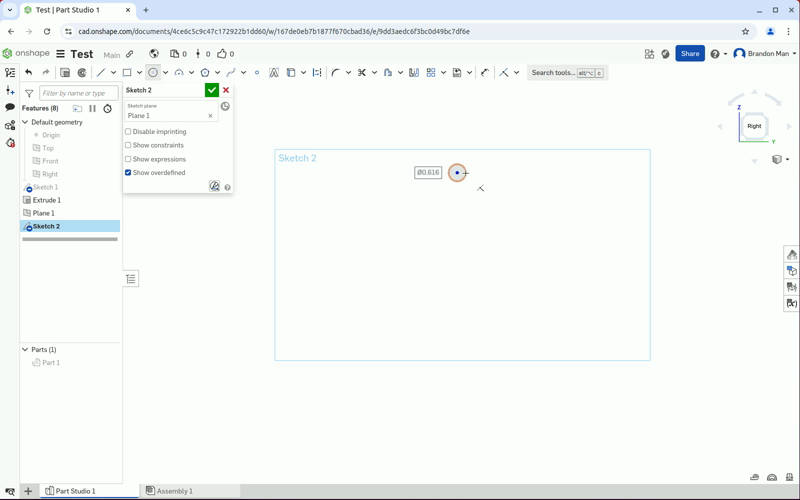
scroll(-6)
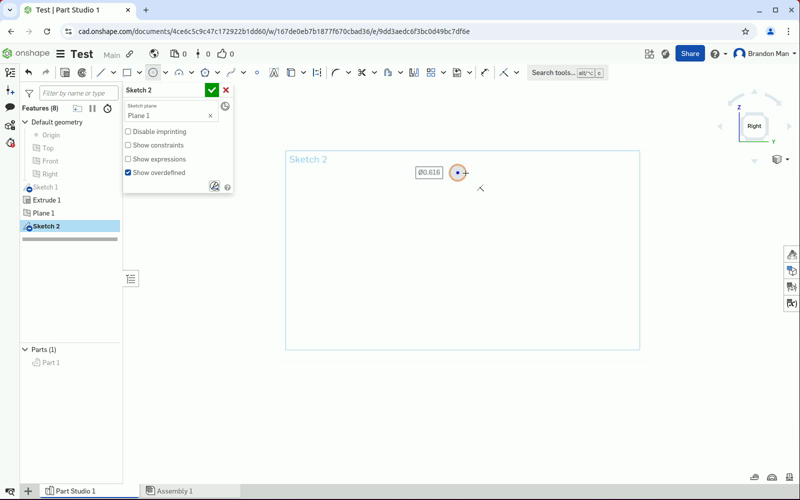
scroll(-6)
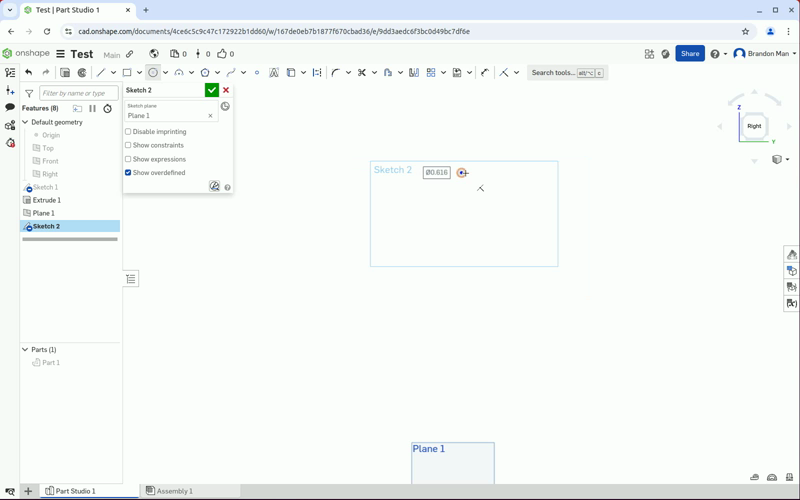
scroll(-6)
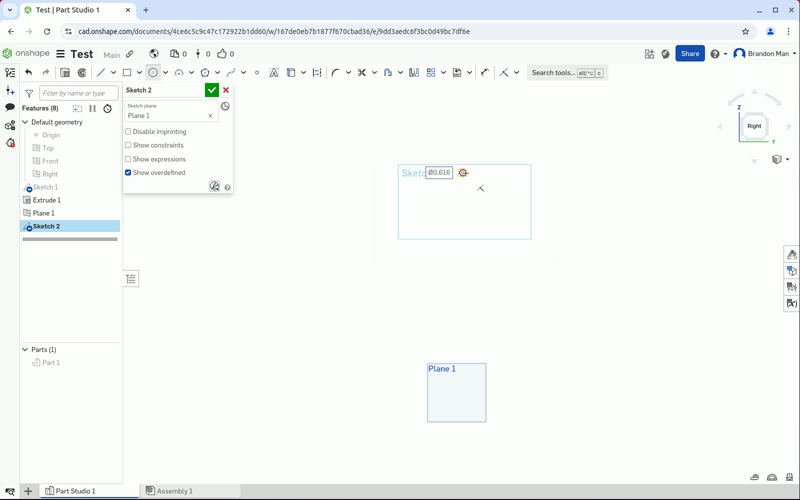
scroll(-6)
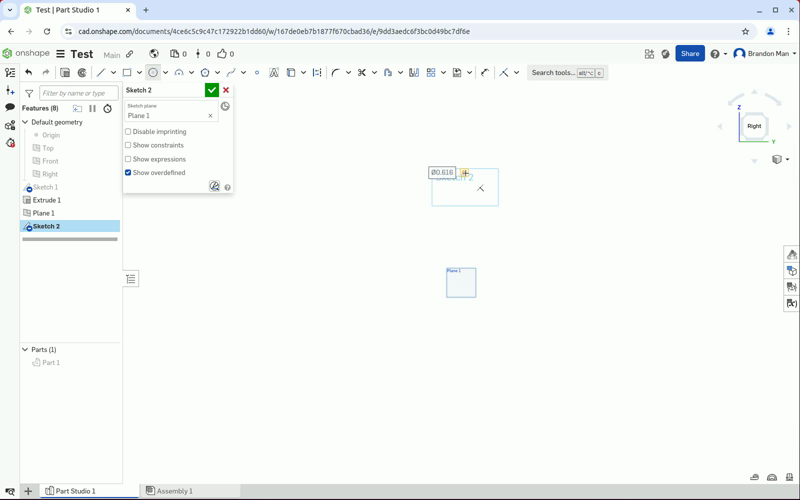
key(esc)
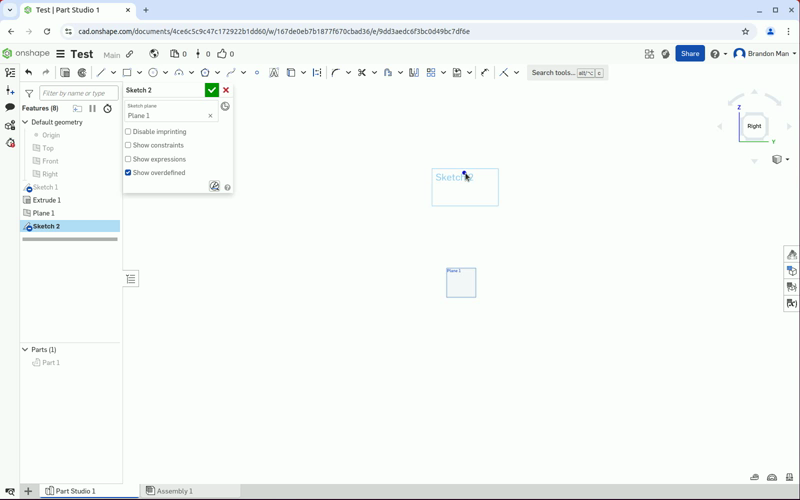
mouse_move(465, 172)
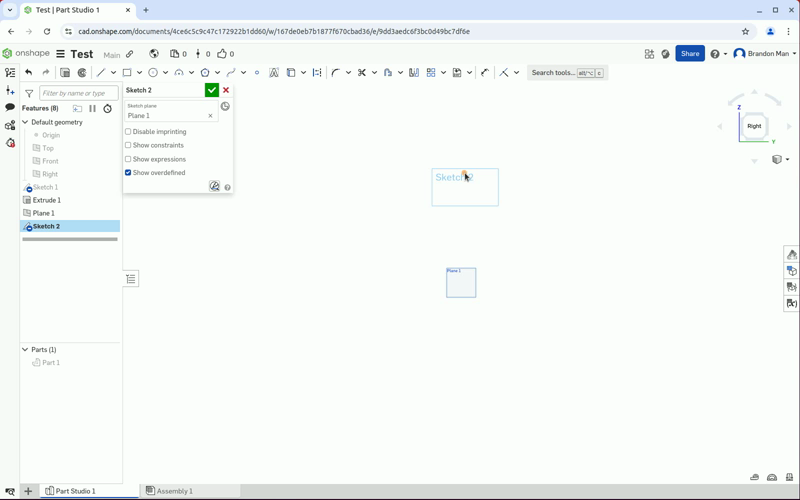
scroll(6)
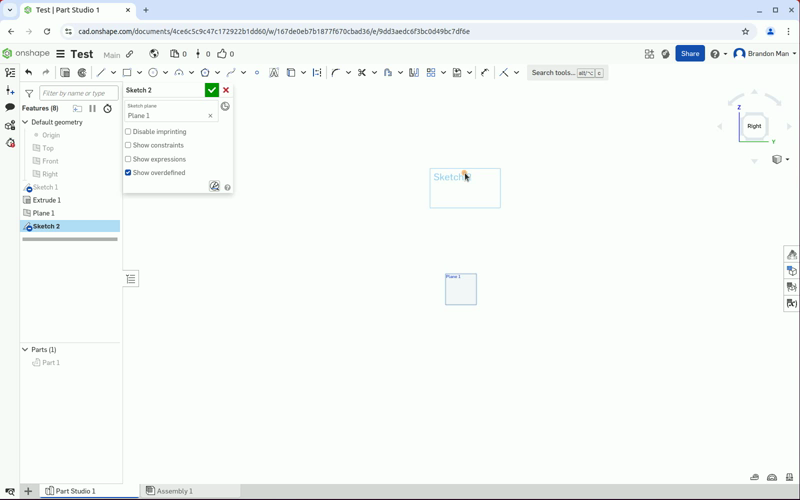
scroll(6)
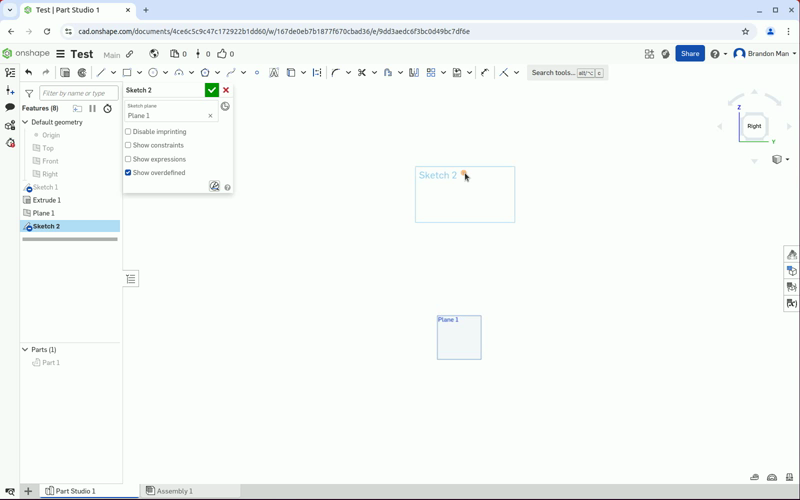
scroll(6)
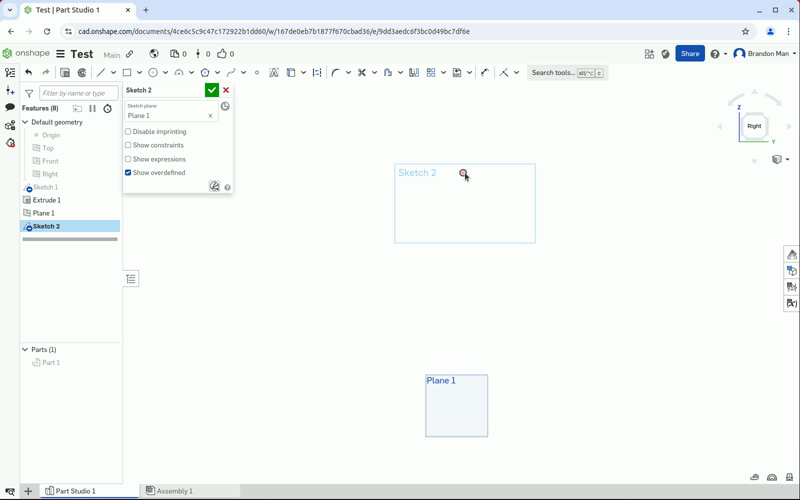
scroll(6)
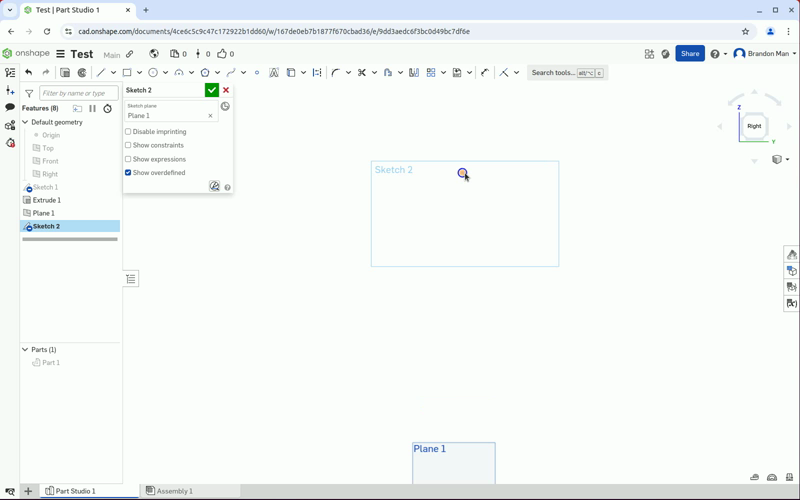
scroll(6)
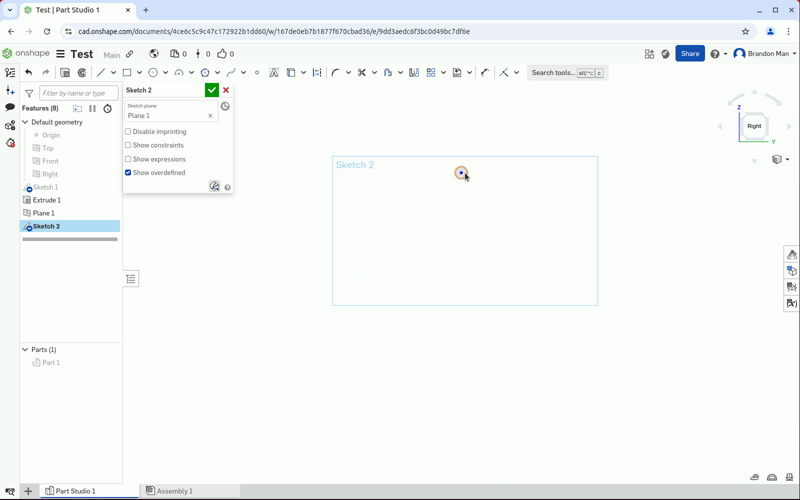
scroll(6)
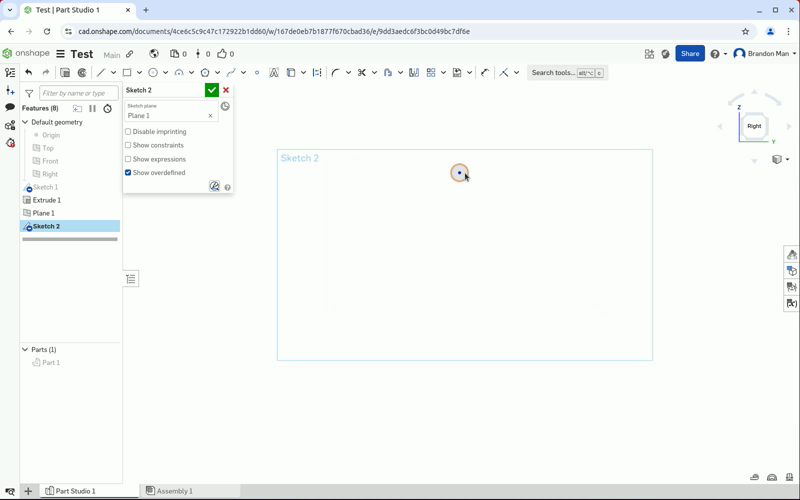
scroll(6)
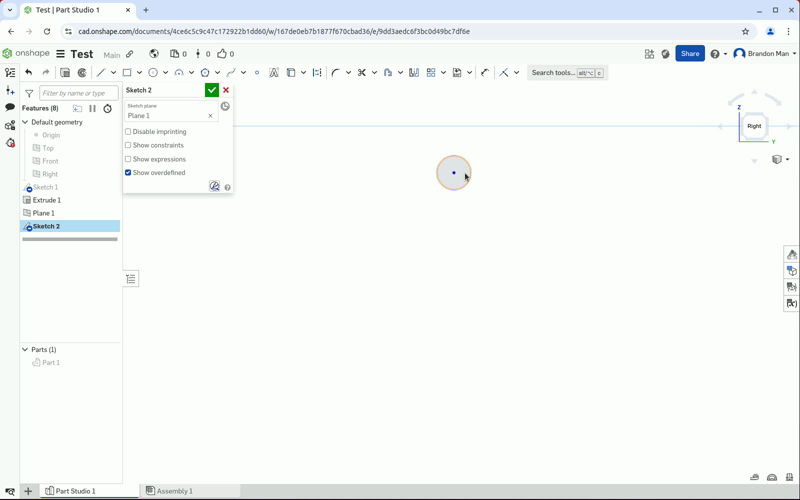
click(465, 172)
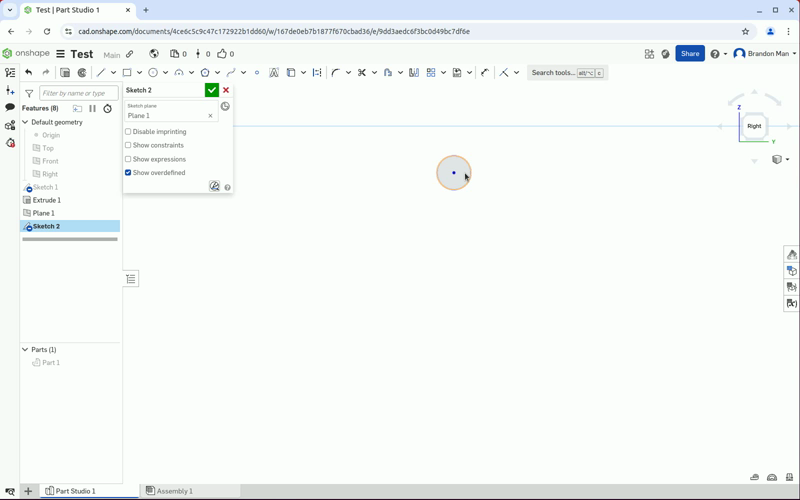
scroll(-6)
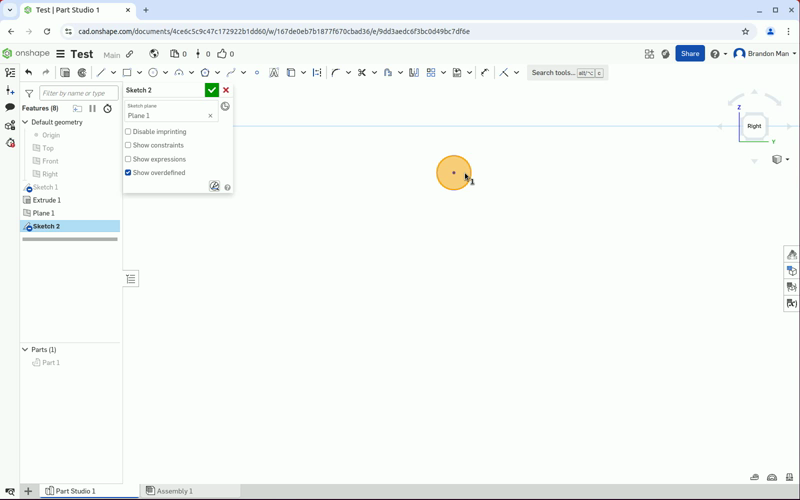
scroll(-6)
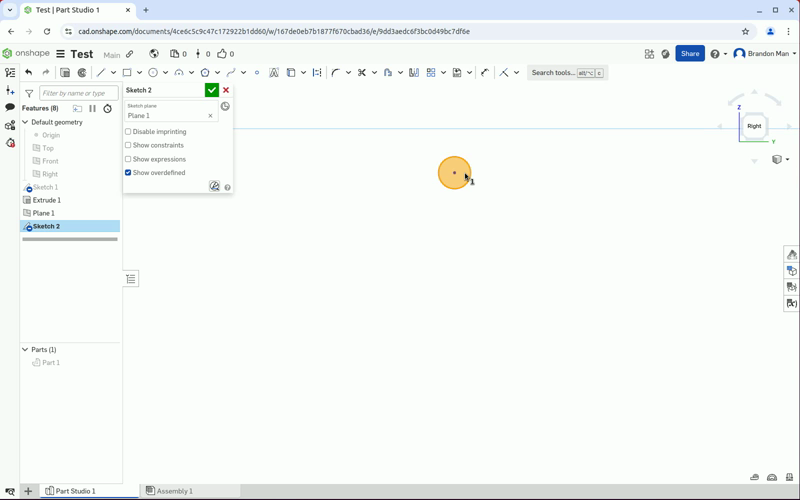
scroll(-6)
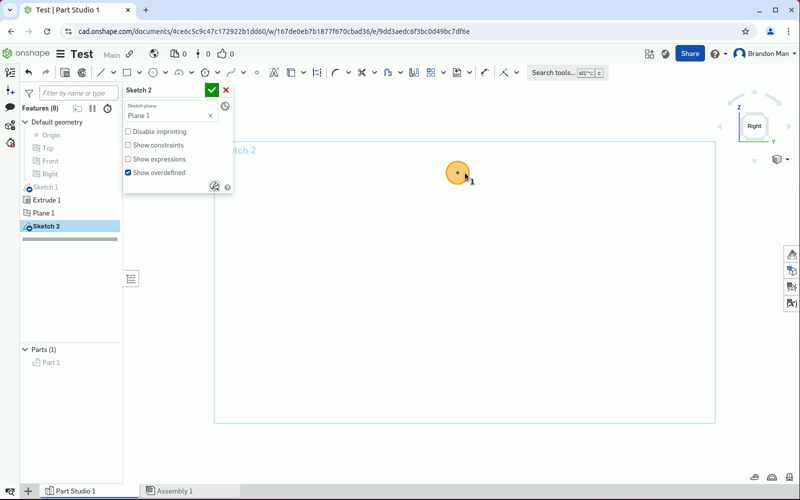
scroll(-6)
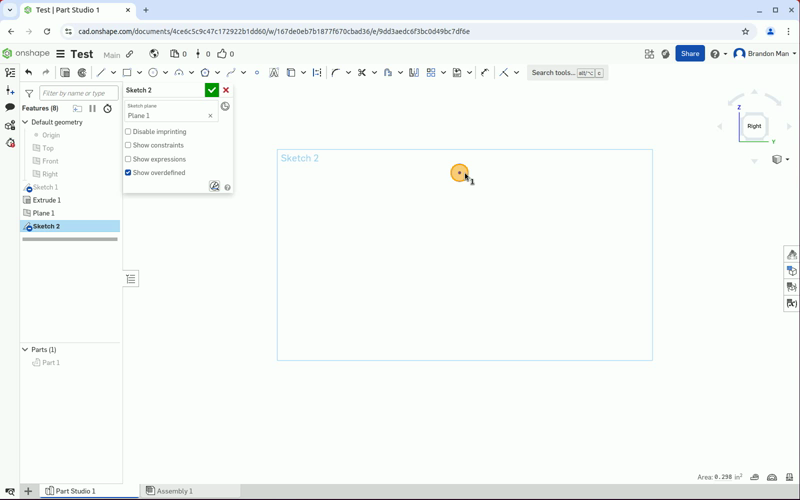
scroll(-6)
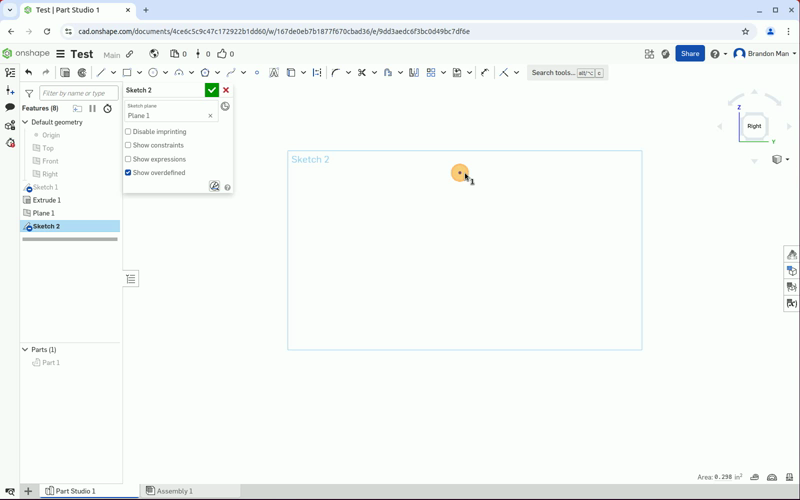
scroll(-6)
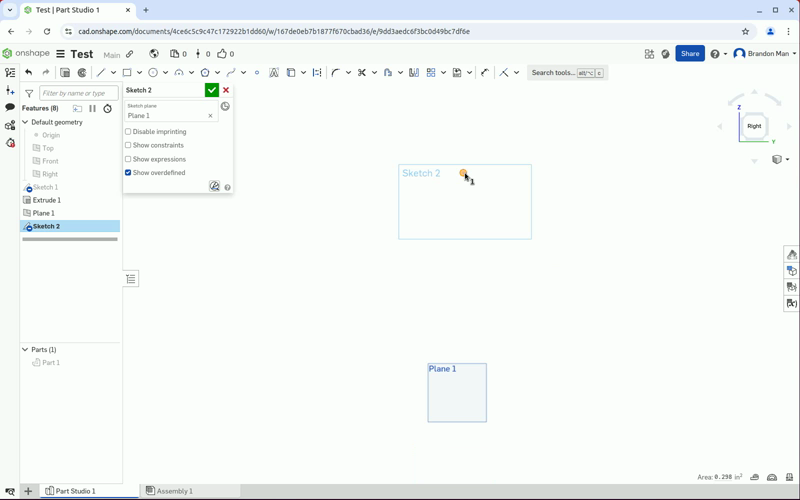
scroll(-6)
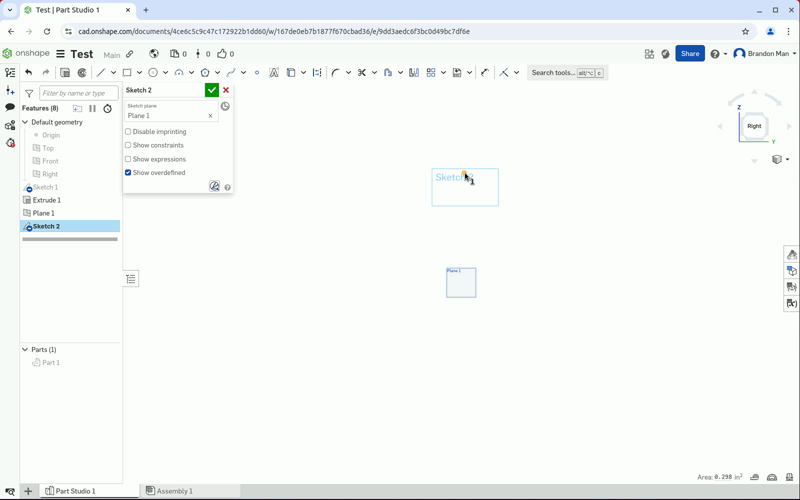
mouse_move(73, 352)
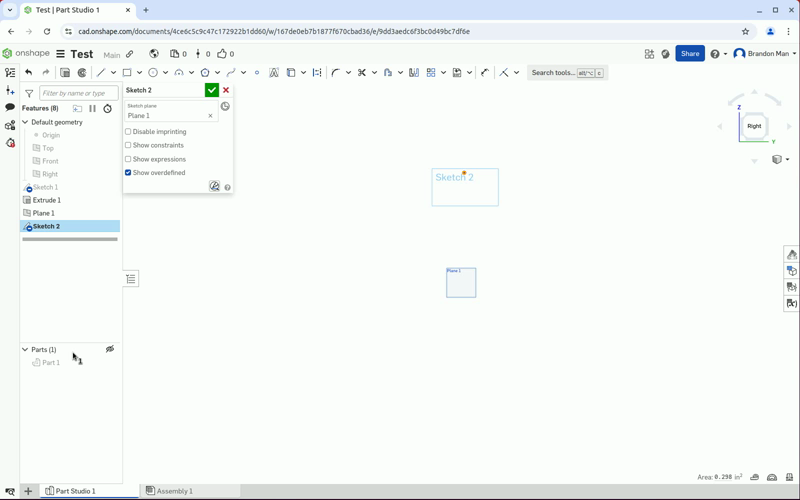
key(shift+y)
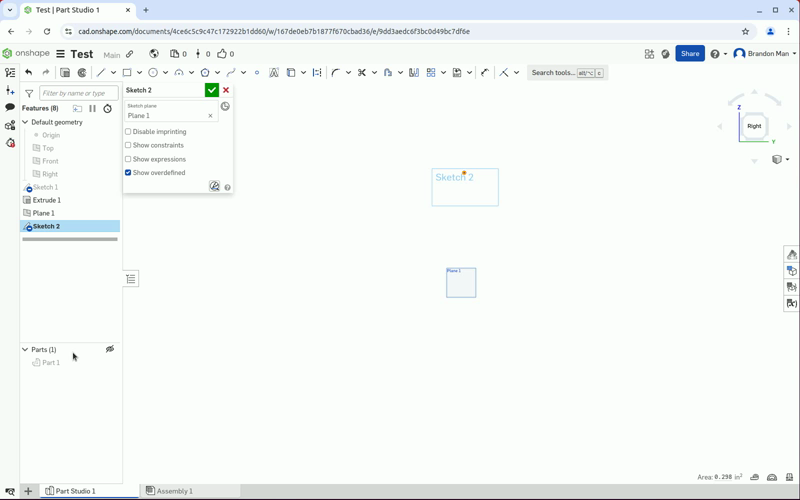
key(shift+e)
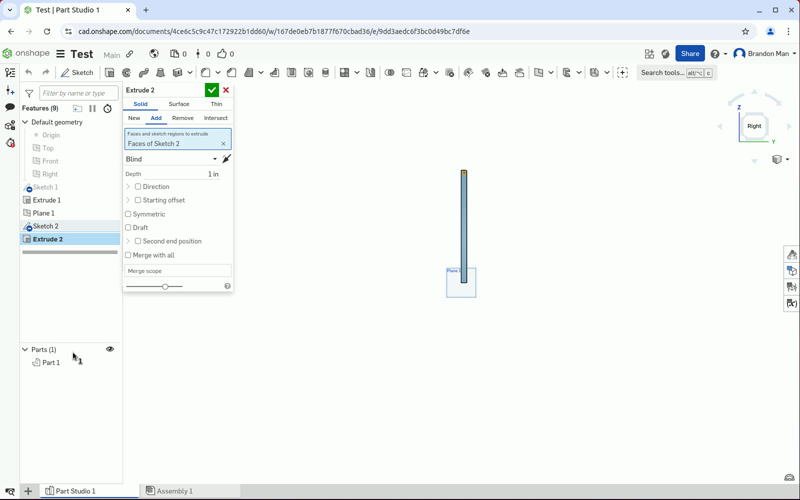
mouse_move(143, 106)
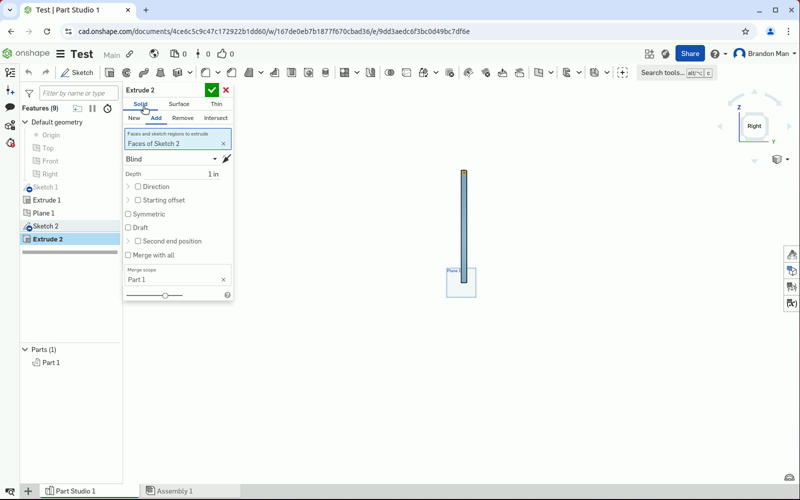
click(143, 106)
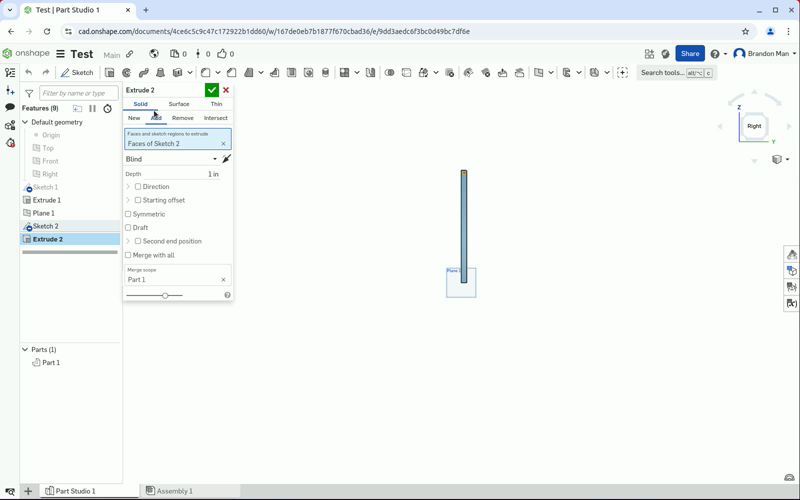
mouse_move(186, 120)
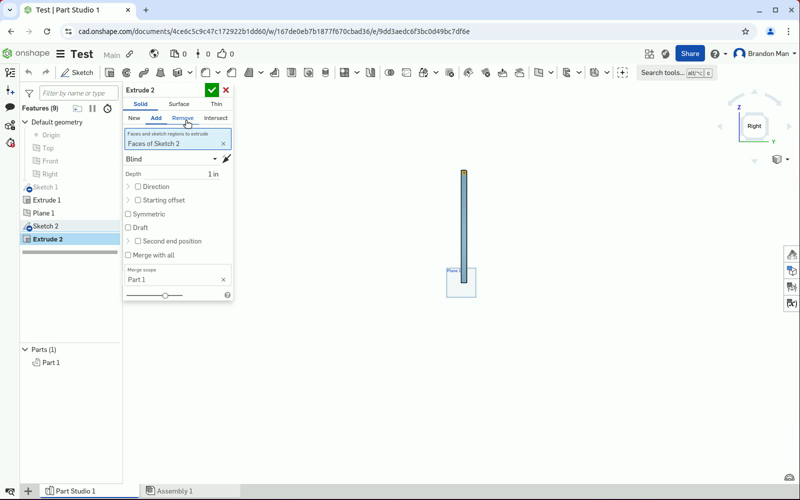
click(186, 120)
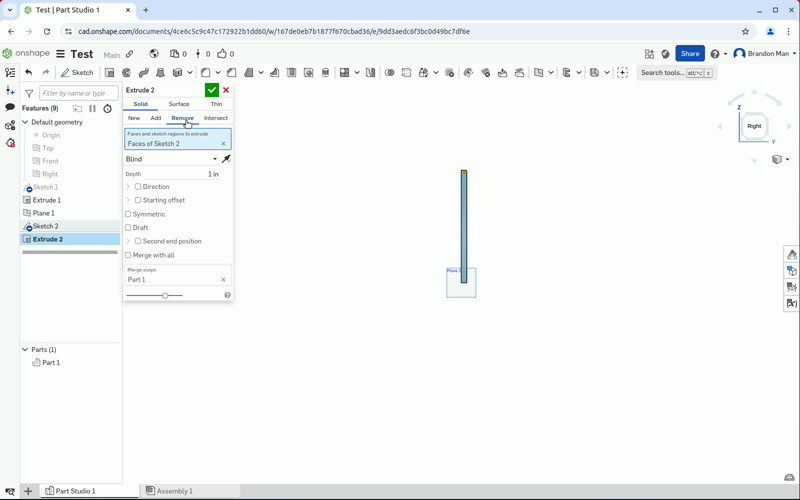
key(tab, 4)
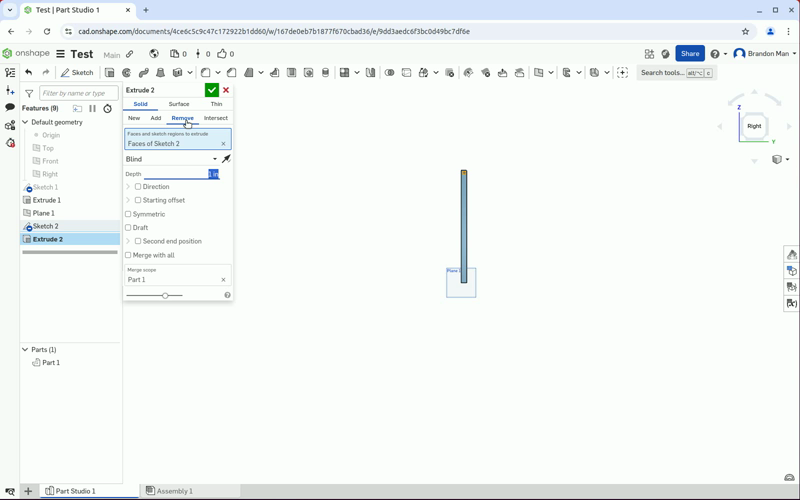
text(-0.481)
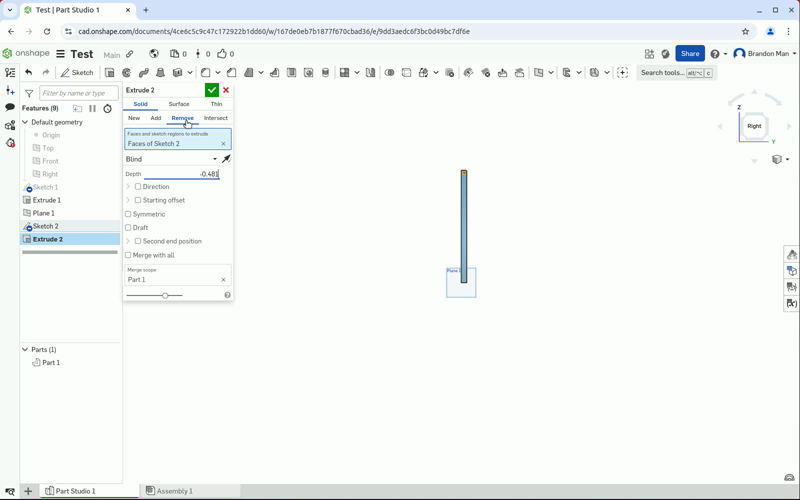
key(tab, 6)
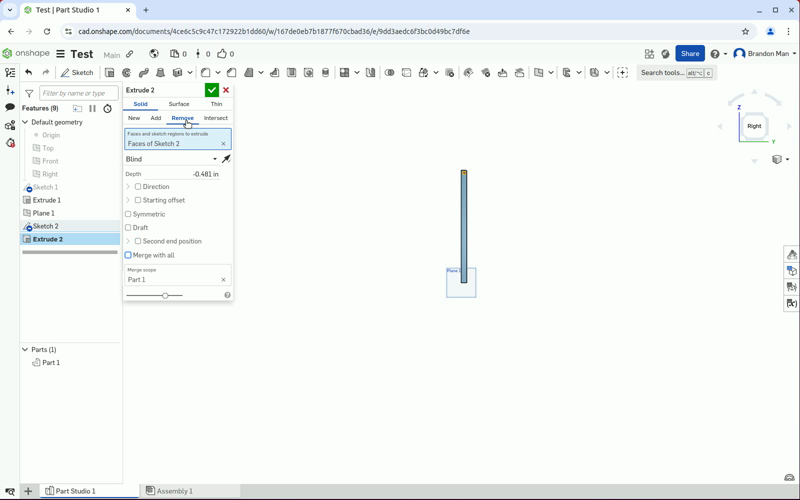
key(space)
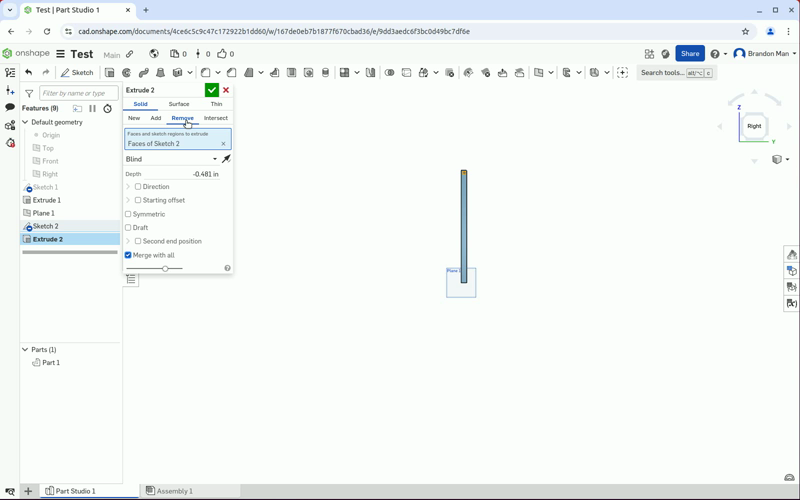
key(enter)
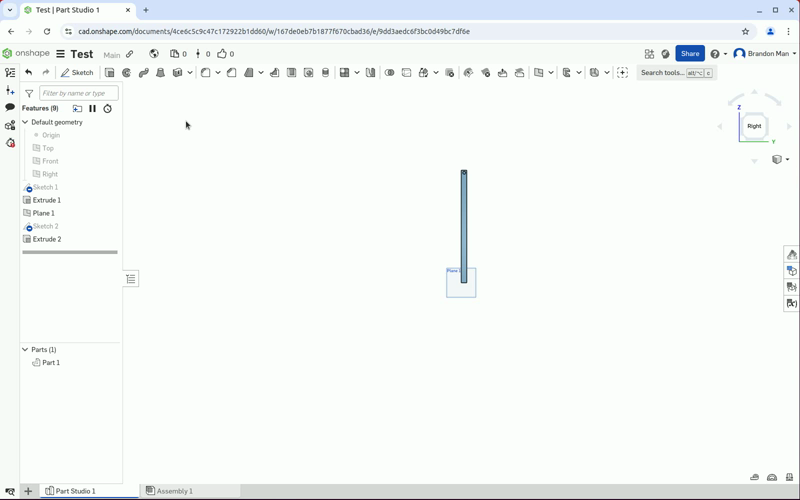
key(shift+h)
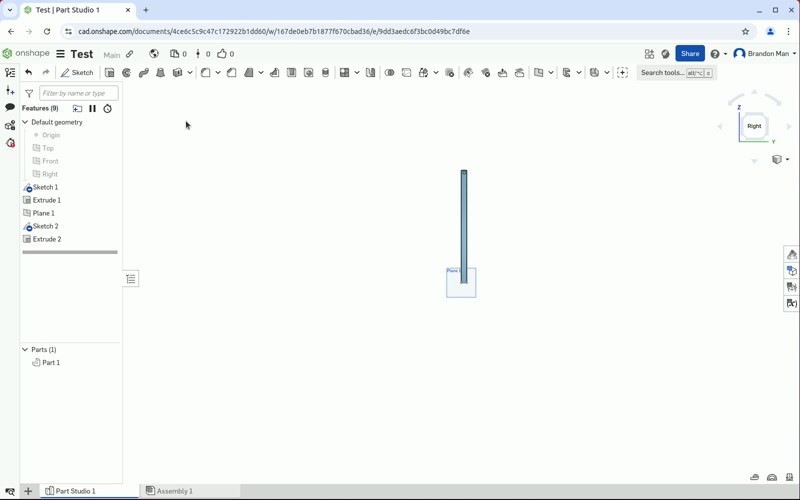
key(shift+h)
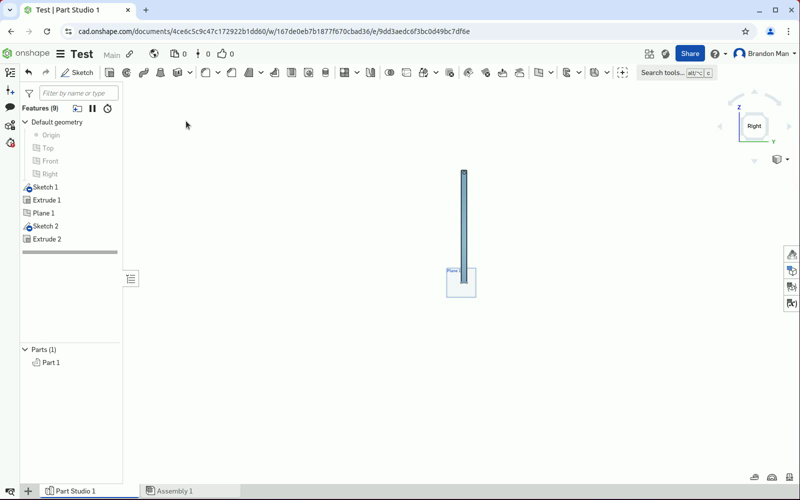
key(shift+7)
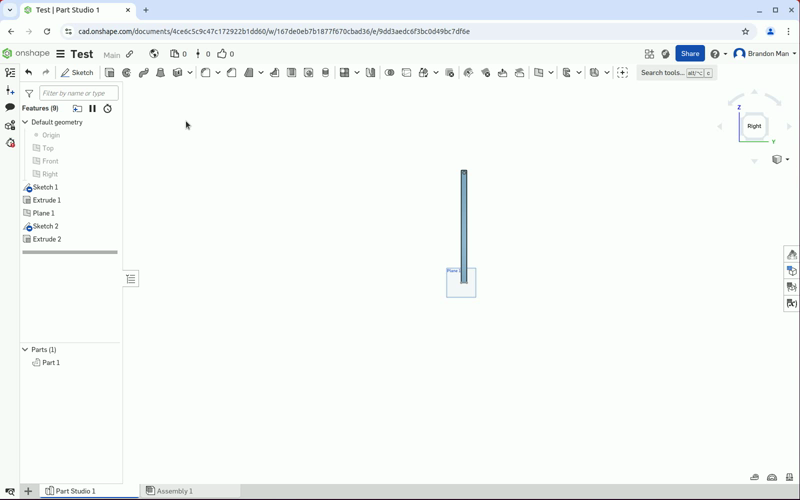
key(right, 2)
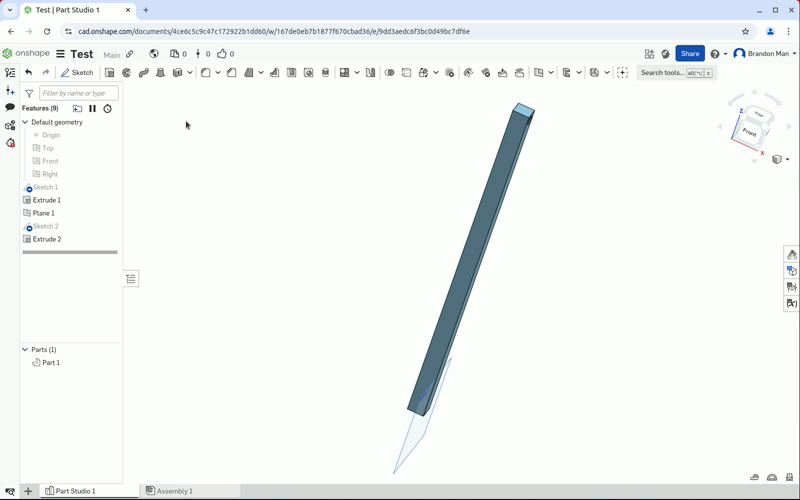
key(down, 2)
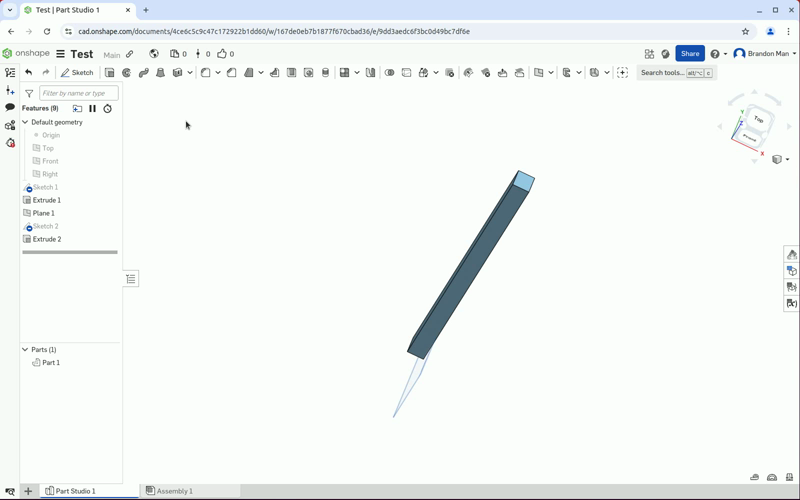
key(up, 2)
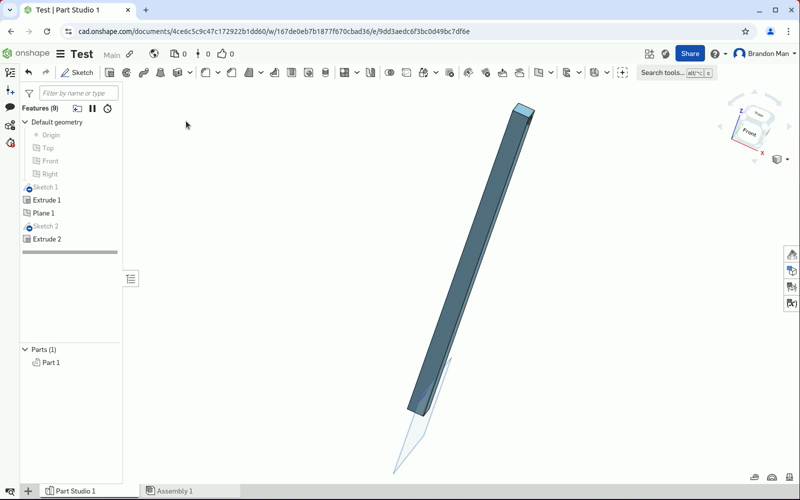
key(left, 2)
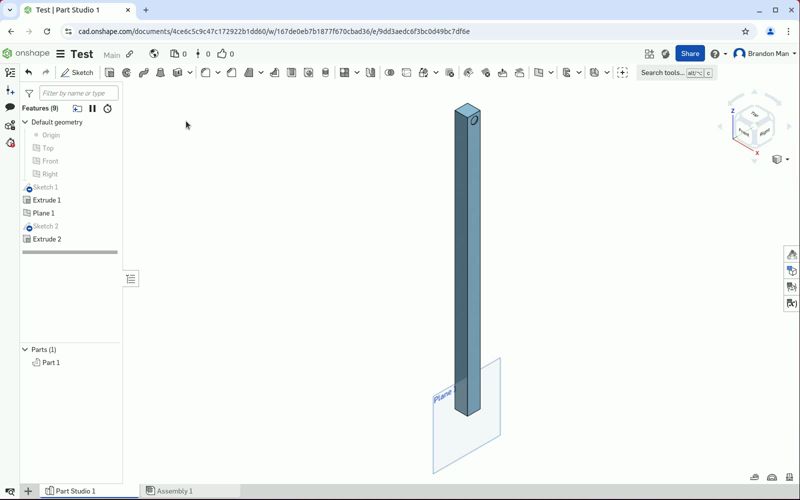
mouse_move(73, 189)
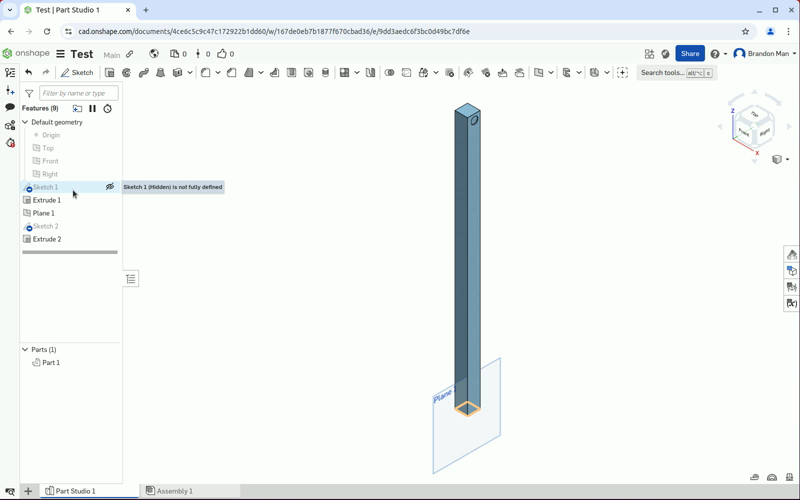
click(73, 189)